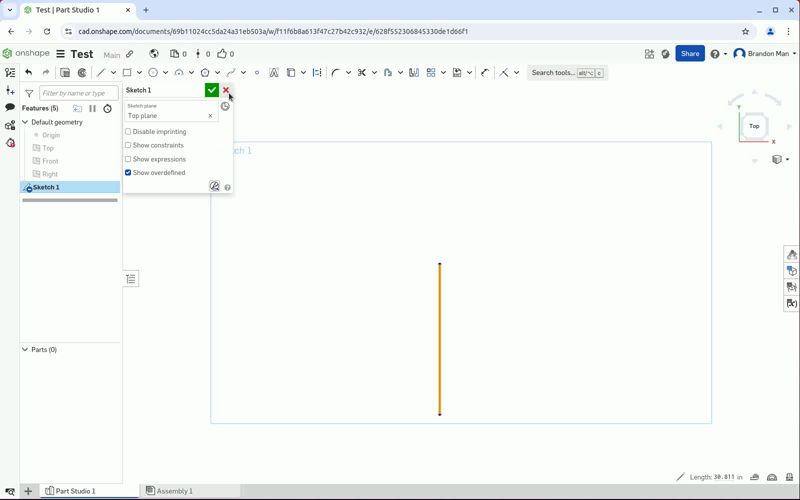
key(shift+h)
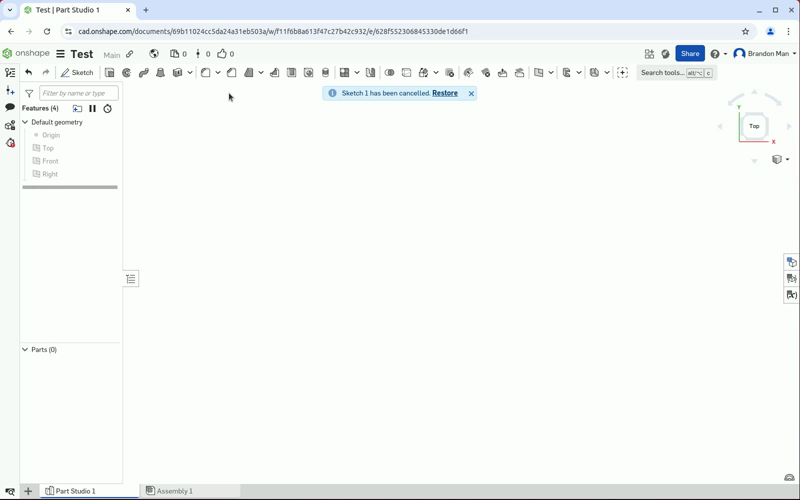
mouse_move(73, 352)
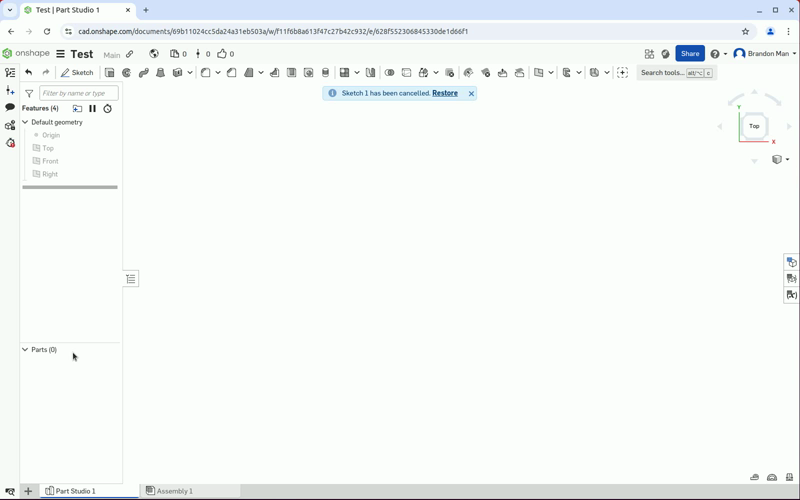
key(y)
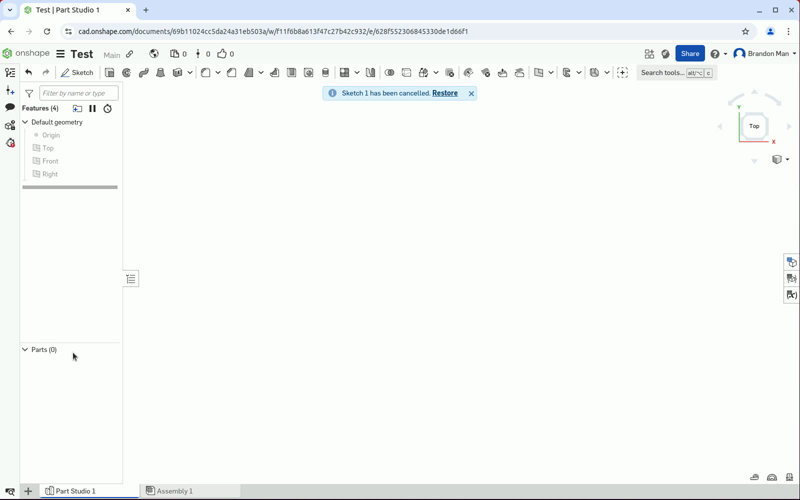
key(shift+p)
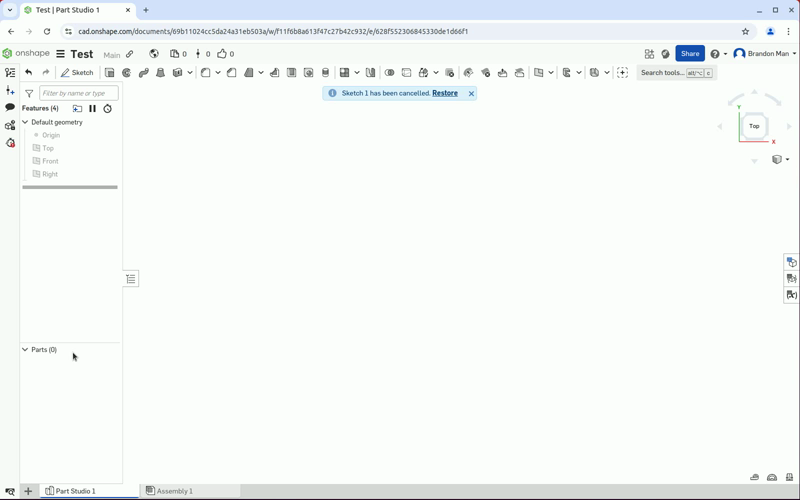
key(space)
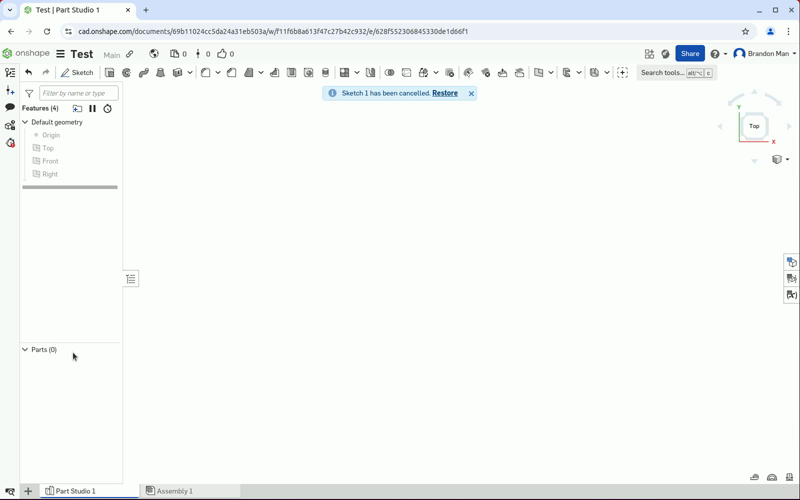
key_down(shift)
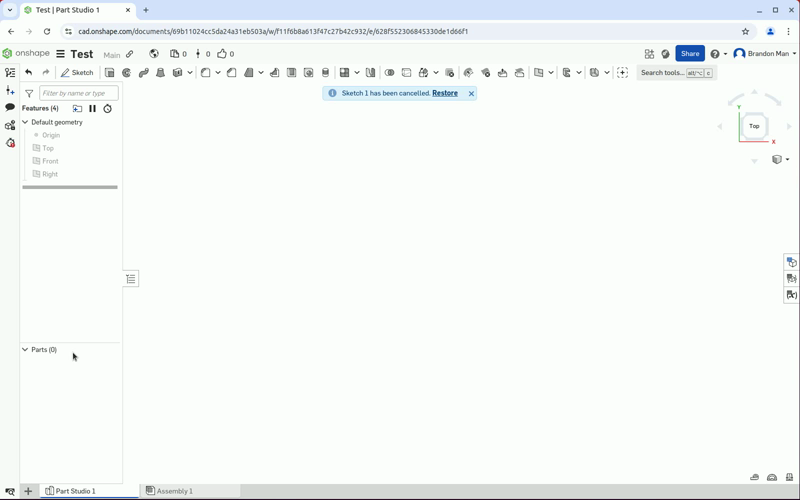
key(up)
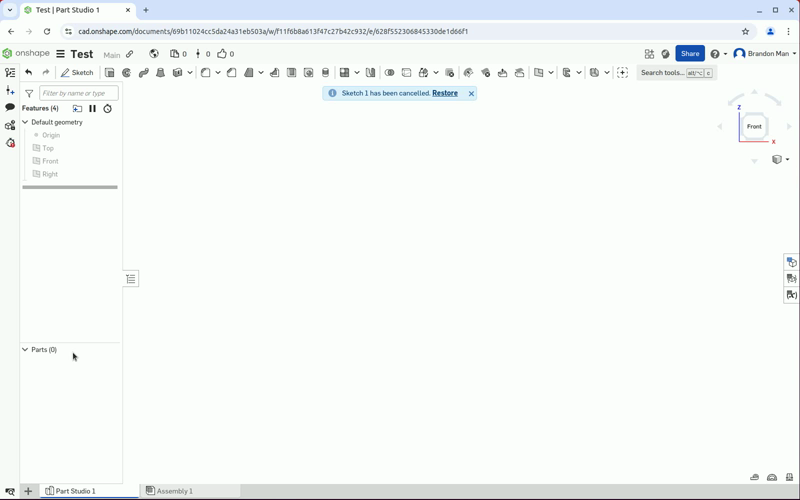
key_up(shift)
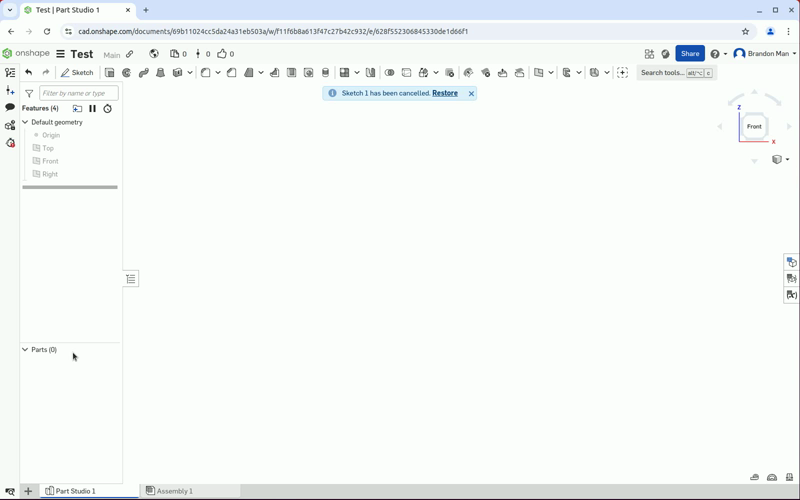
key(space)
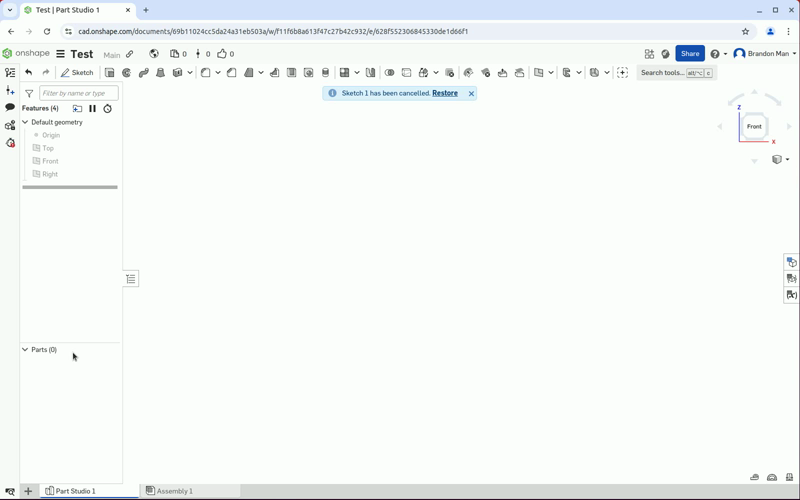
key_down(shift)
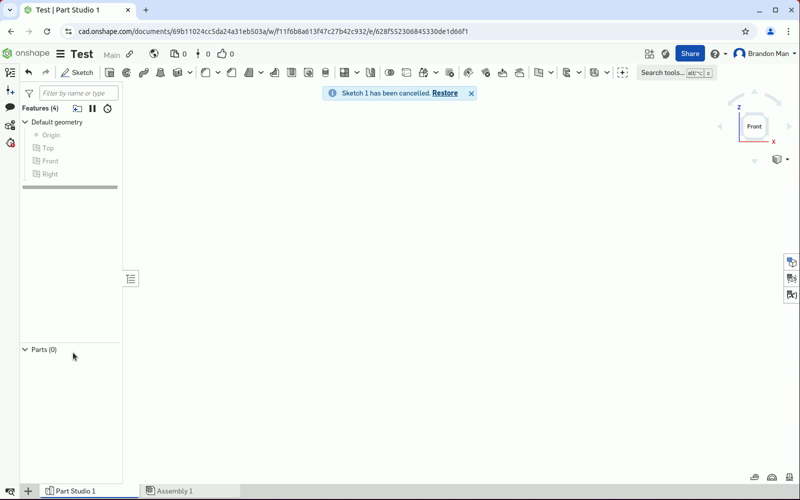
key(left)
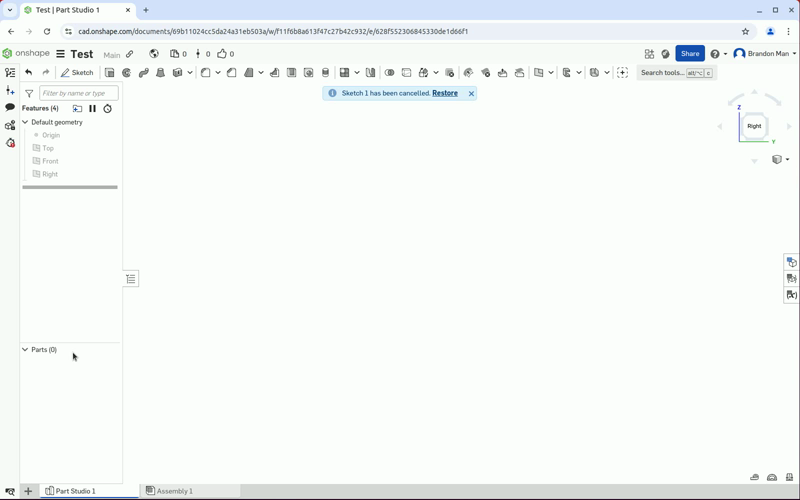
key_up(shift)
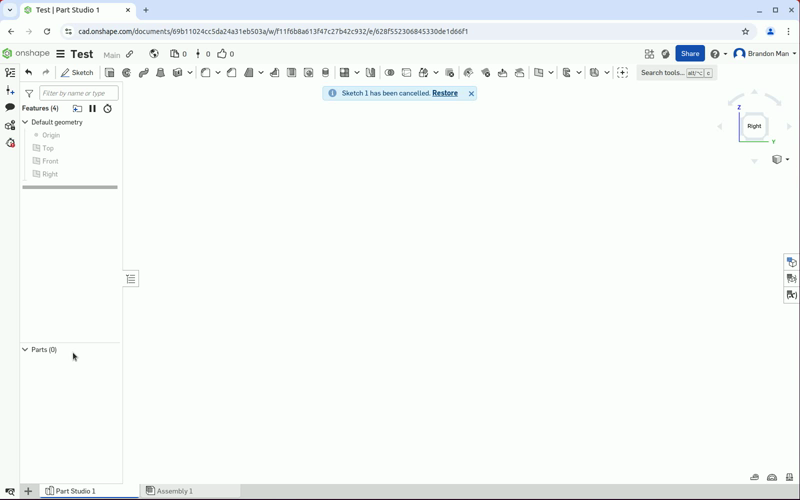
mouse_move(73, 352)
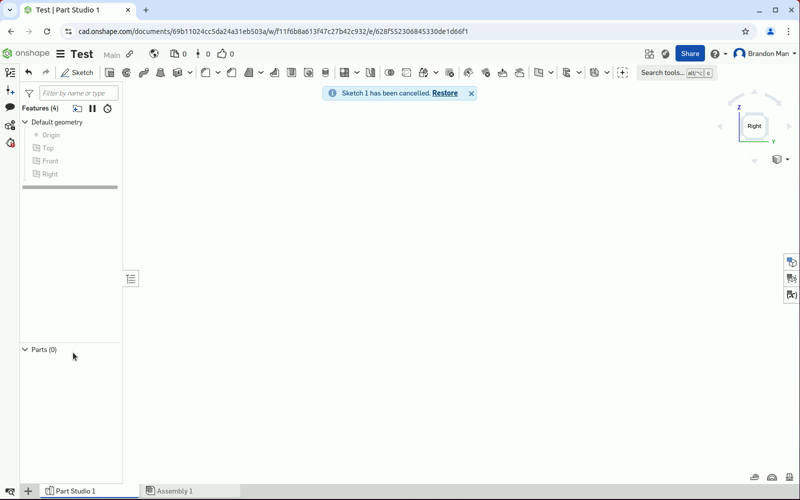
key(shift+y)
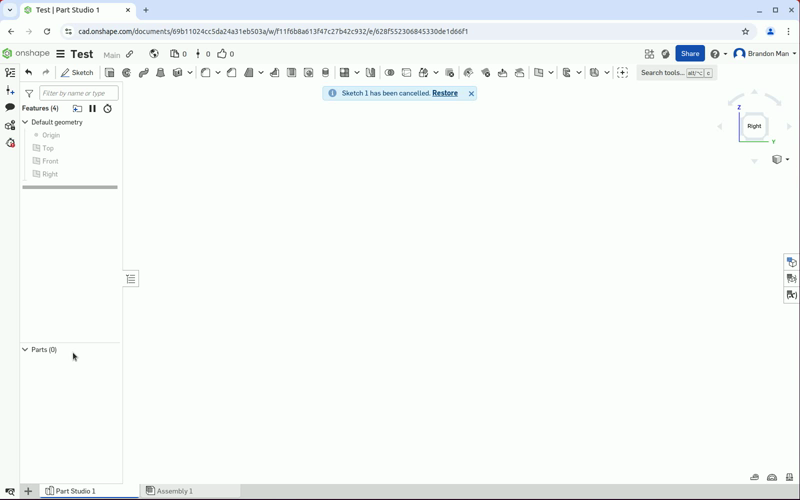
key(shift+s)
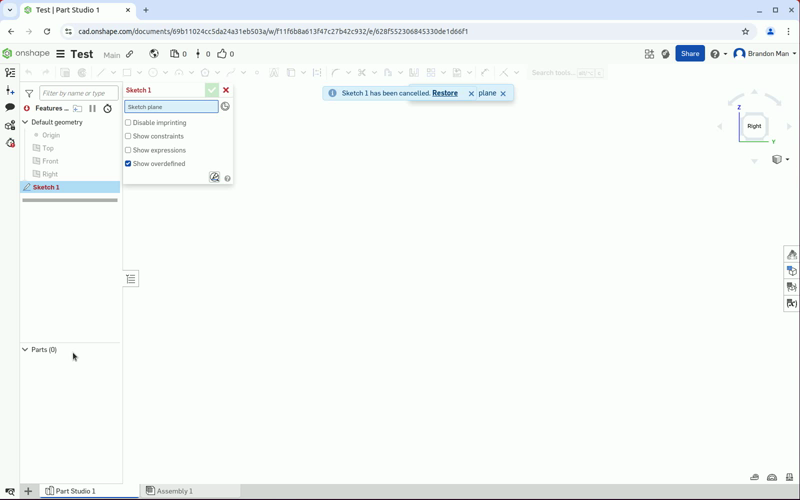
mouse_move(73, 176)
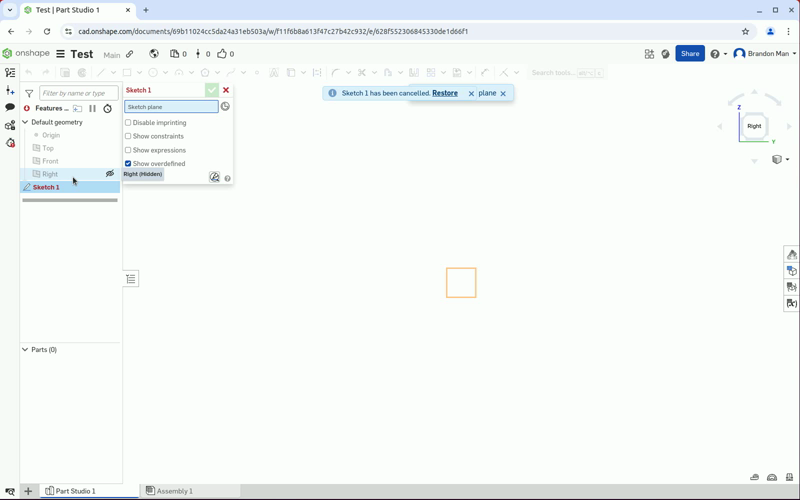
click(73, 176)
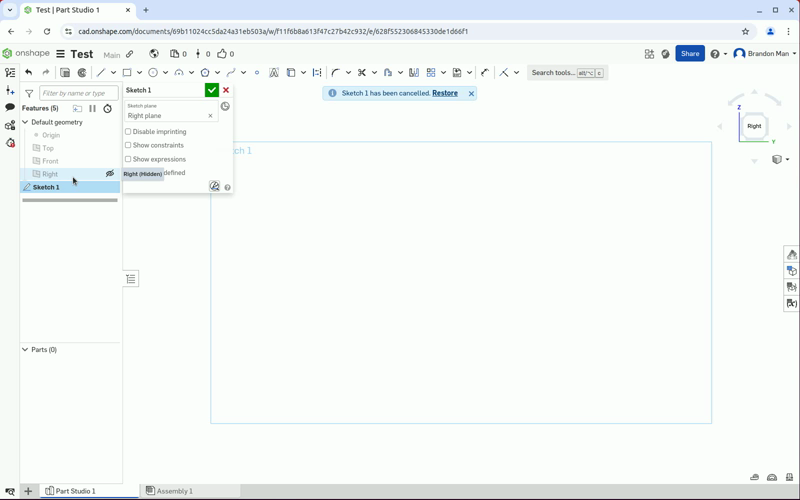
mouse_move(73, 352)
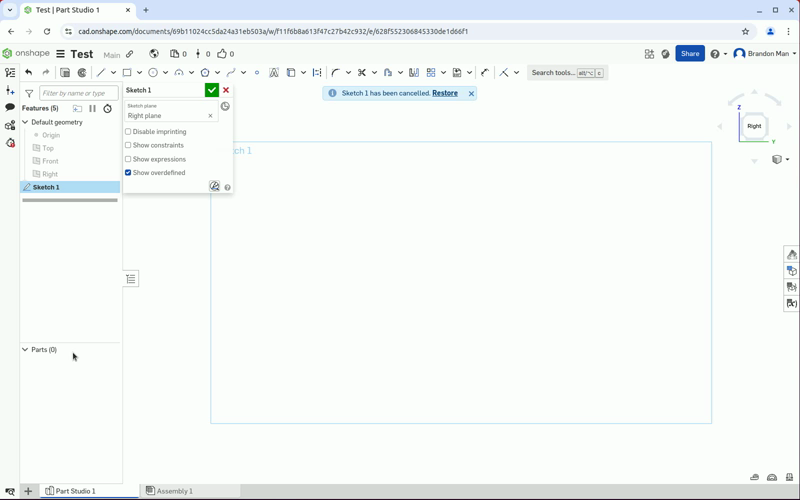
key(y)
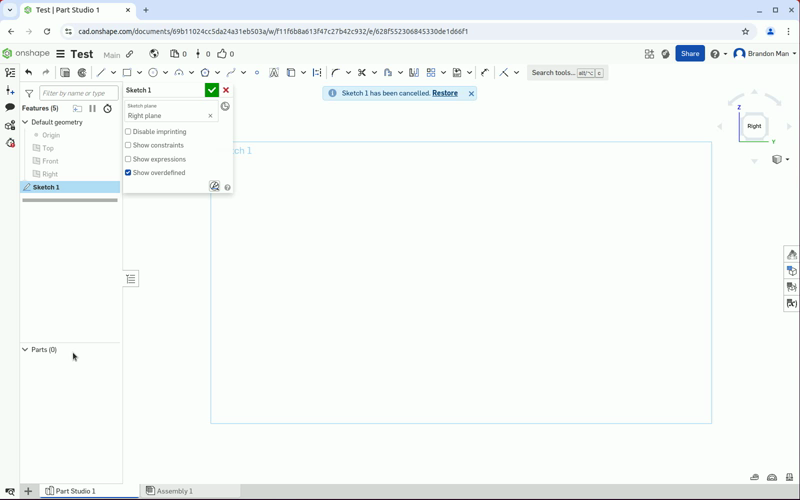
key(l)
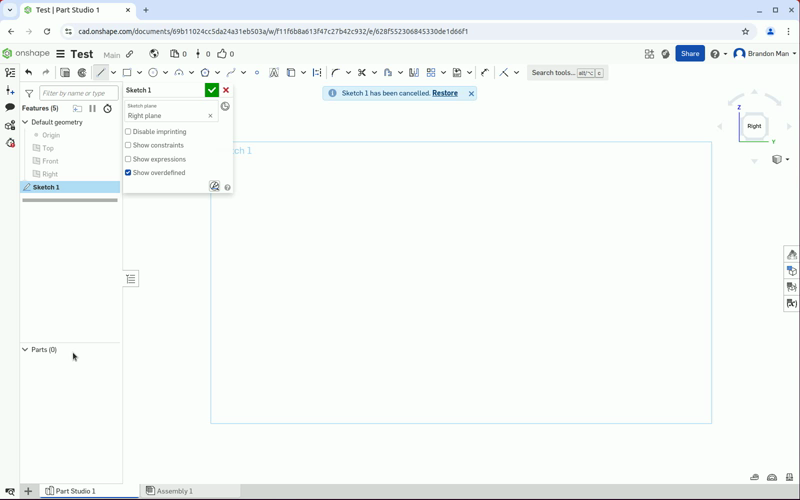
key_down(shift)
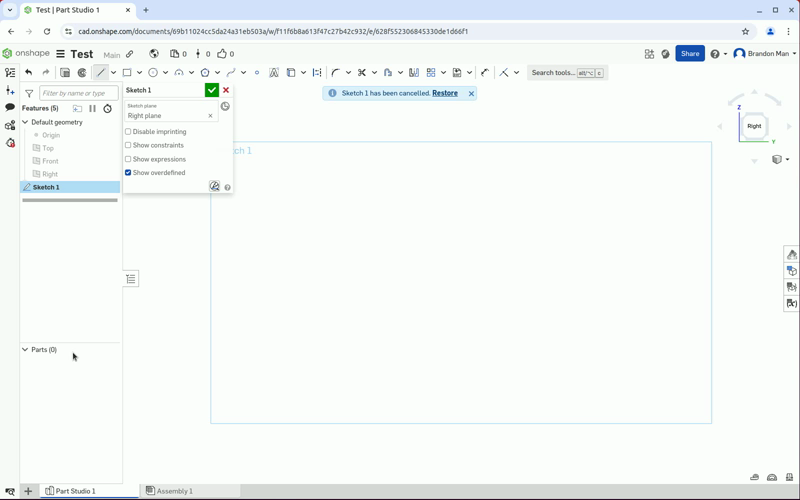
mouse_move(357, 349)
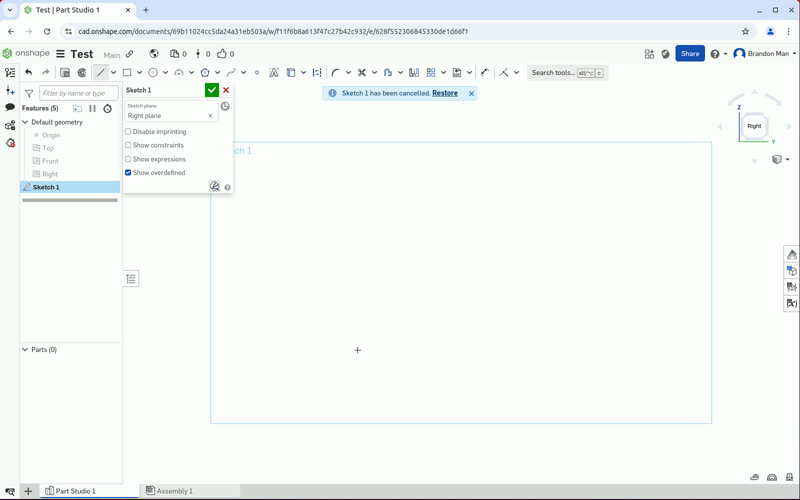
click(357, 349)
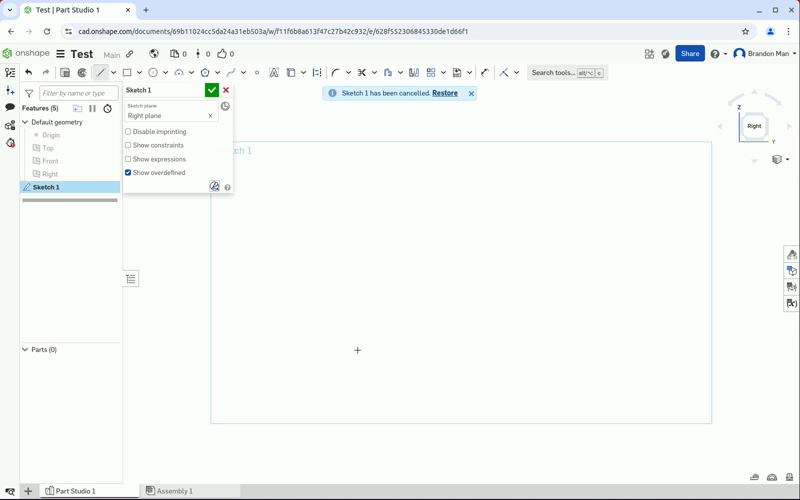
key_up(shift)
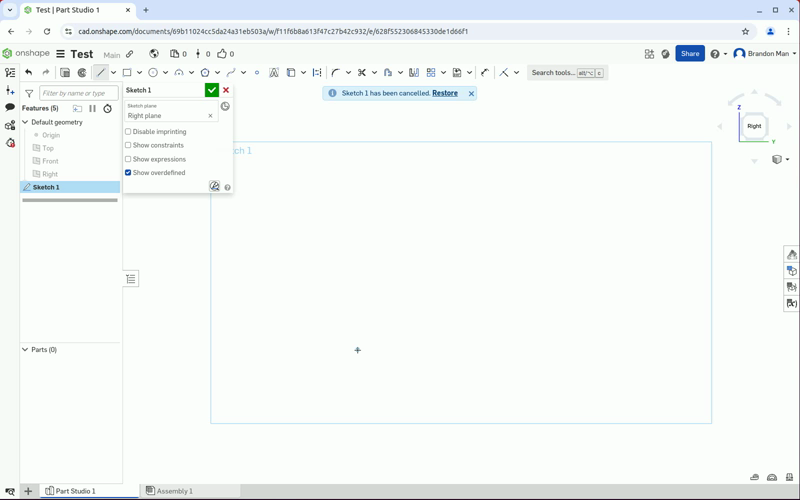
key_down(shift)
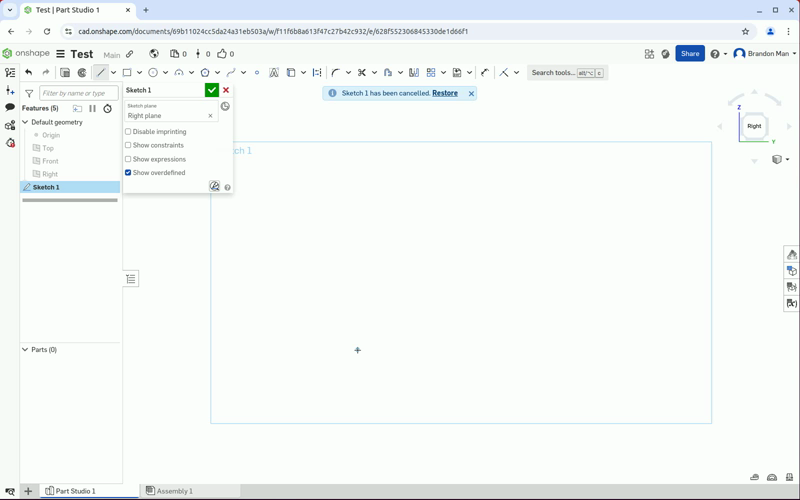
mouse_move(387, 349)
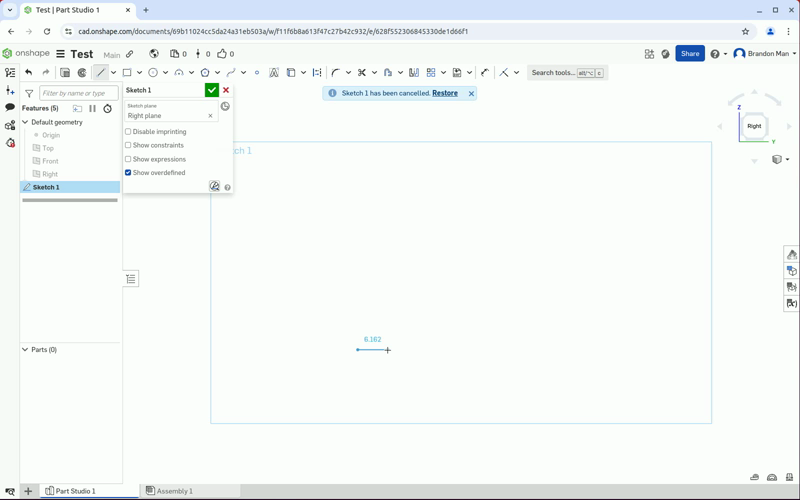
mouse_move(382, 349)
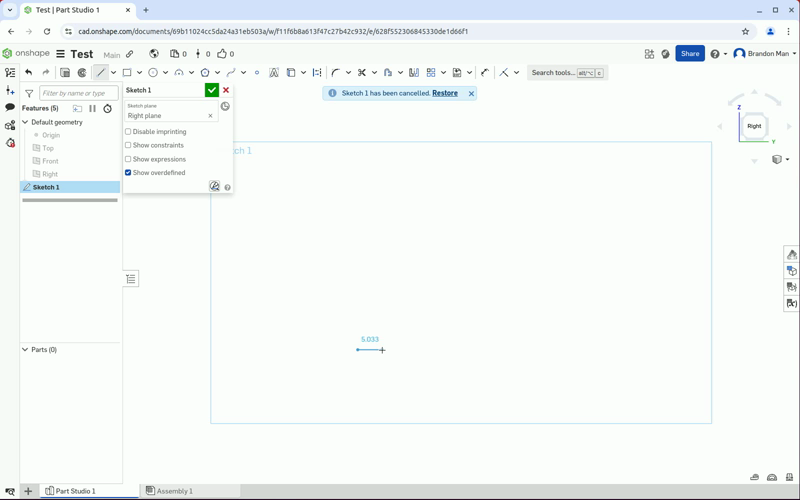
click(382, 349)
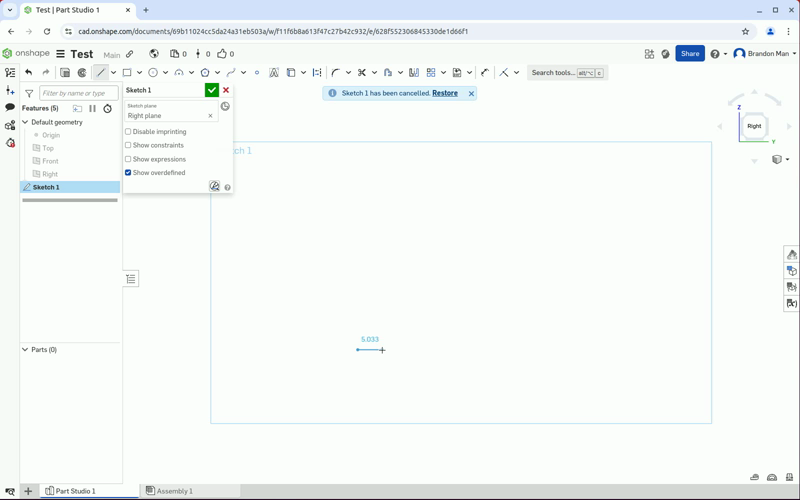
key_up(shift)
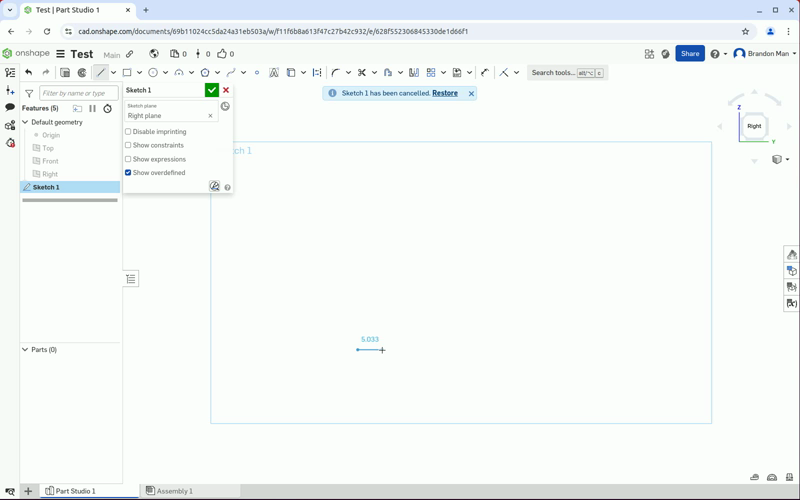
key_down(shift)
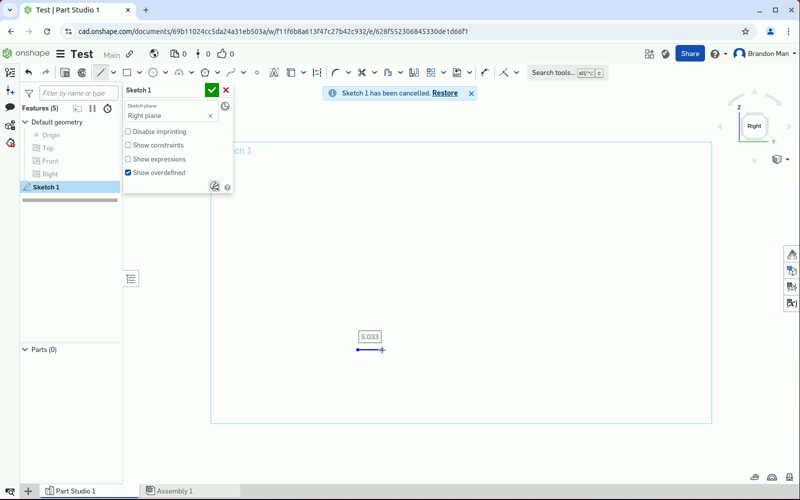
mouse_move(382, 266)
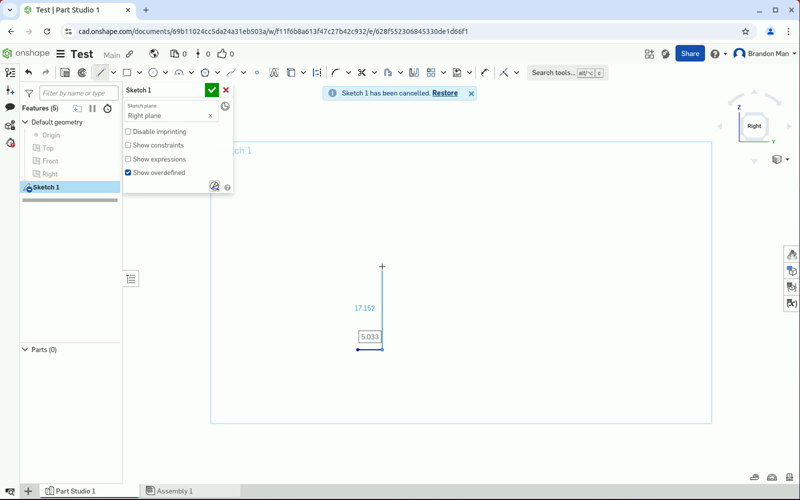
click(382, 266)
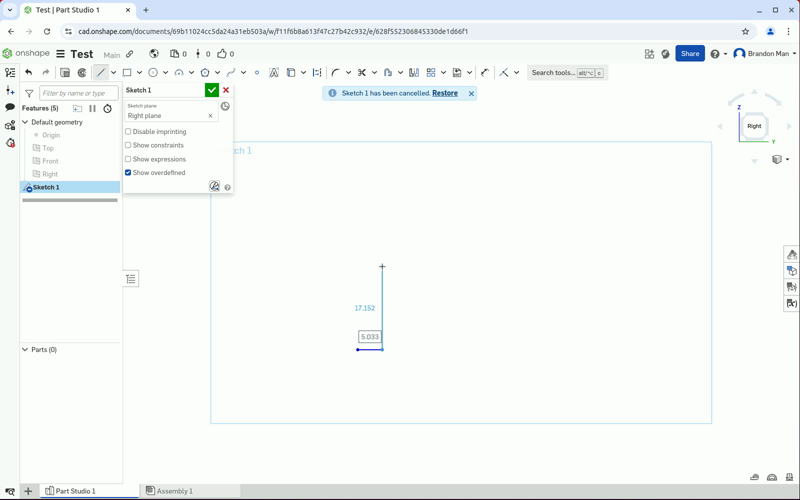
key_up(shift)
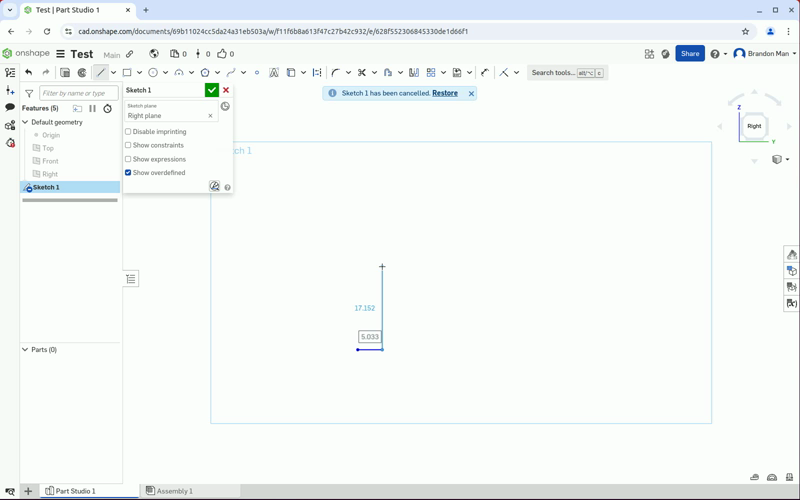
key_down(shift)
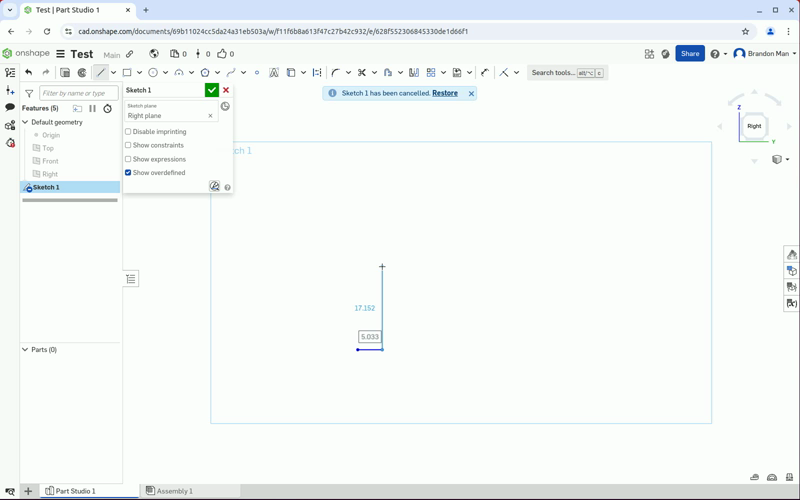
mouse_move(547, 266)
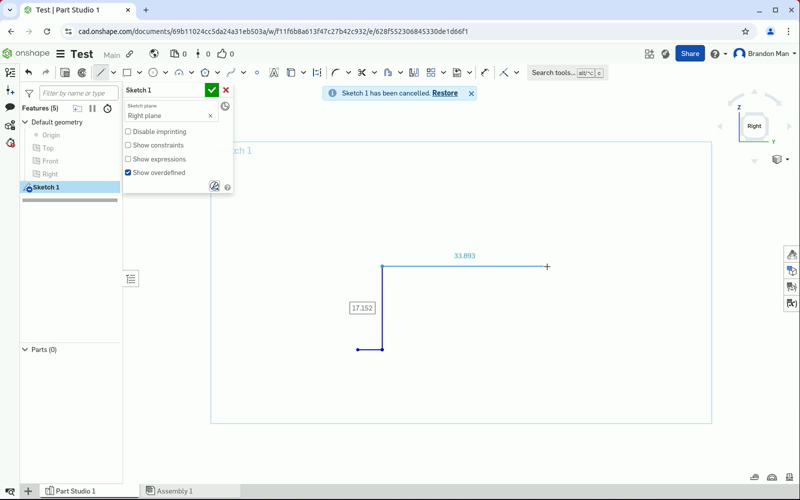
click(547, 266)
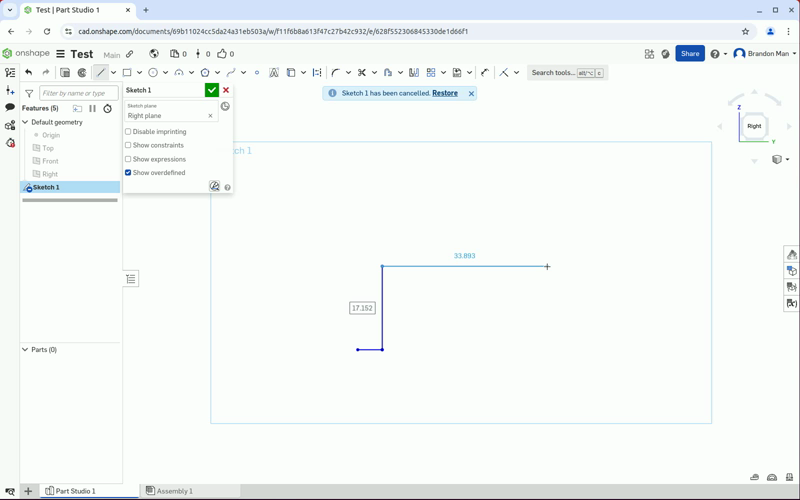
key_up(shift)
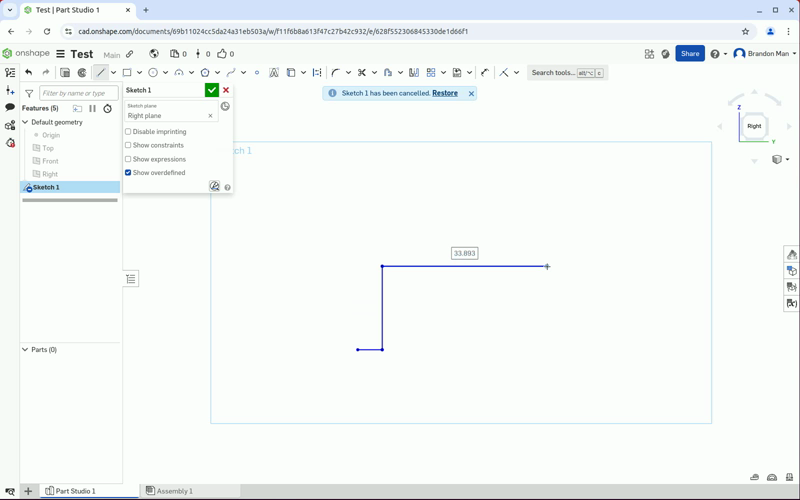
key_down(shift)
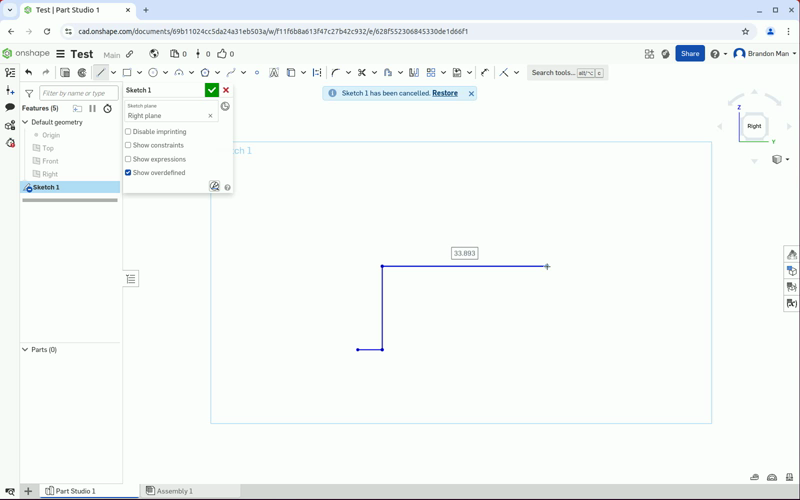
mouse_move(547, 349)
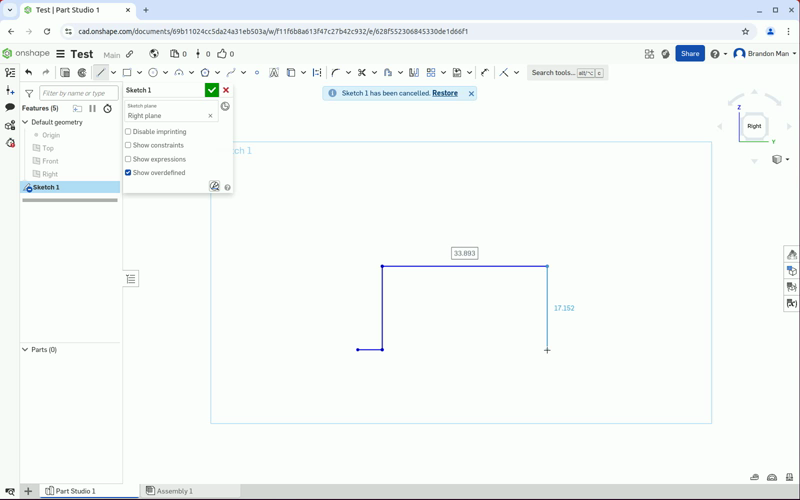
click(547, 349)
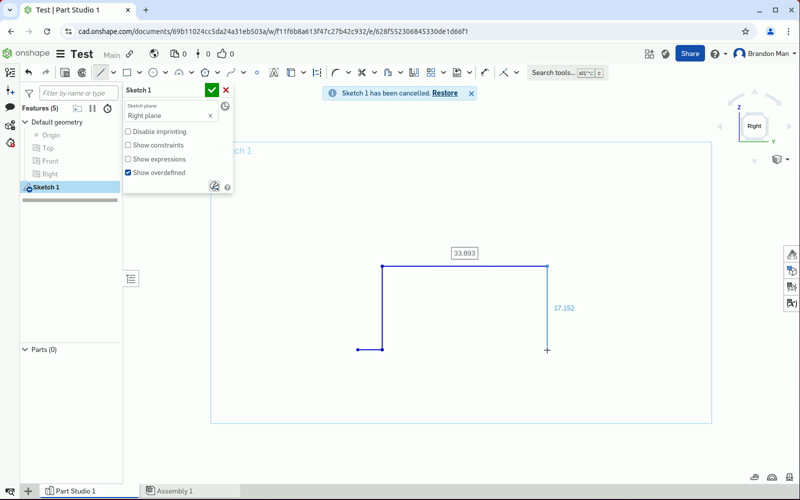
key_up(shift)
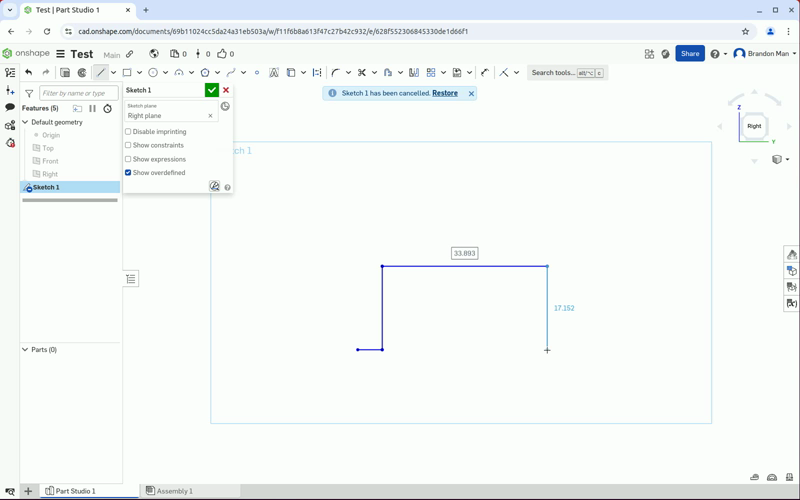
key_down(shift)
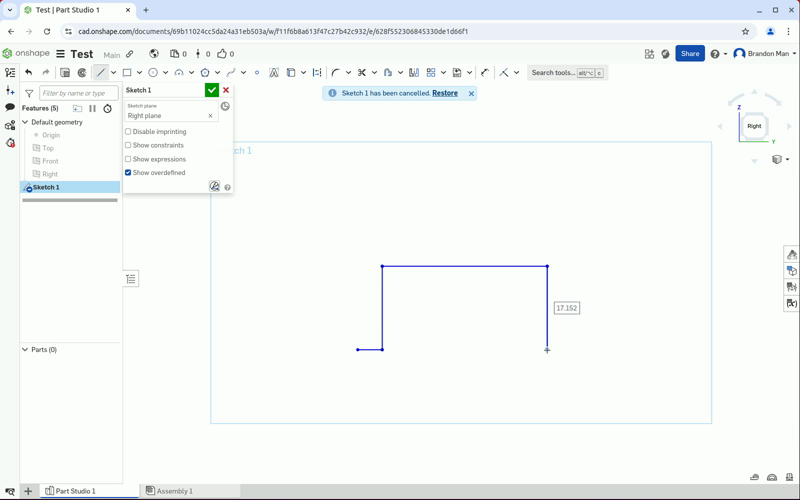
mouse_move(577, 349)
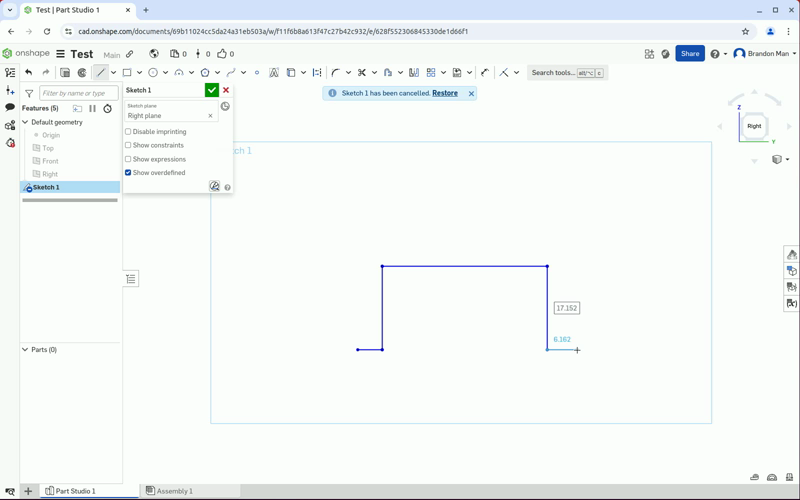
mouse_move(572, 349)
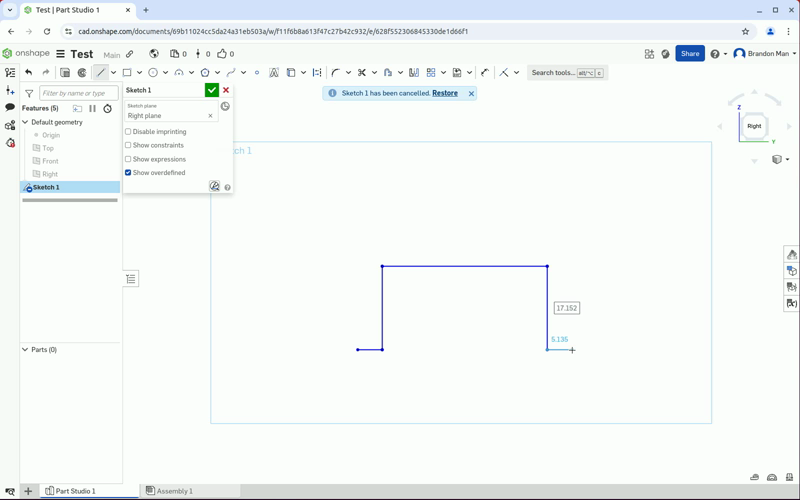
click(572, 349)
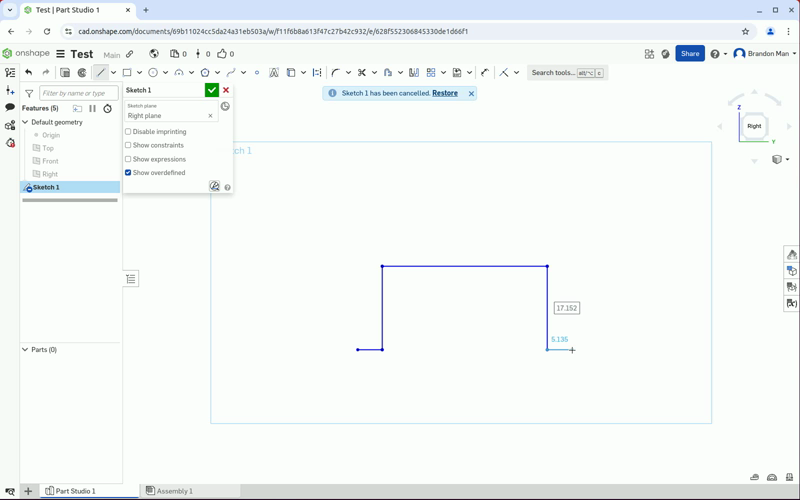
key_up(shift)
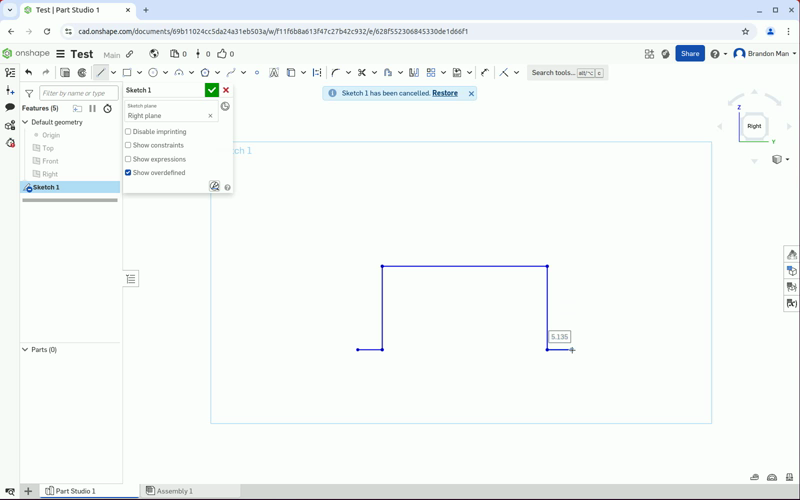
key_down(shift)
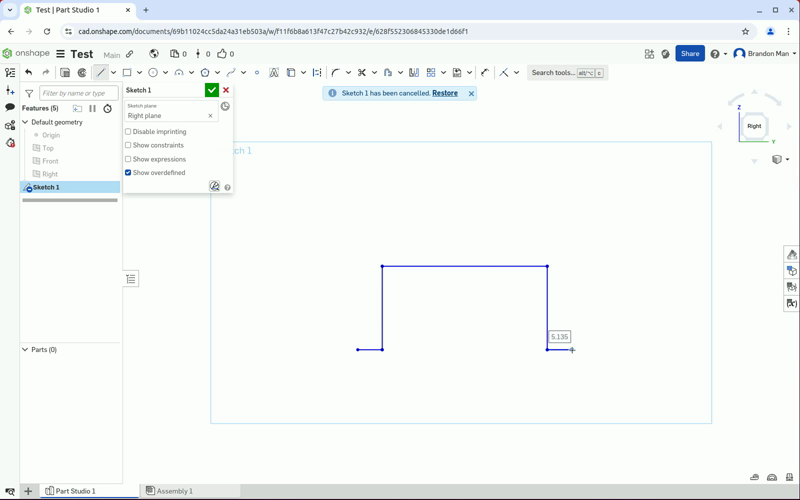
mouse_move(589, 349)
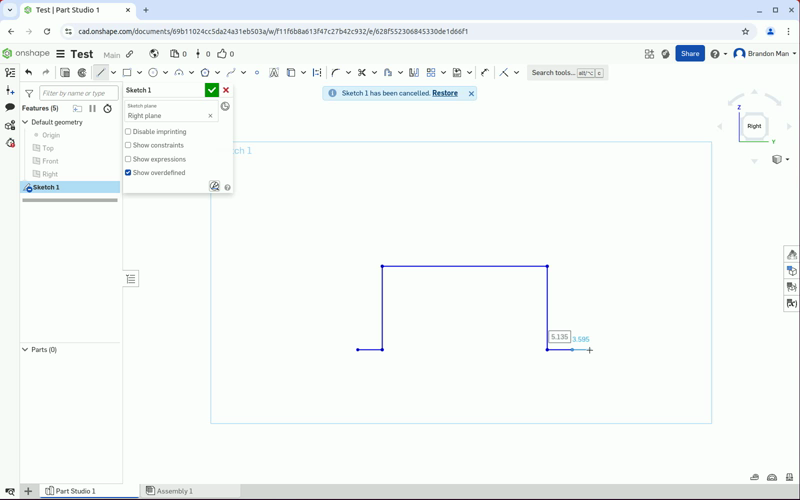
mouse_move(572, 340)
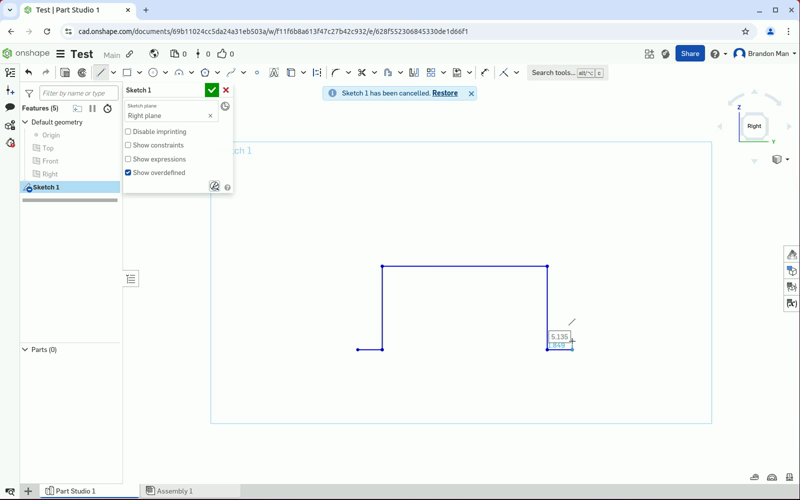
click(572, 340)
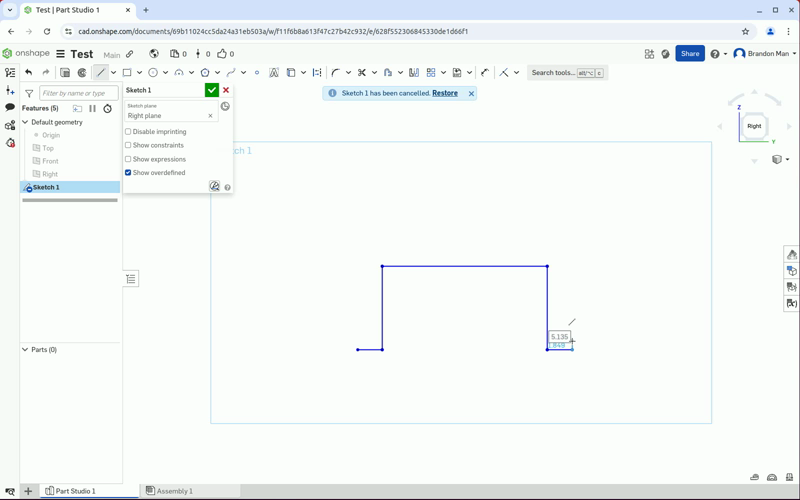
key_up(shift)
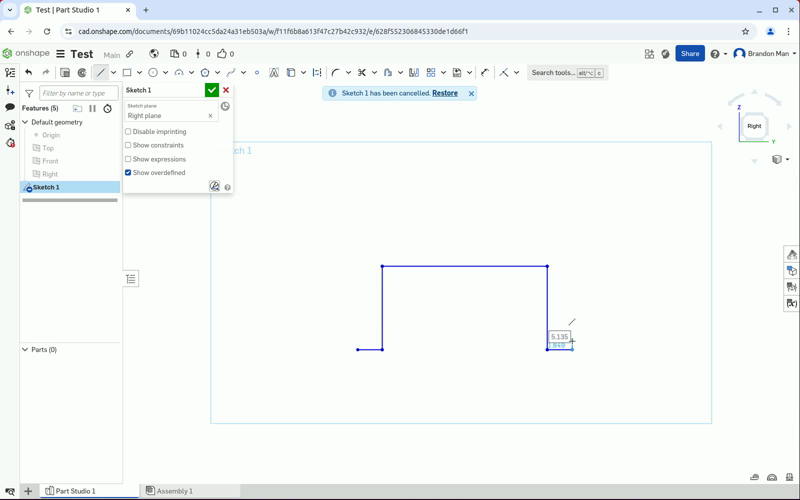
key_down(shift)
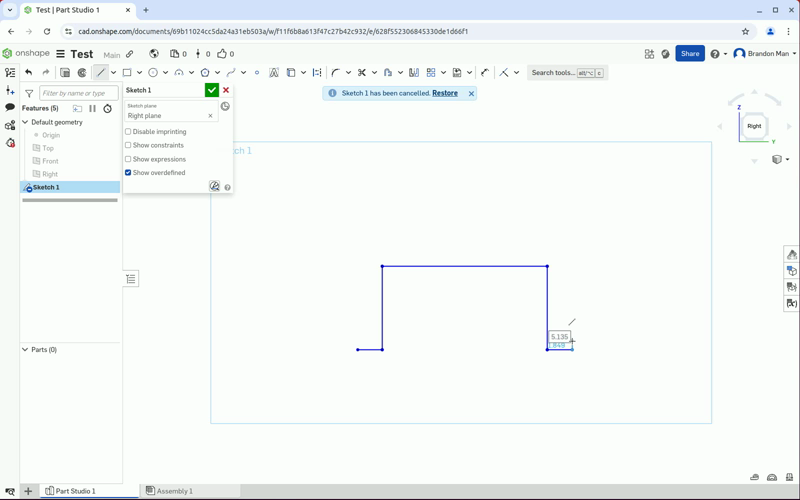
mouse_move(589, 340)
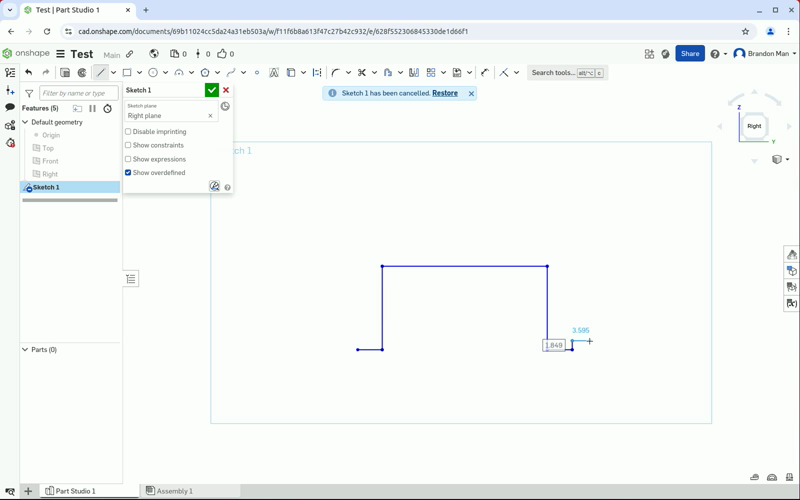
mouse_move(556, 340)
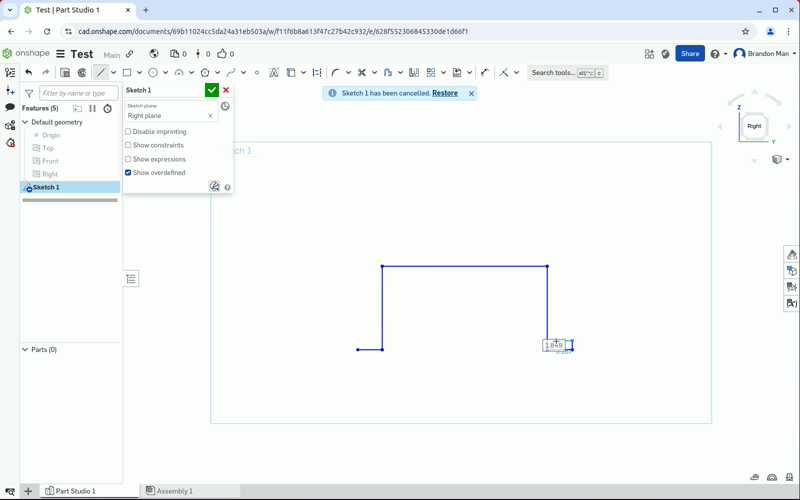
click(556, 340)
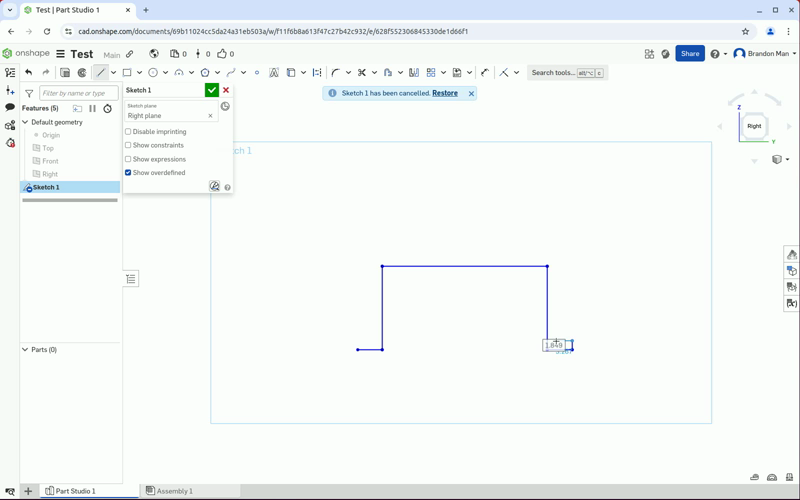
key_up(shift)
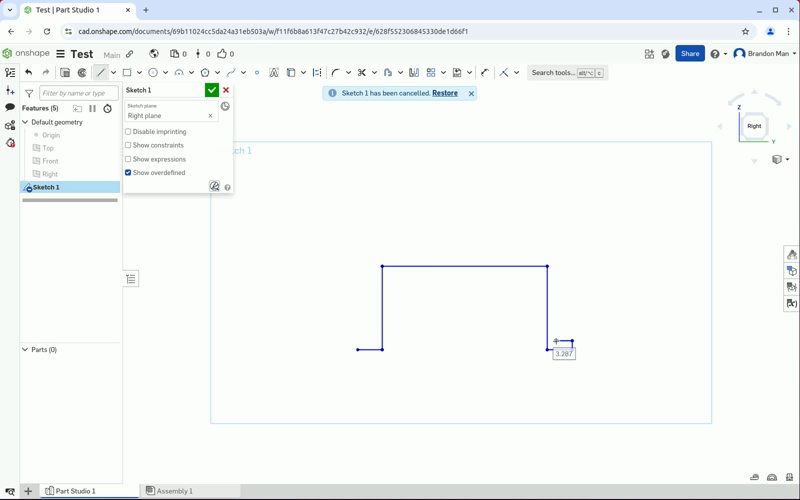
key_down(shift)
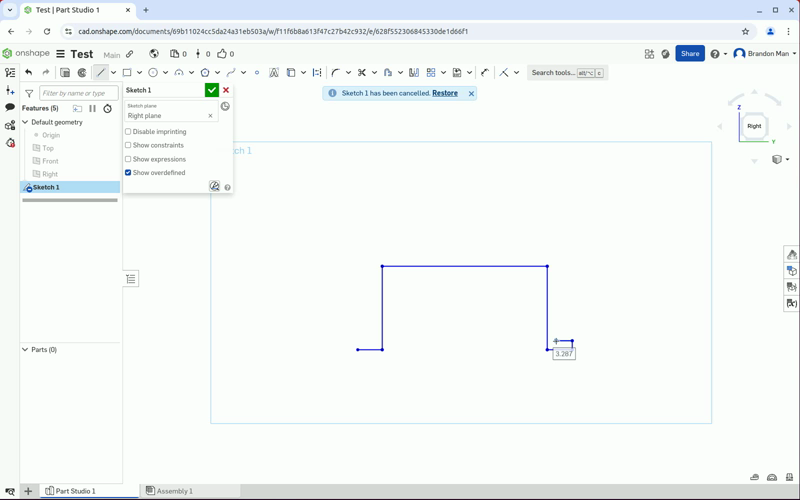
mouse_move(556, 259)
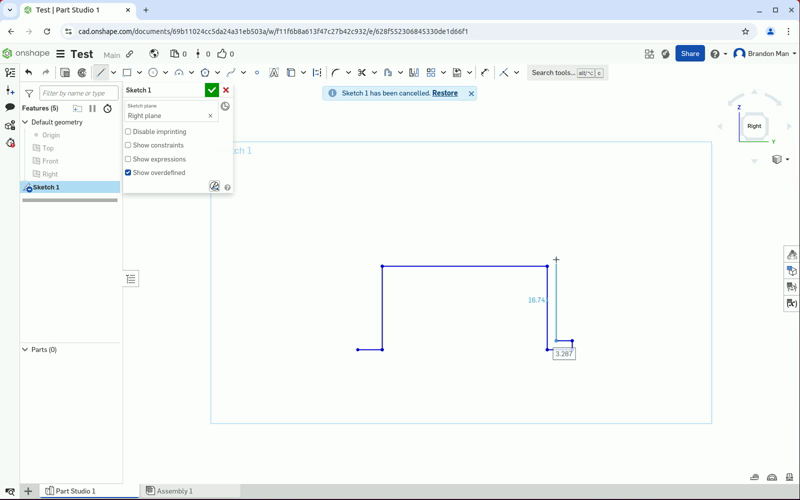
click(556, 259)
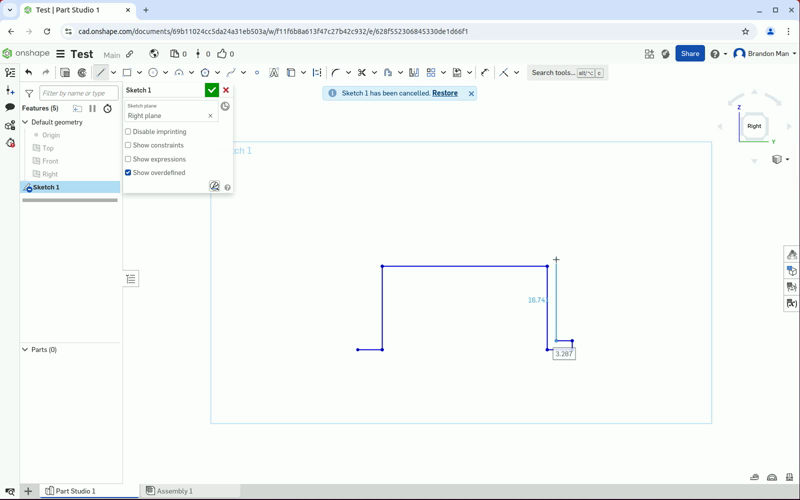
key_up(shift)
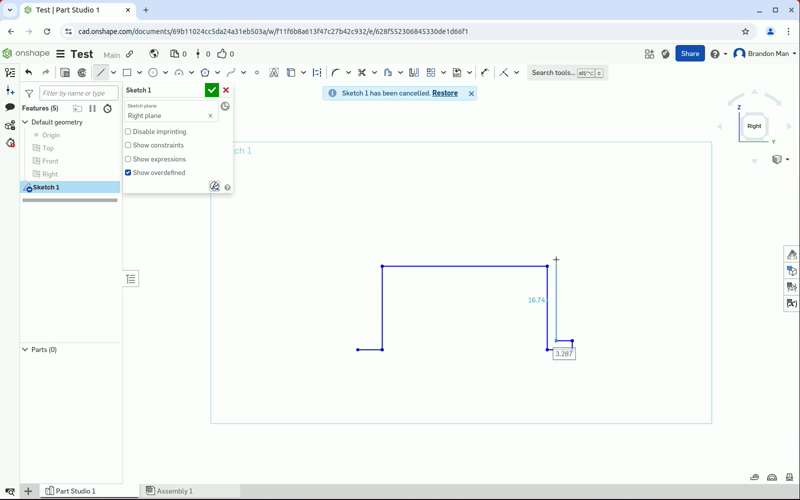
key_down(shift)
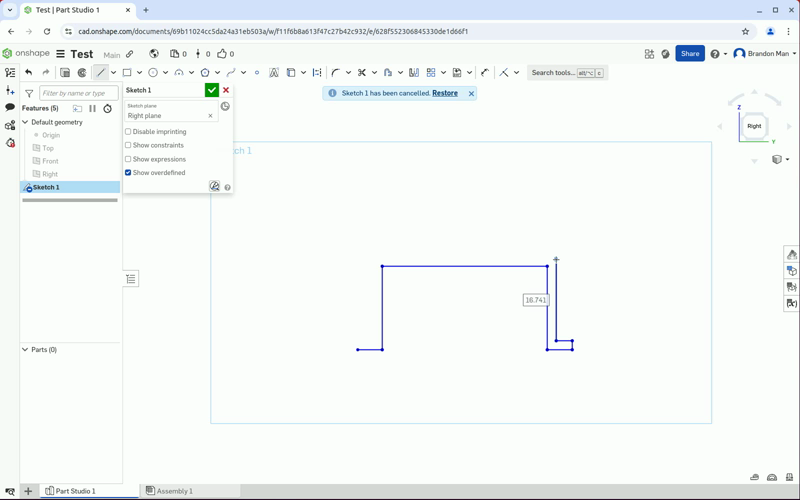
mouse_move(373, 259)
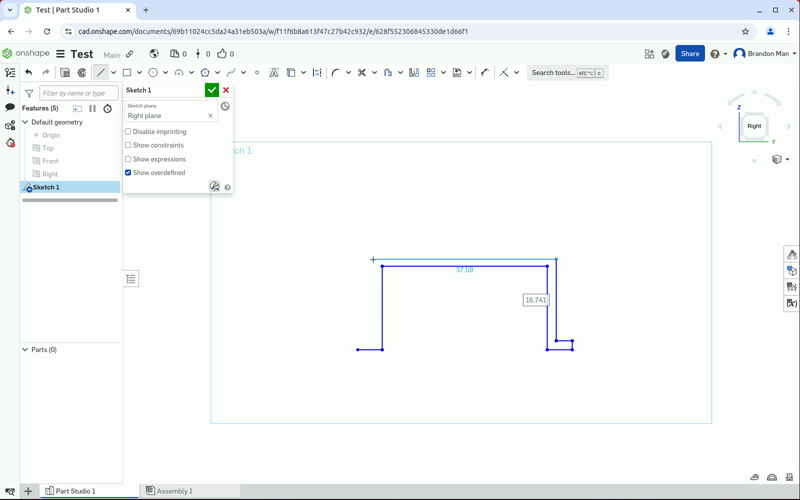
click(373, 259)
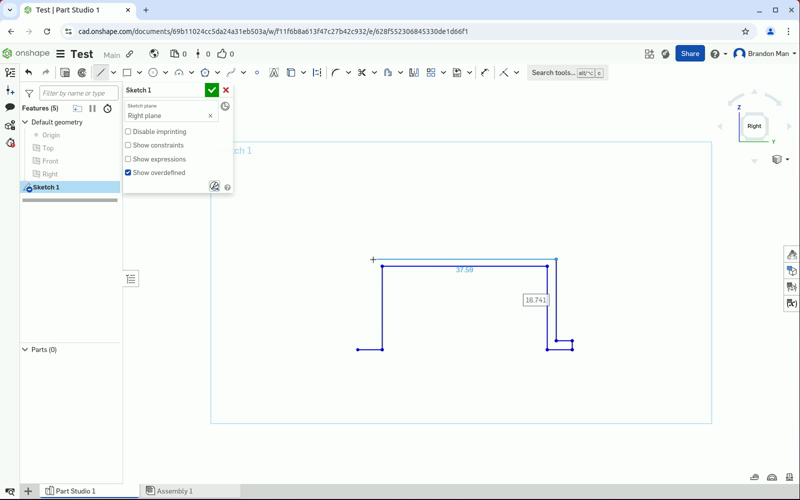
key_up(shift)
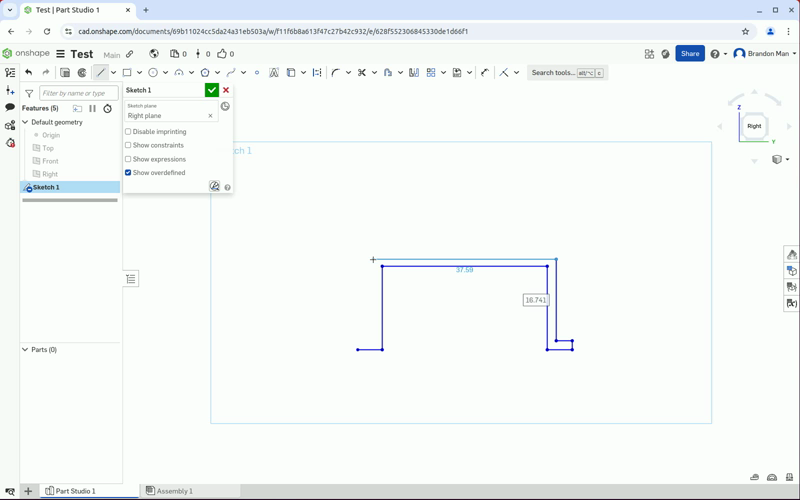
key_down(shift)
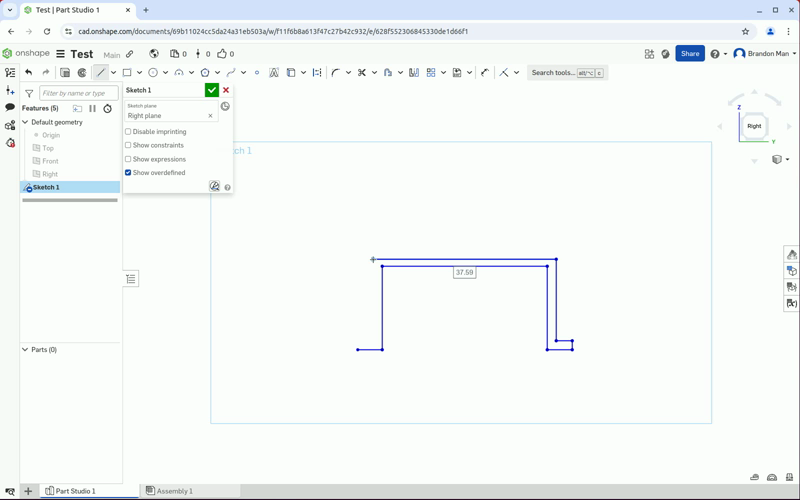
mouse_move(373, 340)
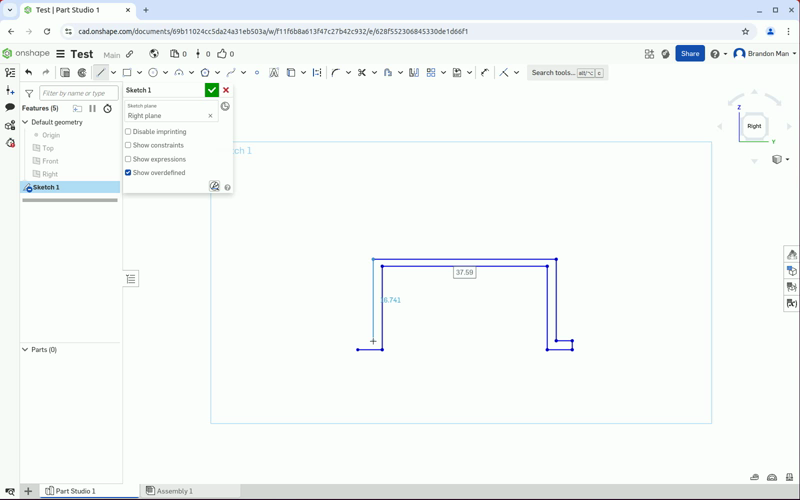
click(373, 340)
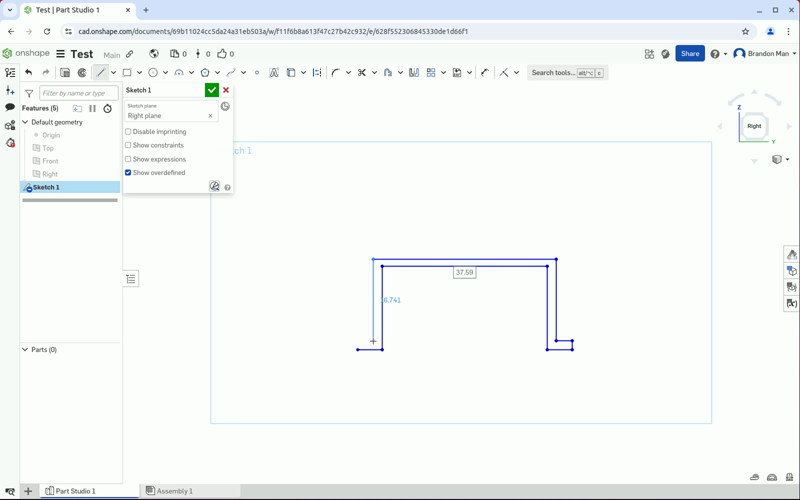
key_up(shift)
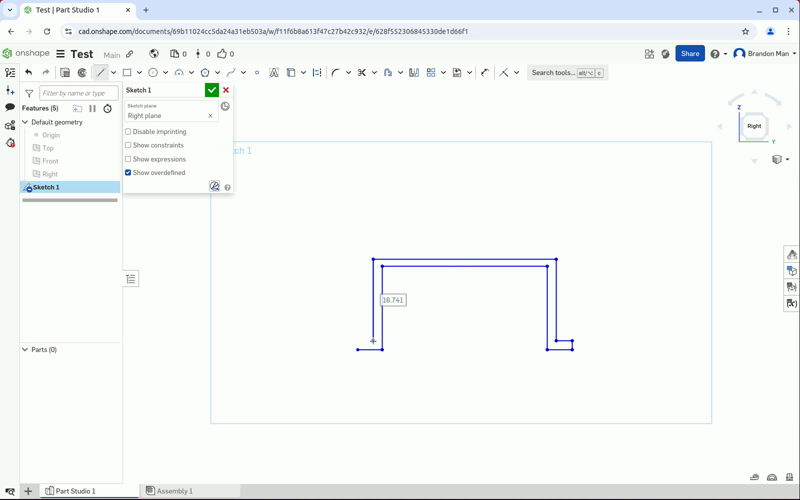
key_down(shift)
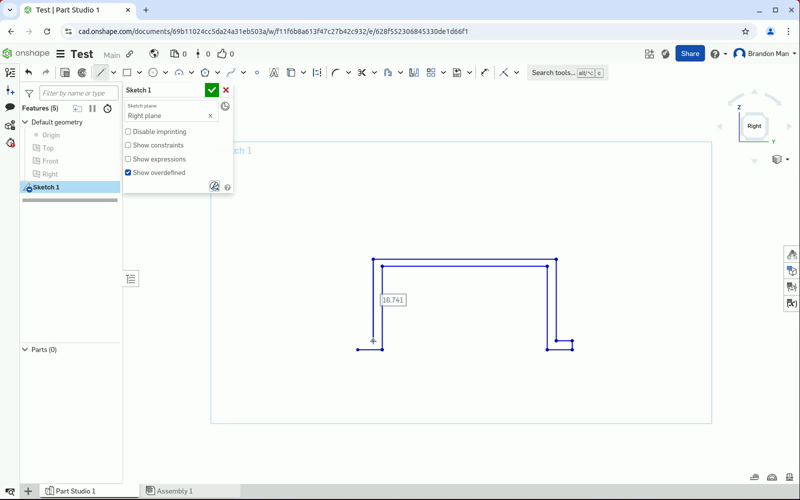
mouse_move(403, 340)
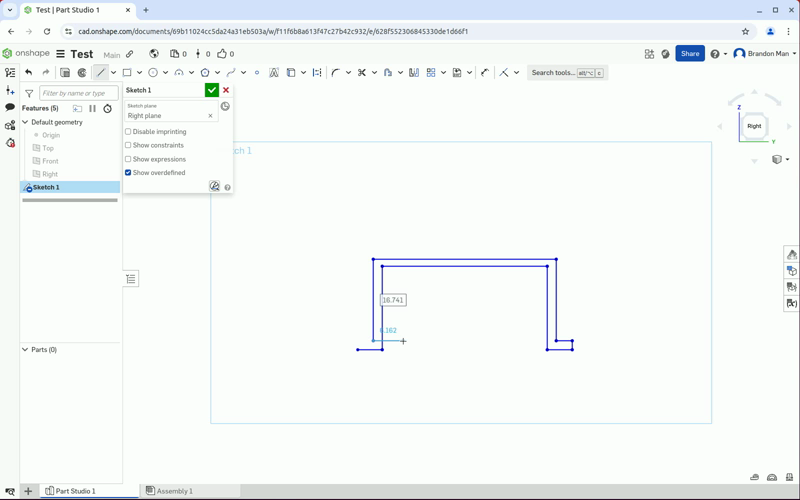
mouse_move(357, 340)
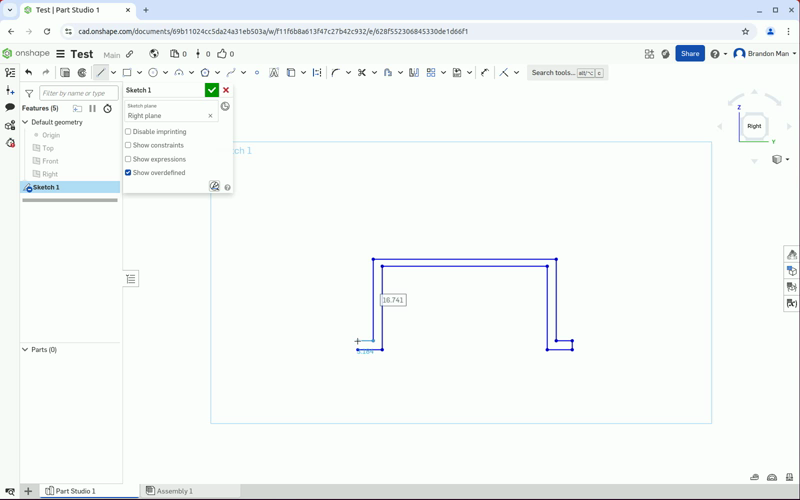
click(357, 340)
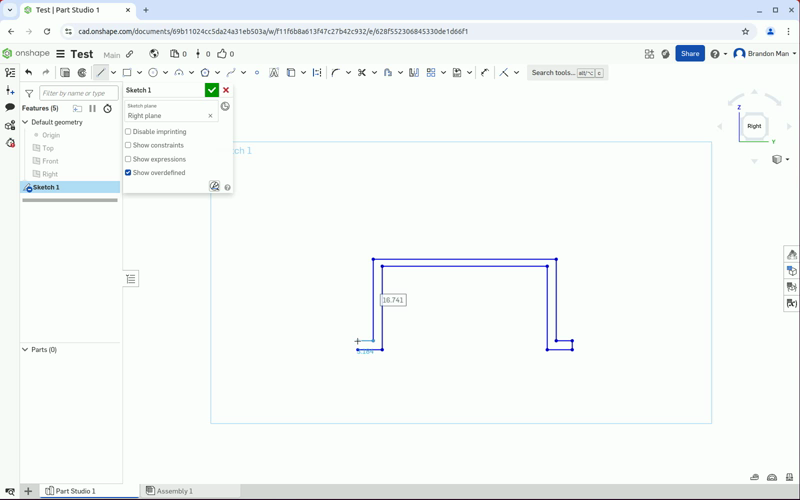
key_up(shift)
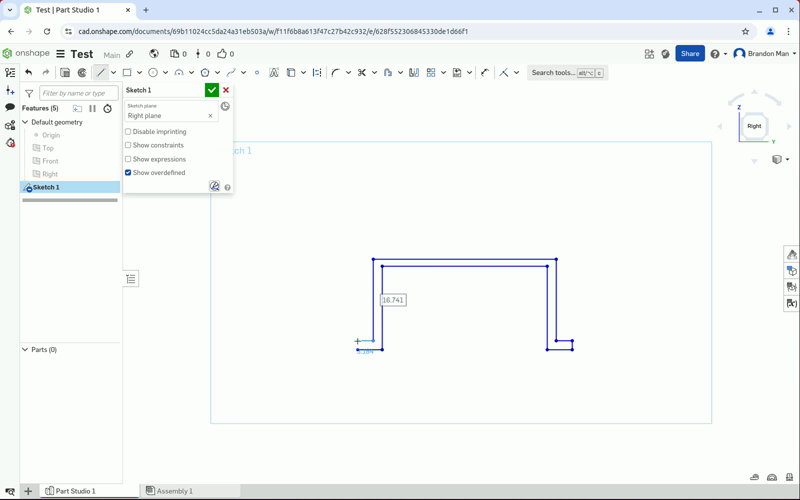
mouse_move(387, 340)
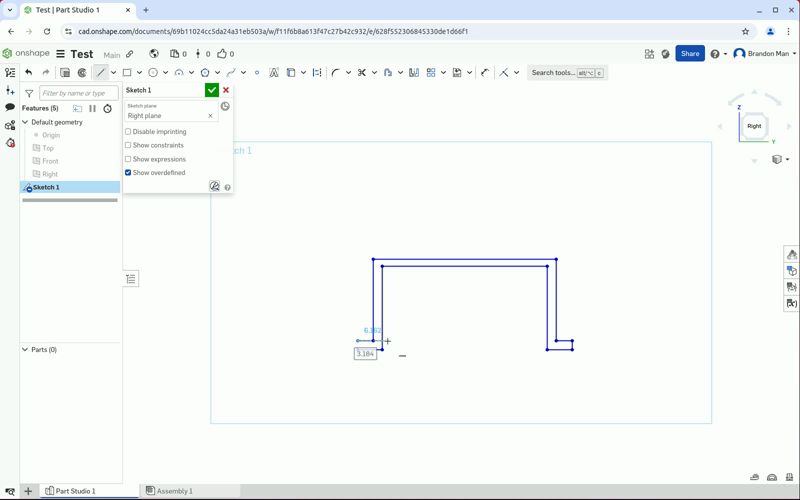
key_down(shift)
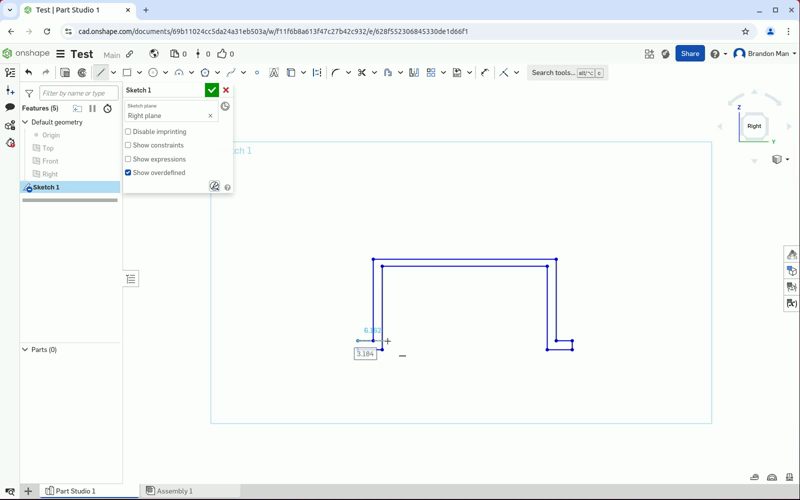
mouse_move(357, 349)
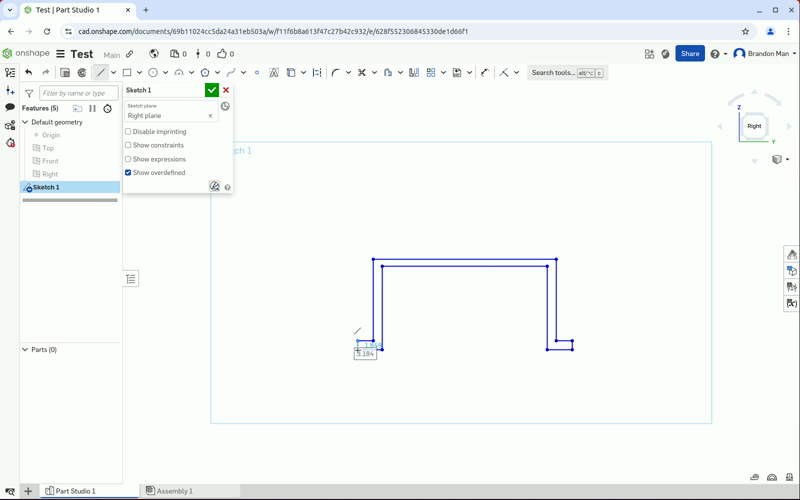
key_up(shift)
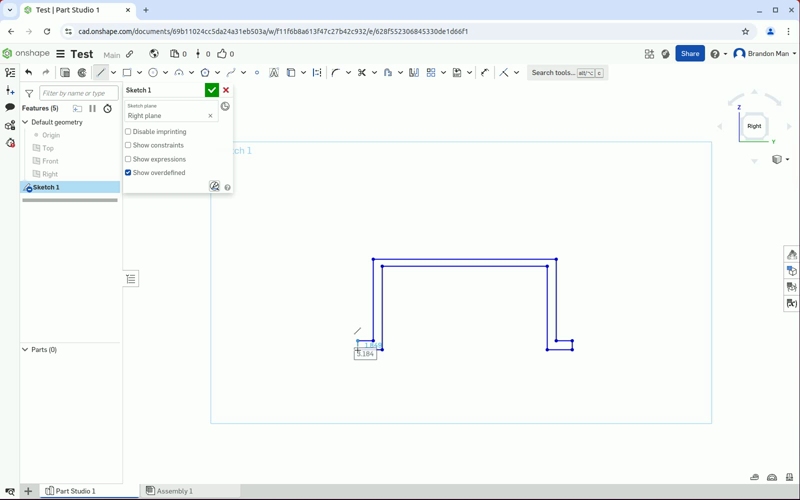
click(357, 349)
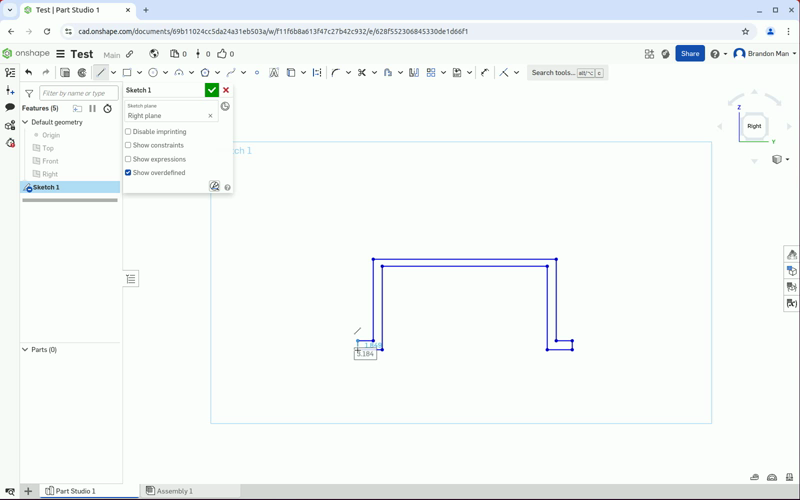
key(esc)
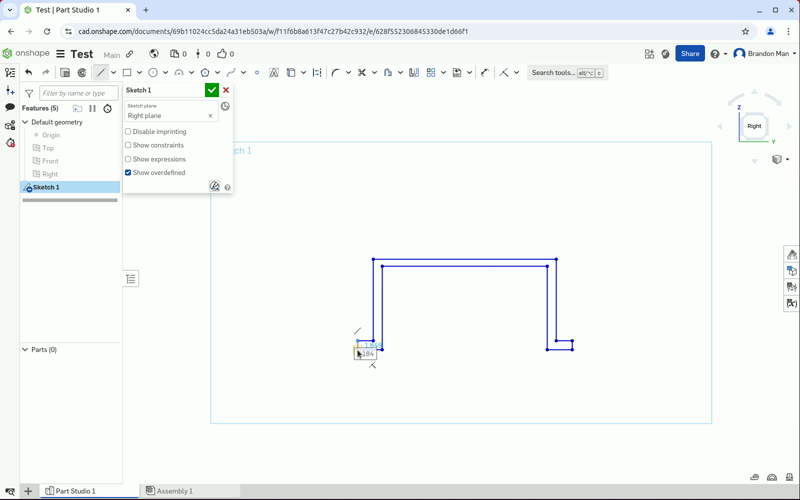
mouse_move(403, 263)
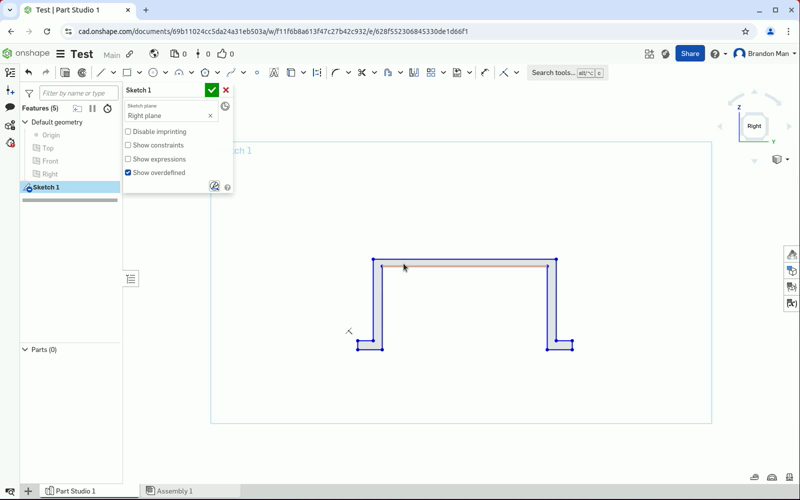
click(403, 263)
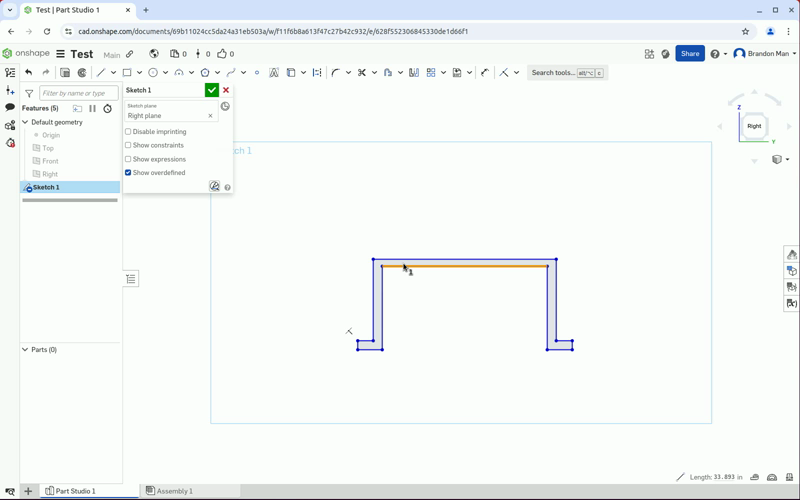
mouse_move(73, 352)
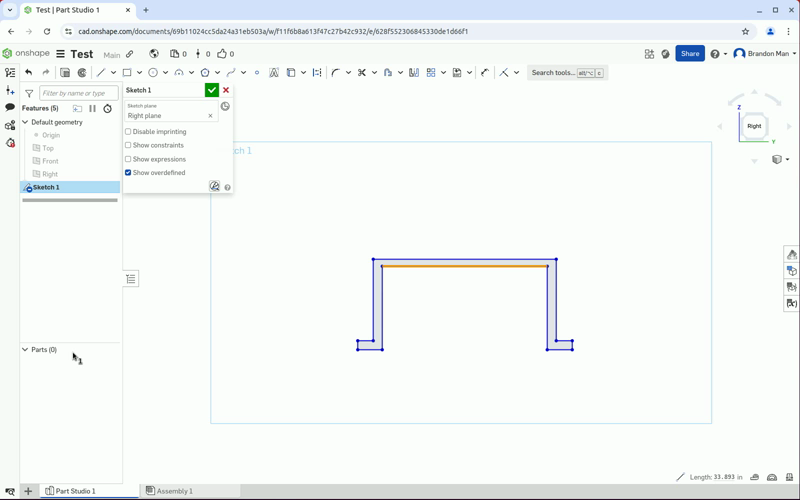
key(shift+y)
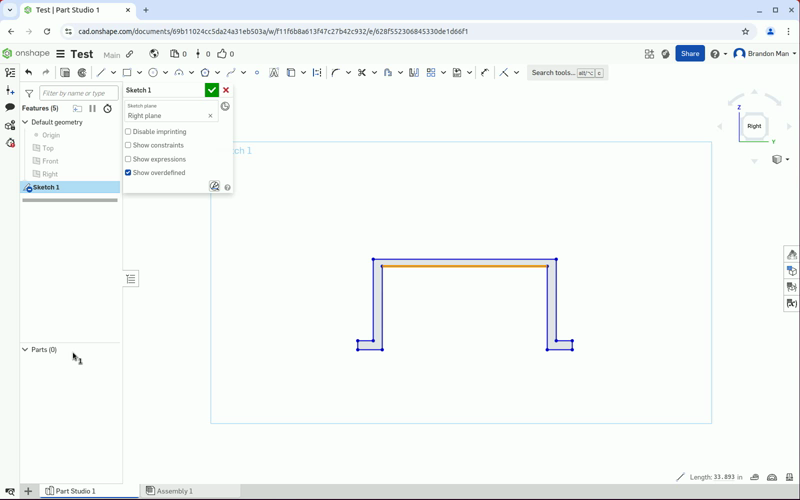
key(shift+e)
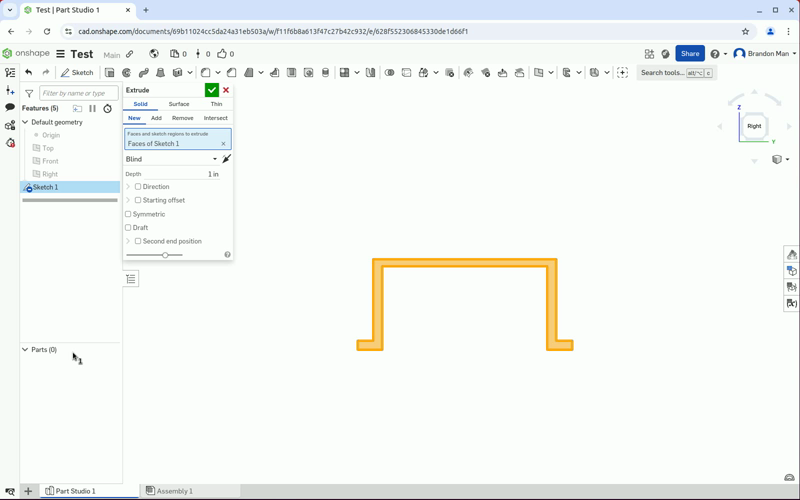
mouse_move(143, 106)
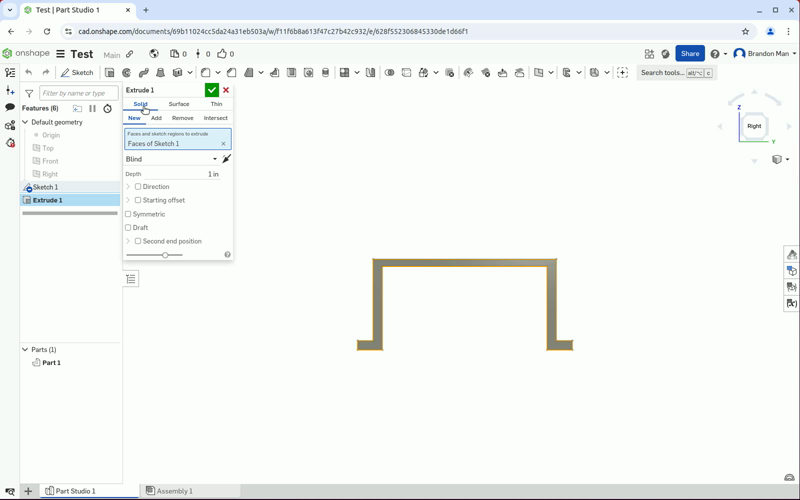
click(143, 106)
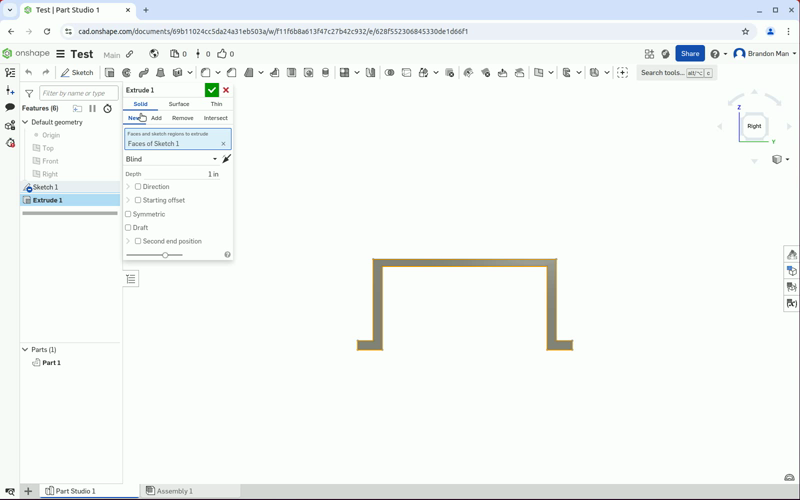
mouse_move(137, 120)
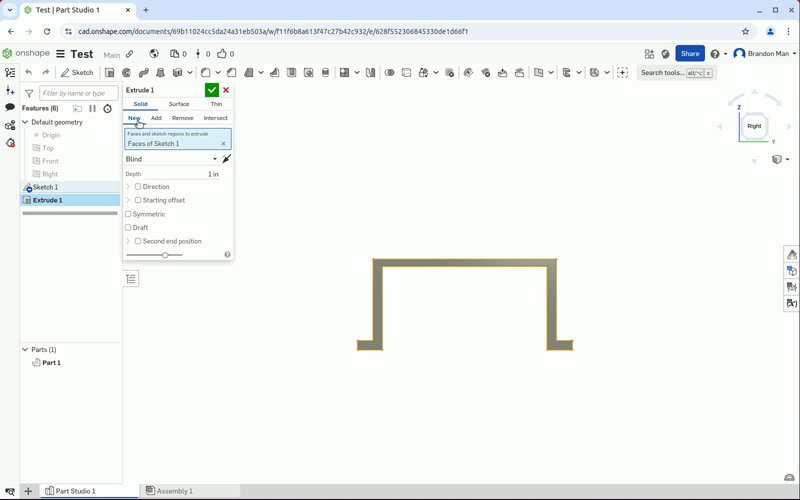
click(137, 120)
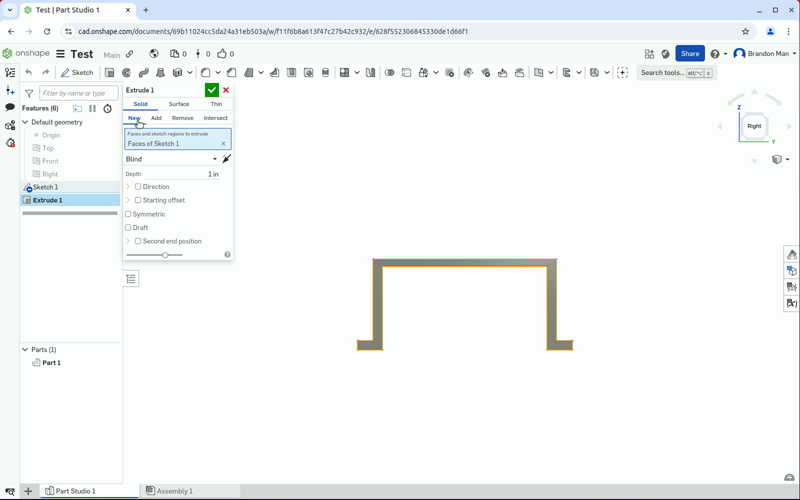
key(tab, 4)
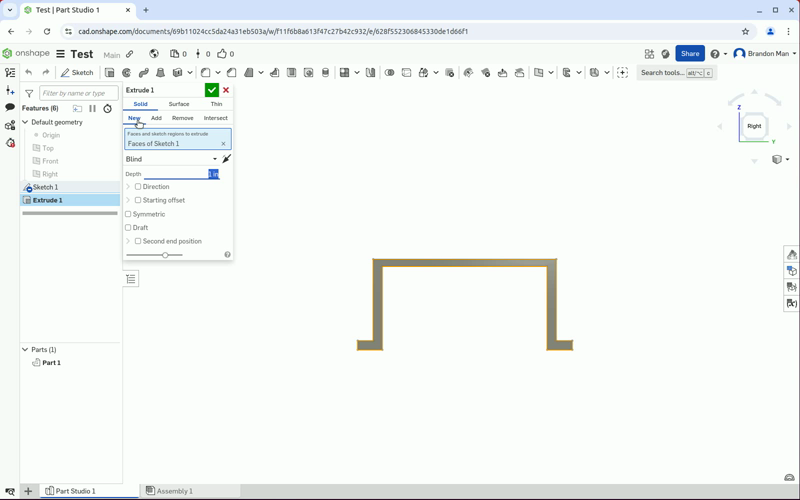
text(4.333)
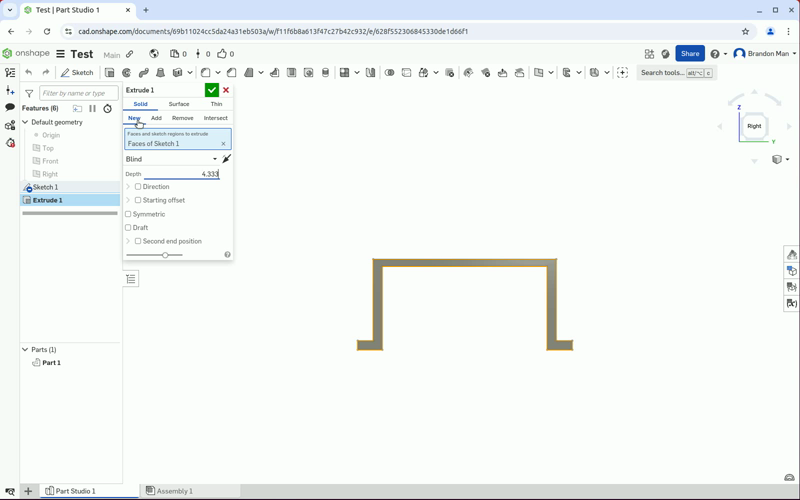
key(enter)
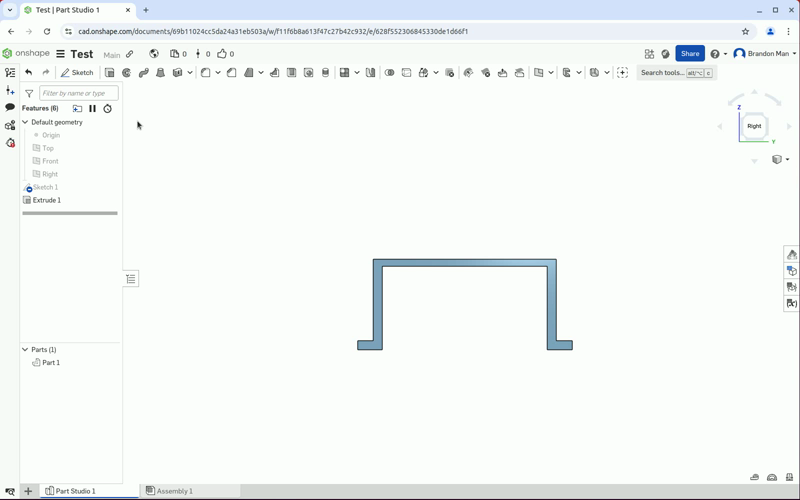
key(shift+h)
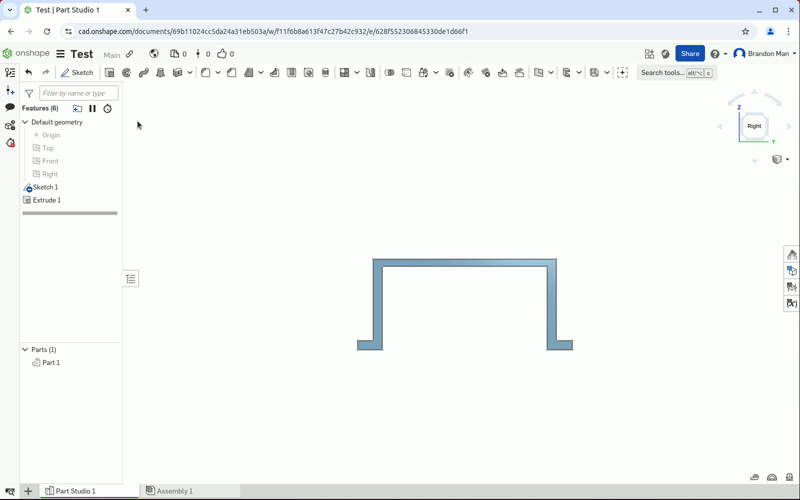
key(shift+h)
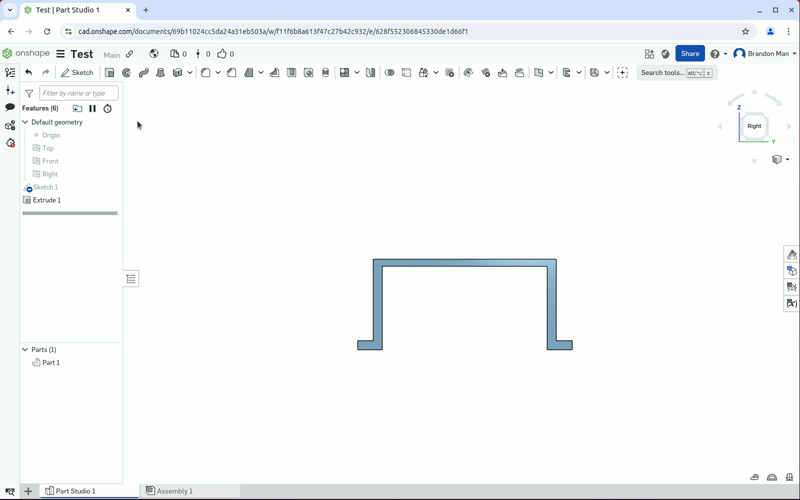
mouse_move(73, 189)
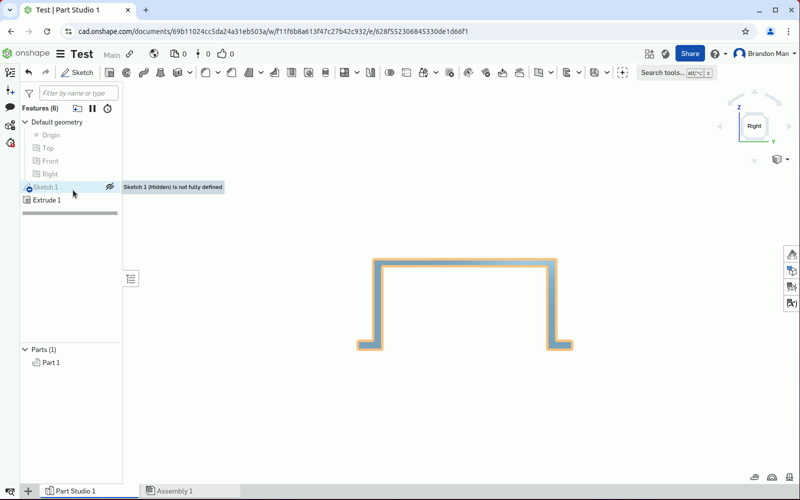
click(73, 189)
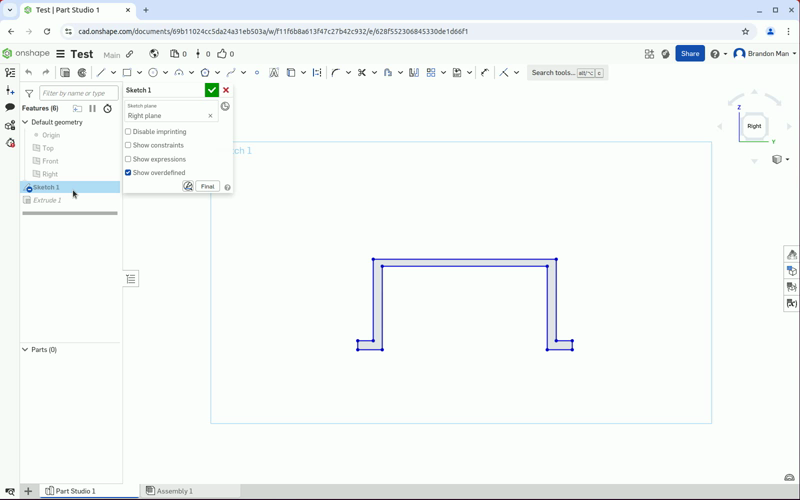
mouse_move(229, 92)
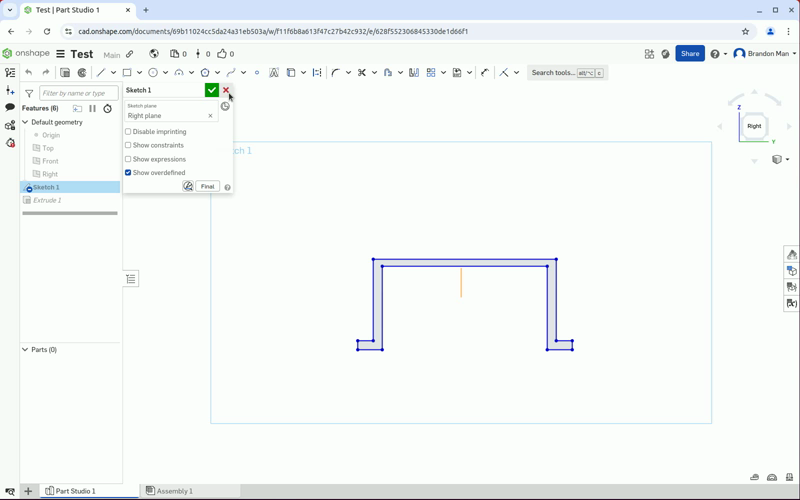
click(229, 92)
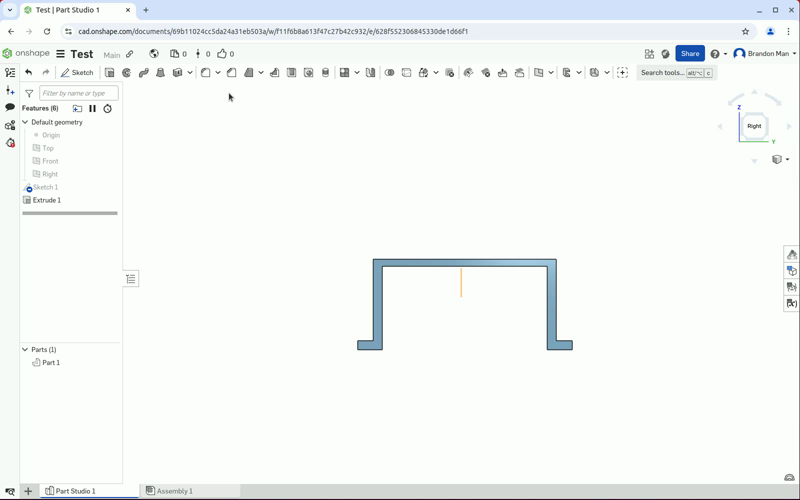
mouse_move(73, 352)
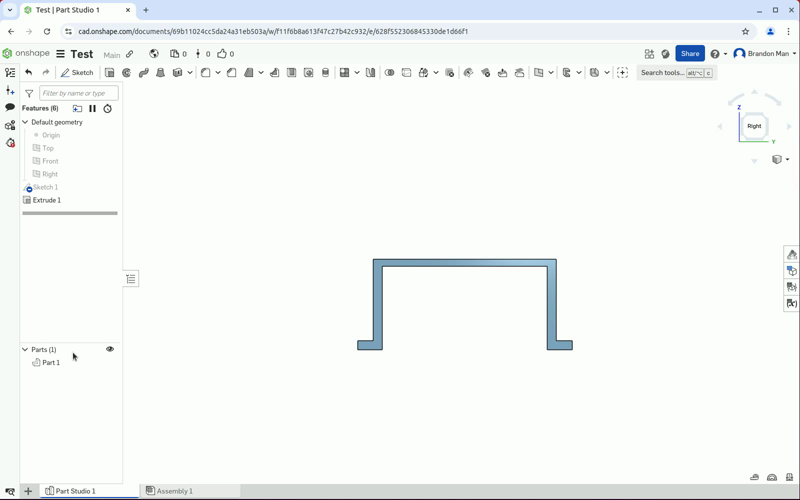
key(y)
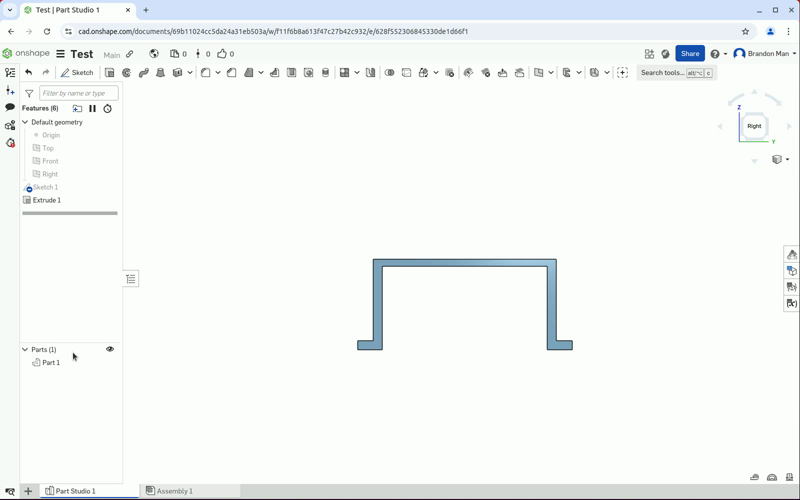
key(shift+p)
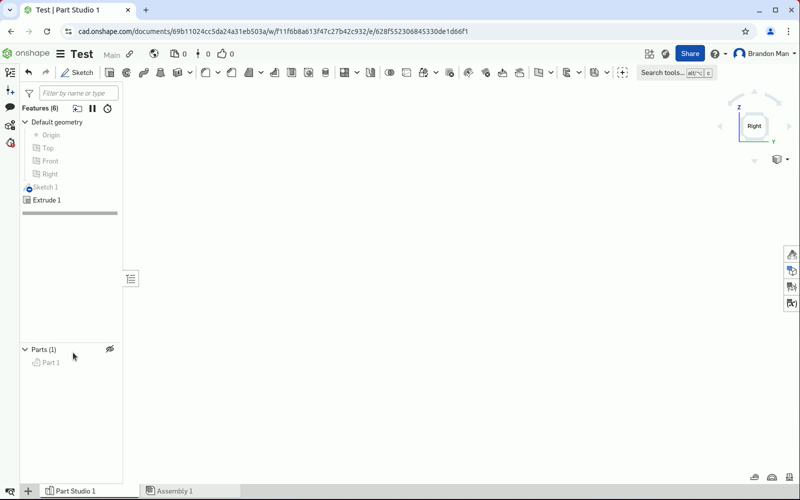
key(space)
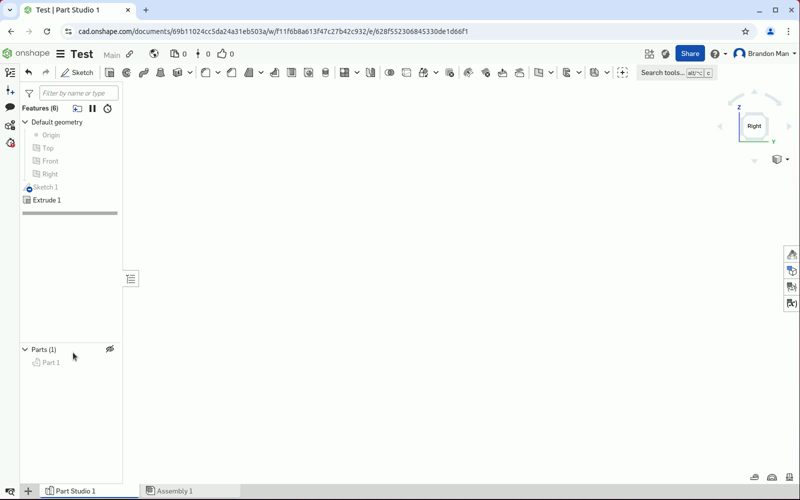
key_down(shift)
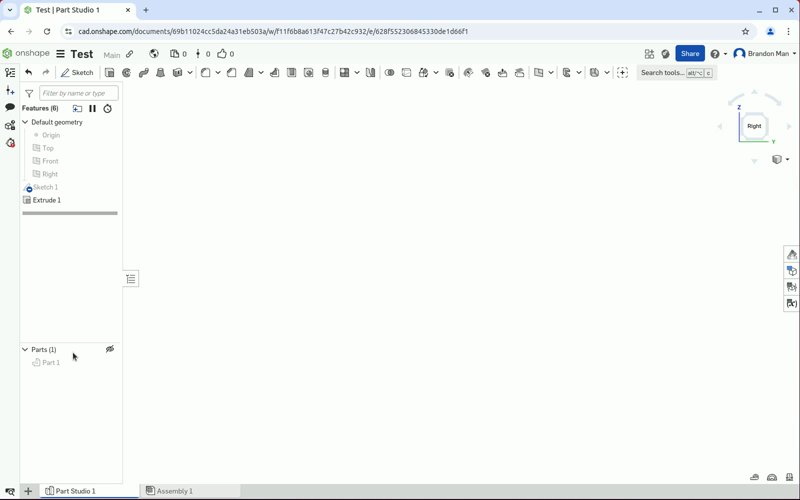
key(right)
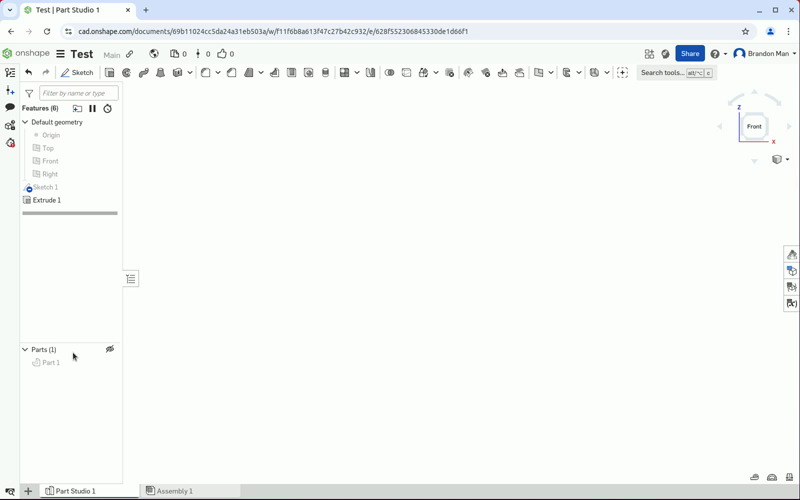
key_up(shift)
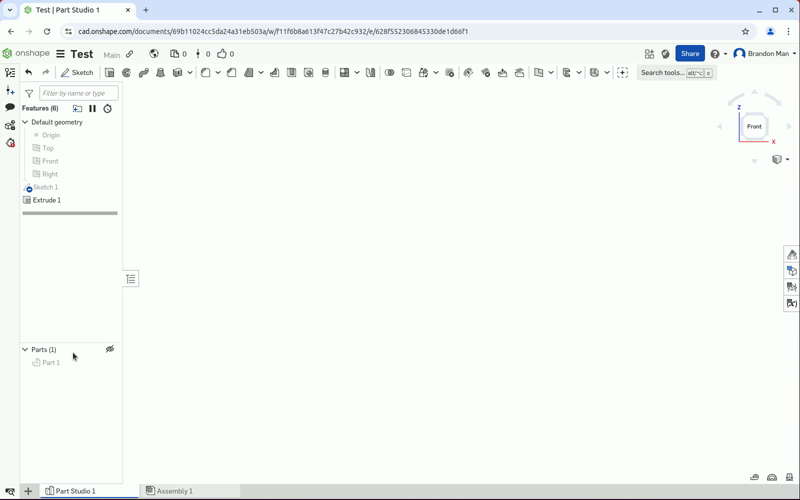
key(space)
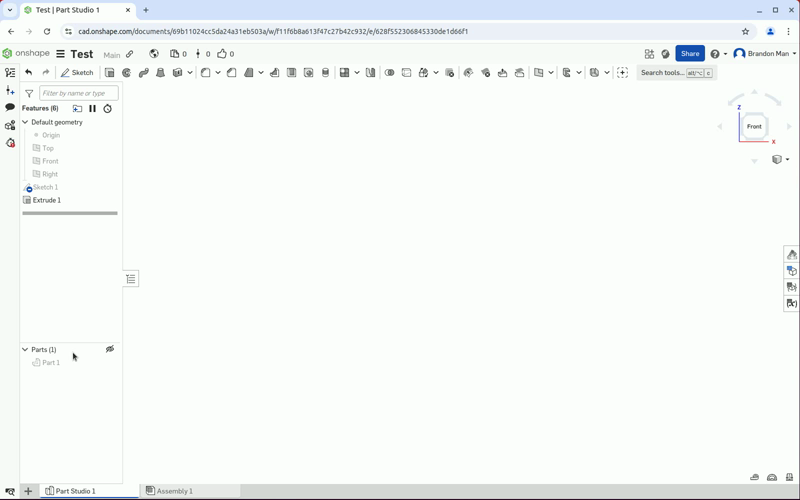
key_down(shift)
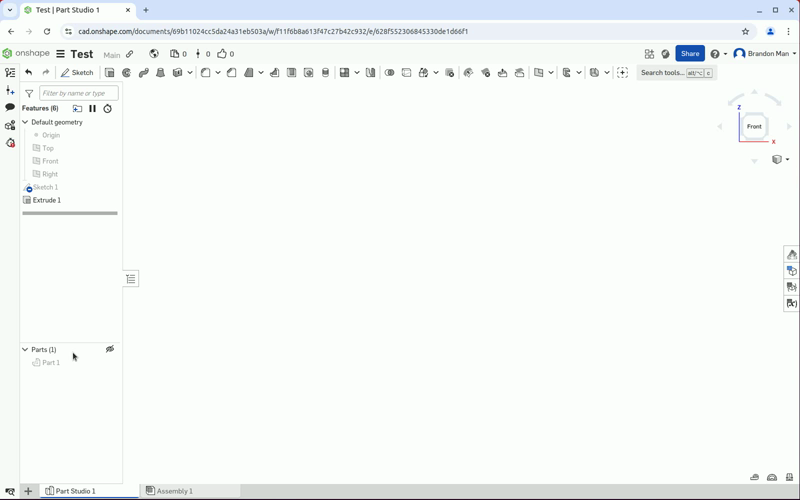
key(down)
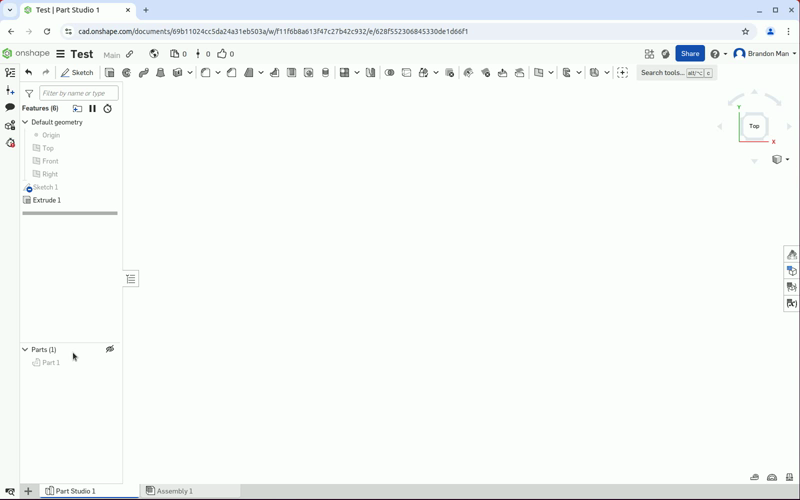
key_up(shift)
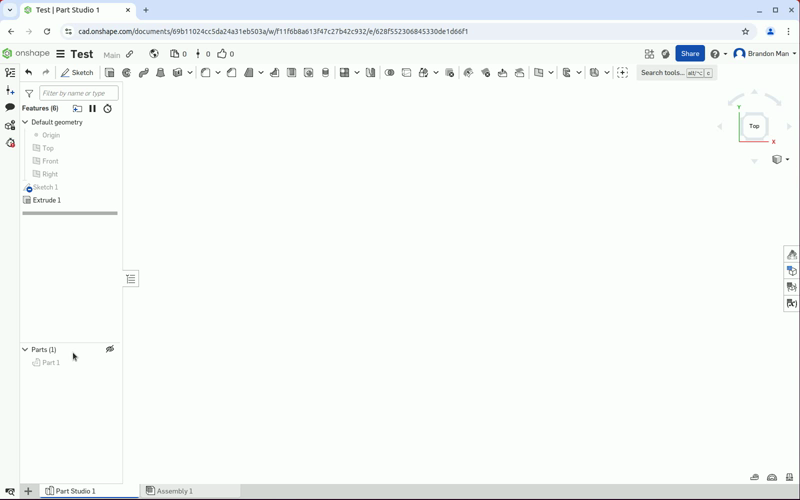
mouse_move(73, 352)
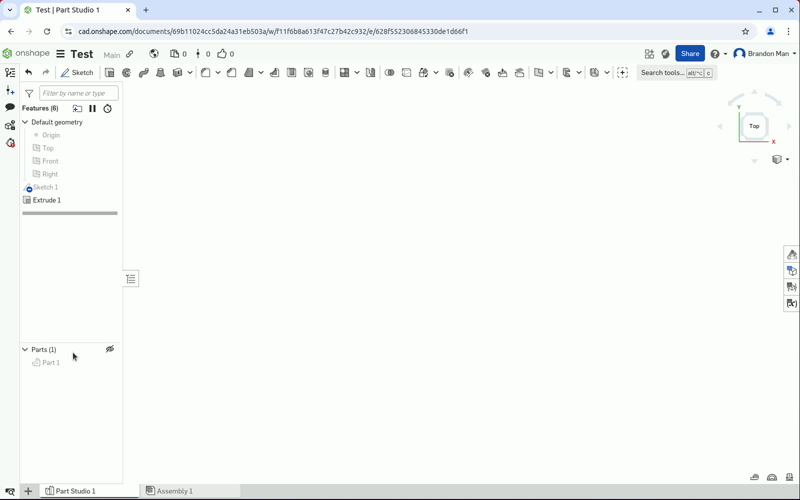
key(shift+y)
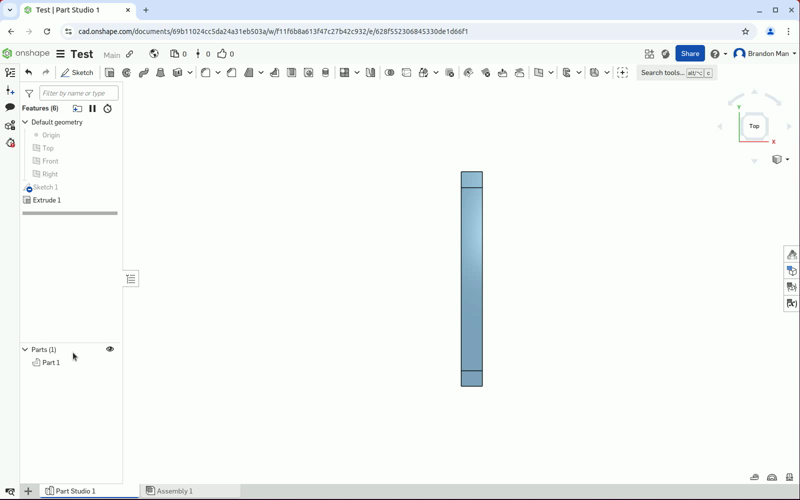
mouse_move(541, 75)
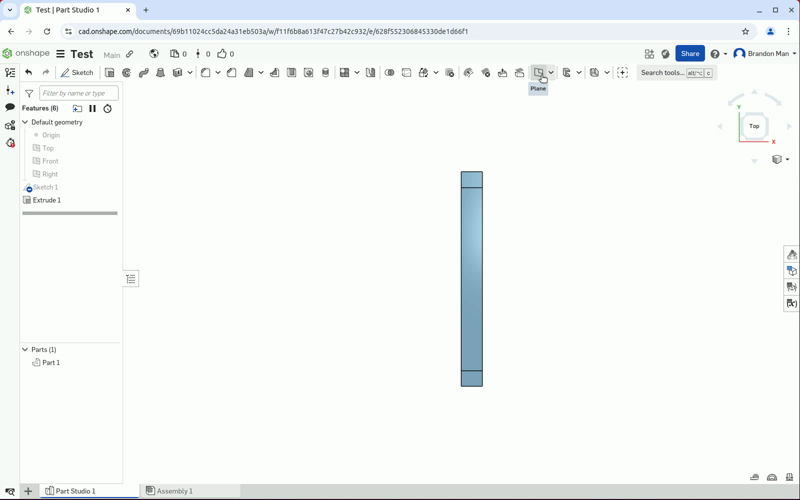
click(541, 75)
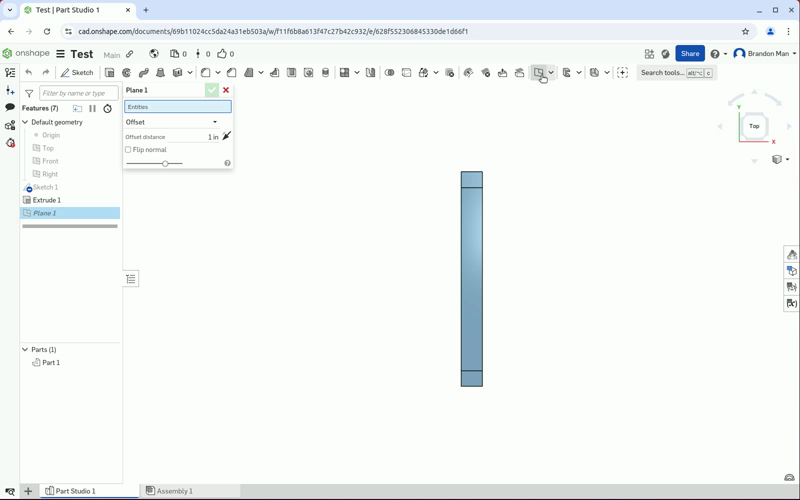
mouse_move(73, 150)
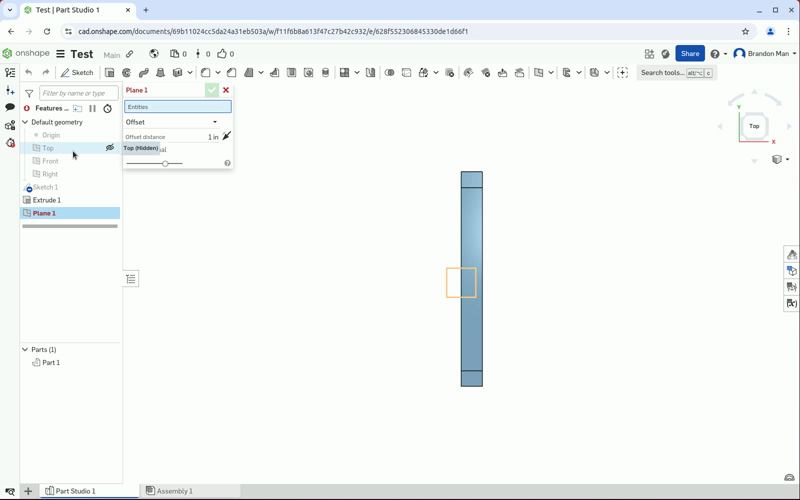
click(73, 150)
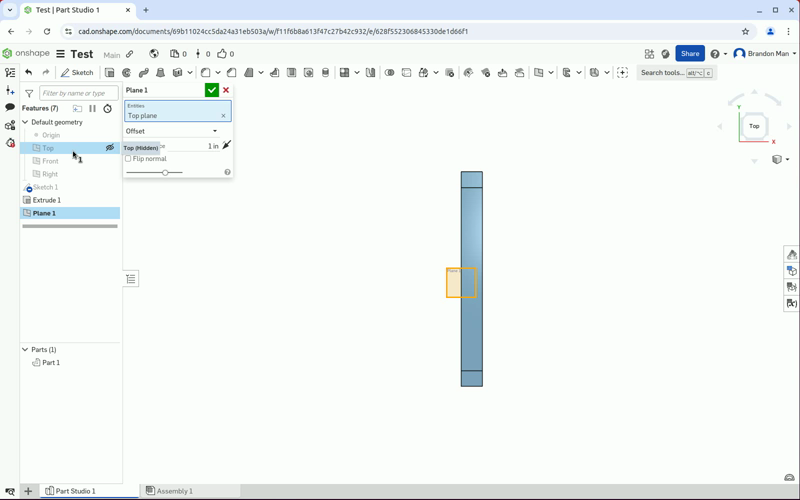
key(tab, 2)
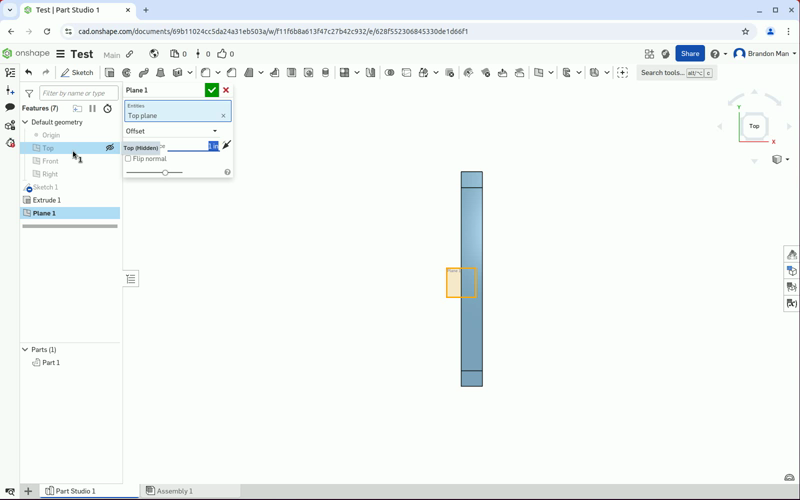
text(11.801)
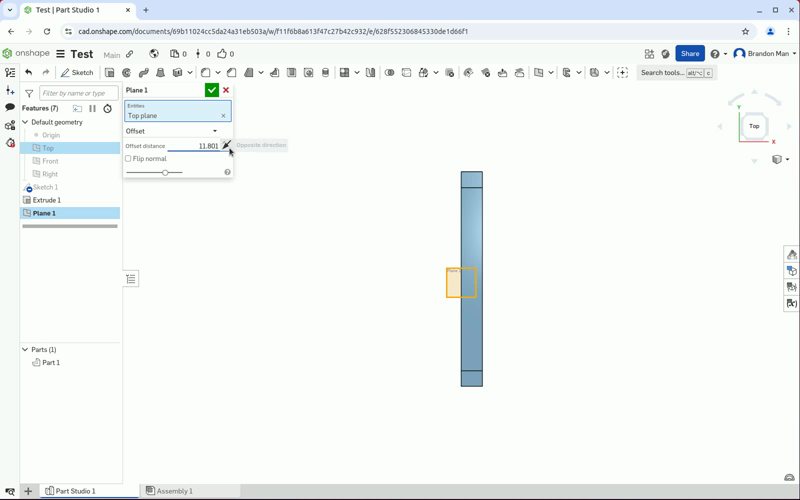
mouse_move(229, 147)
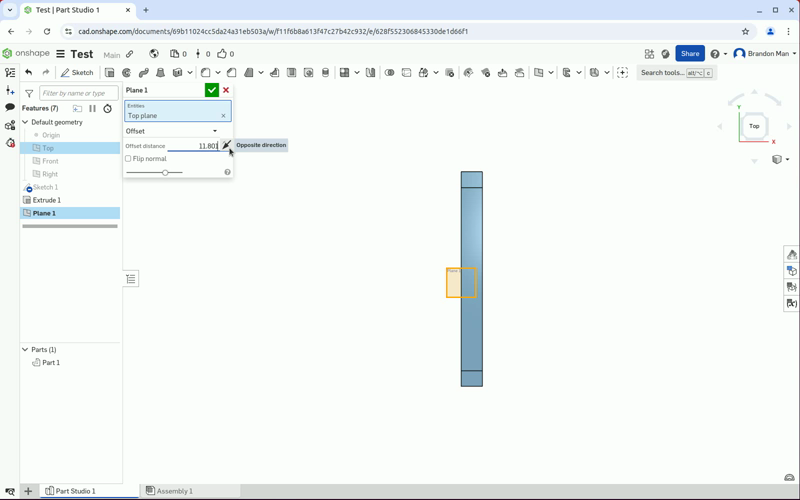
click(229, 147)
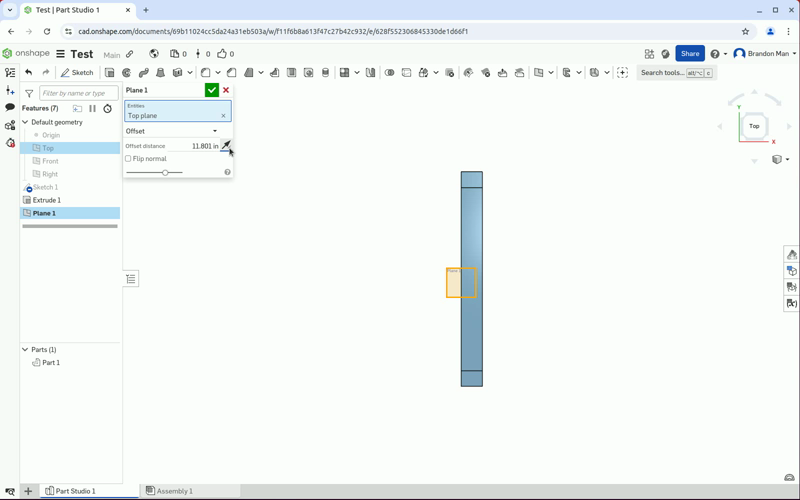
key(enter, 2)
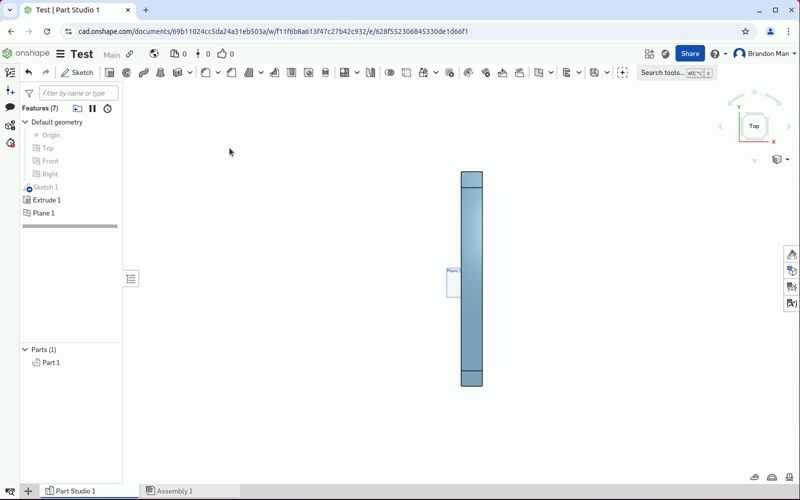
key(shift+s)
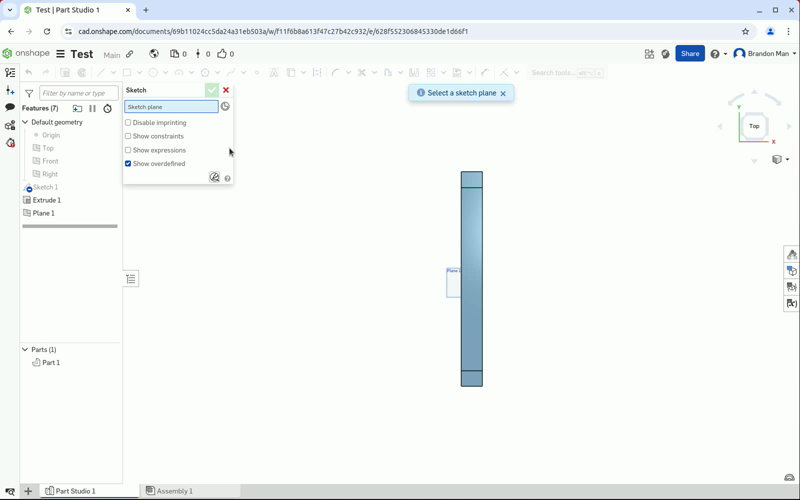
mouse_move(73, 215)
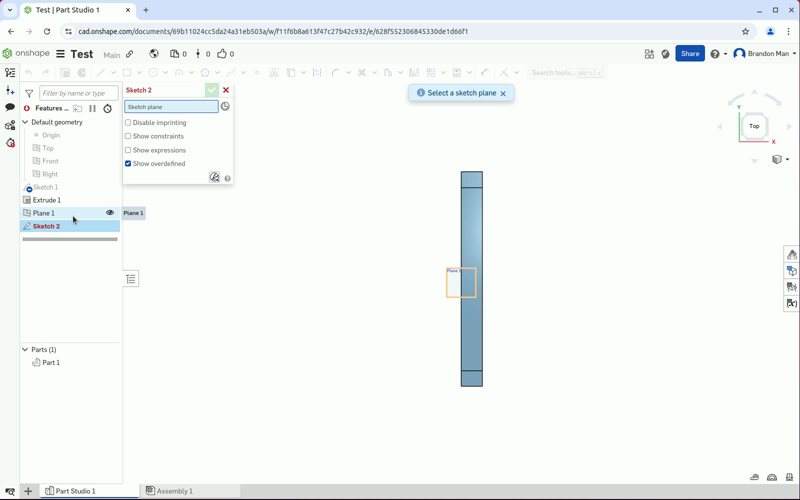
click(73, 215)
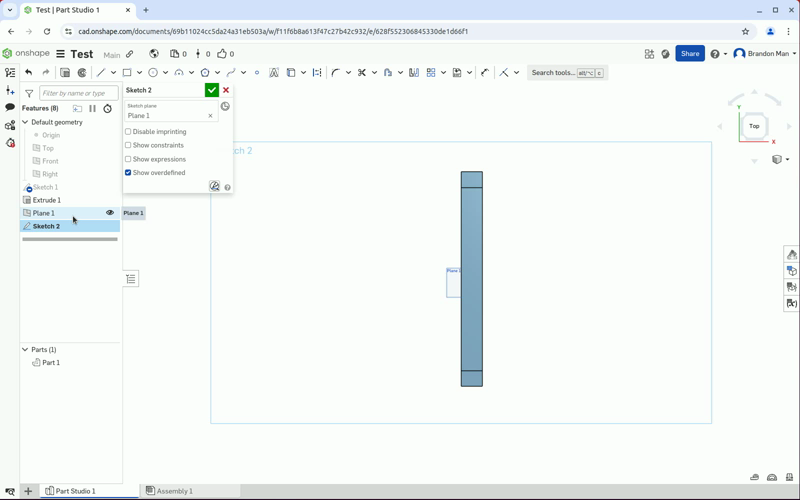
mouse_move(73, 352)
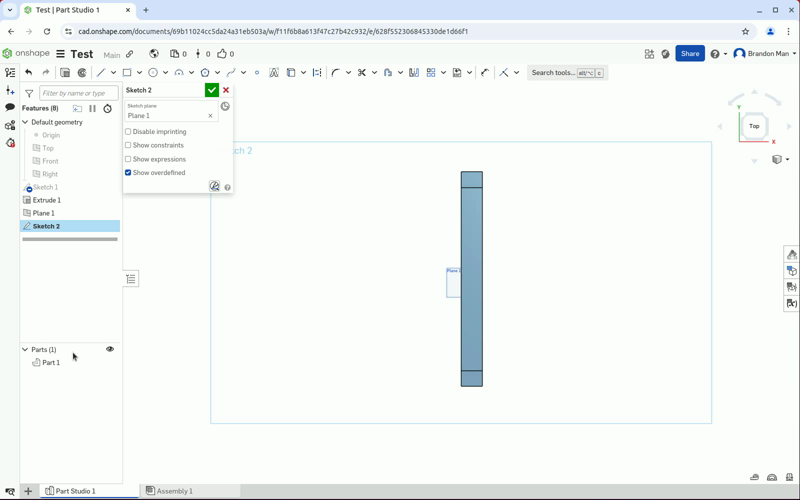
key(y)
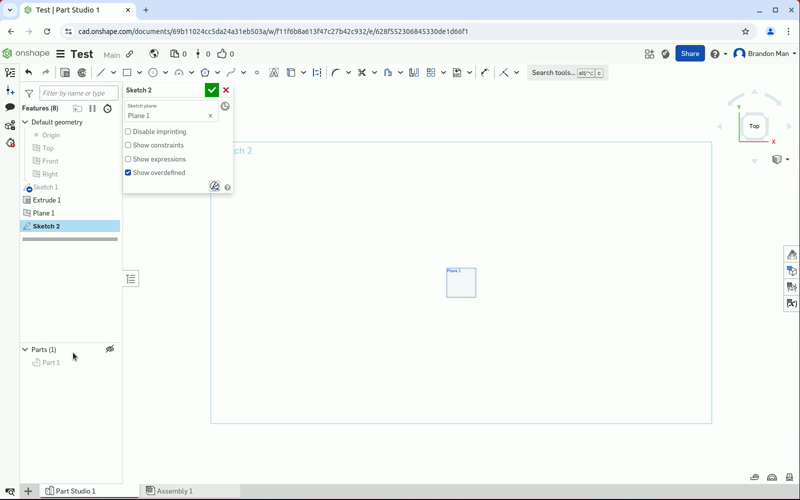
key(c)
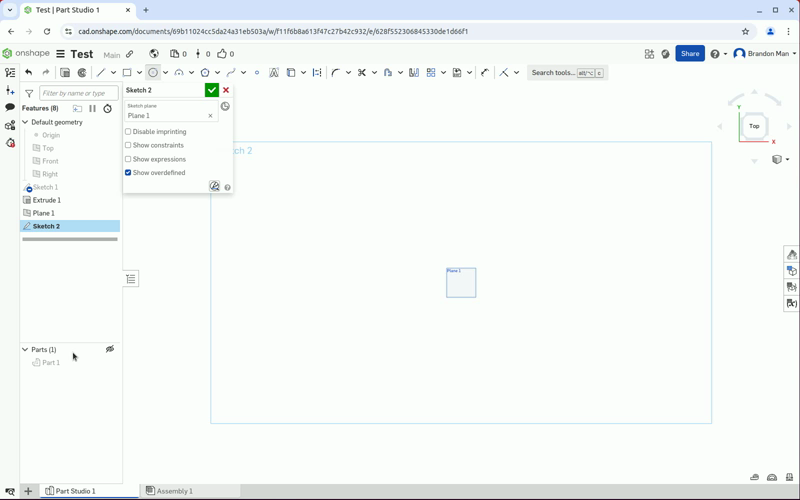
key_down(shift)
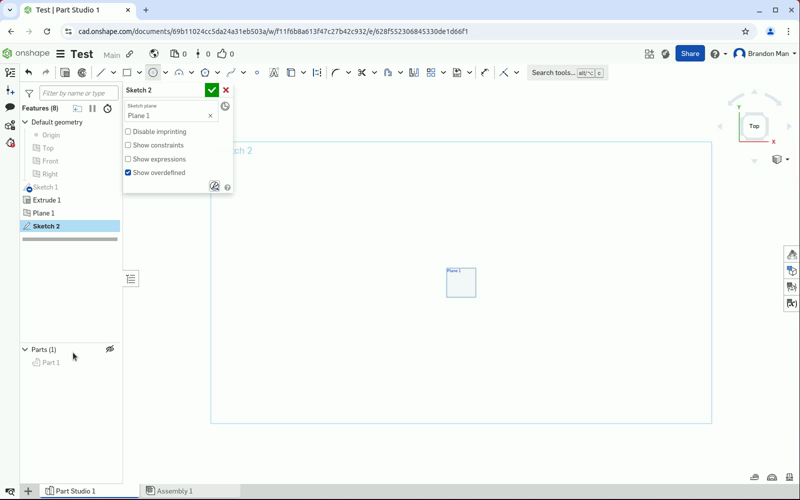
mouse_move(471, 178)
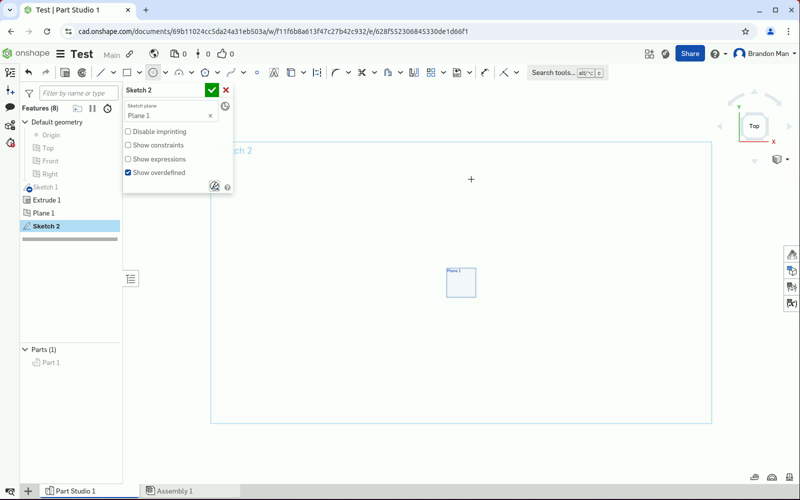
click(471, 178)
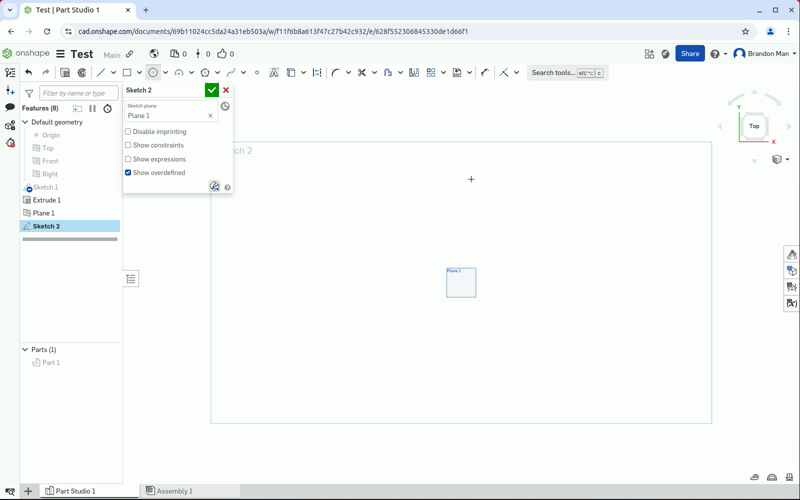
key_up(shift)
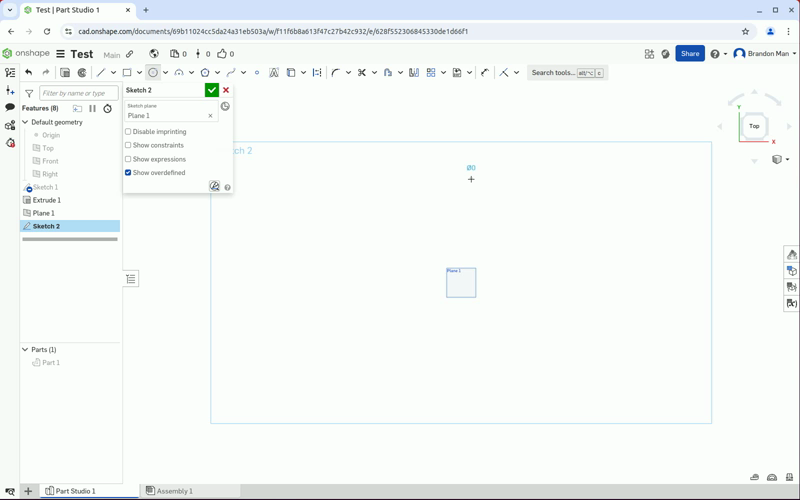
mouse_move(476, 178)
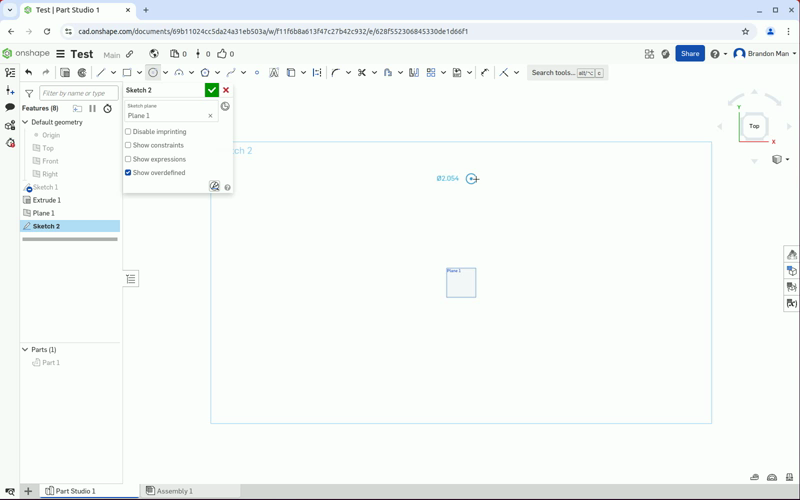
click(476, 178)
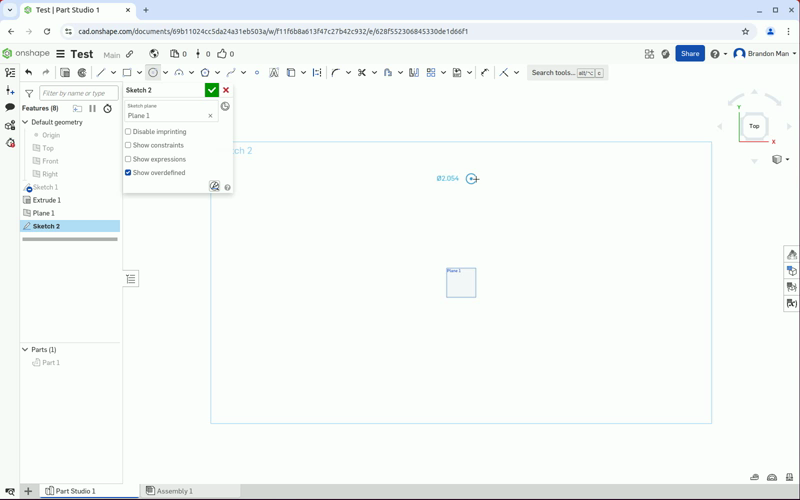
key(esc)
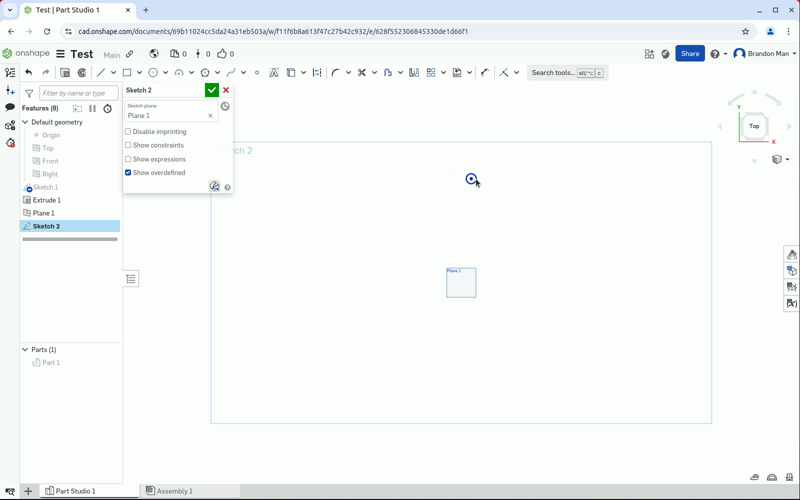
mouse_move(470, 179)
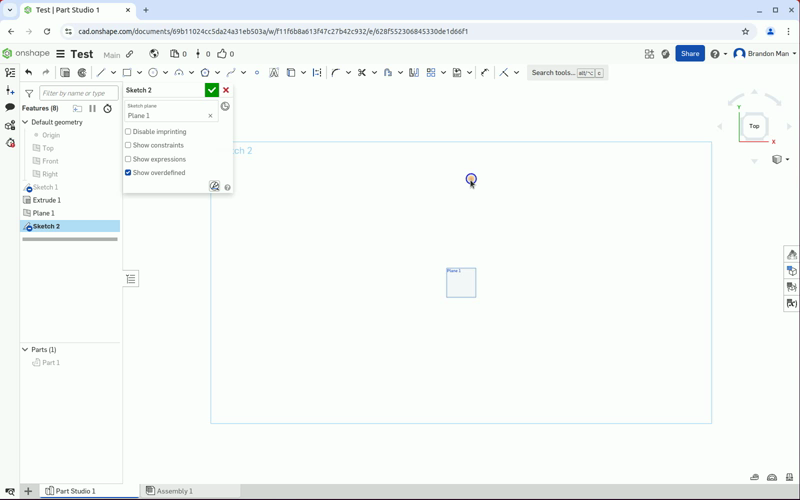
scroll(6)
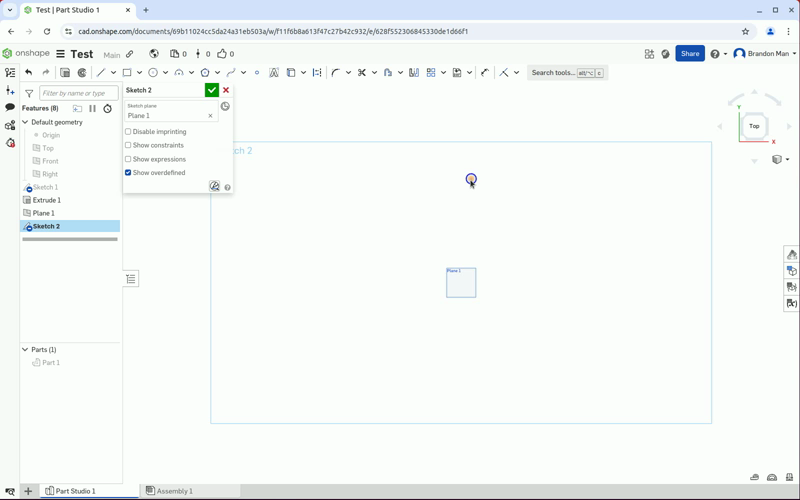
scroll(6)
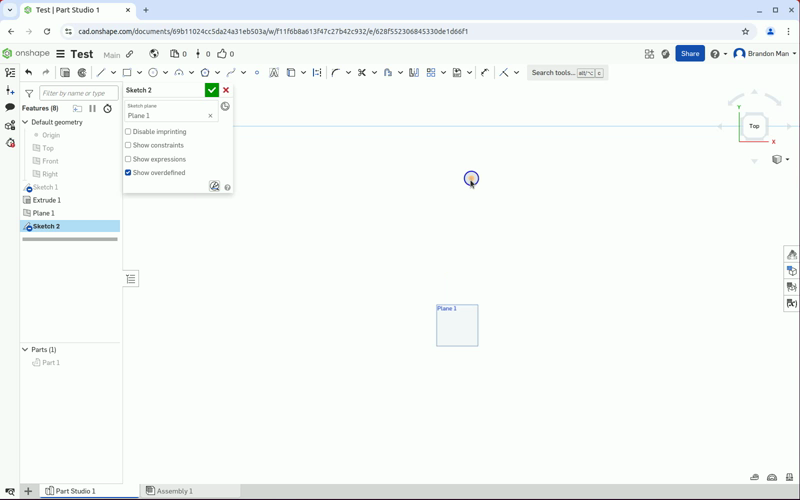
scroll(6)
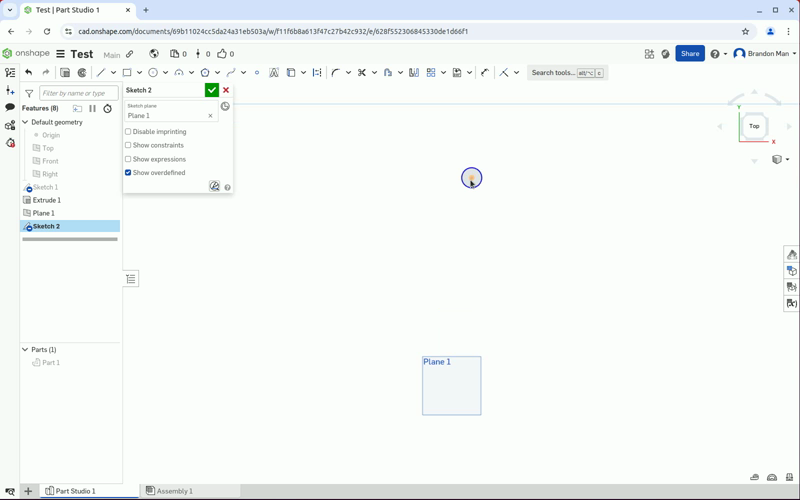
scroll(6)
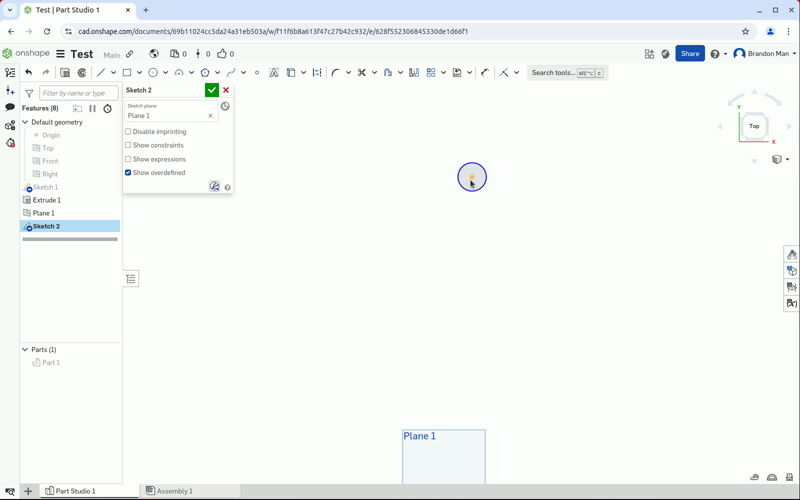
scroll(6)
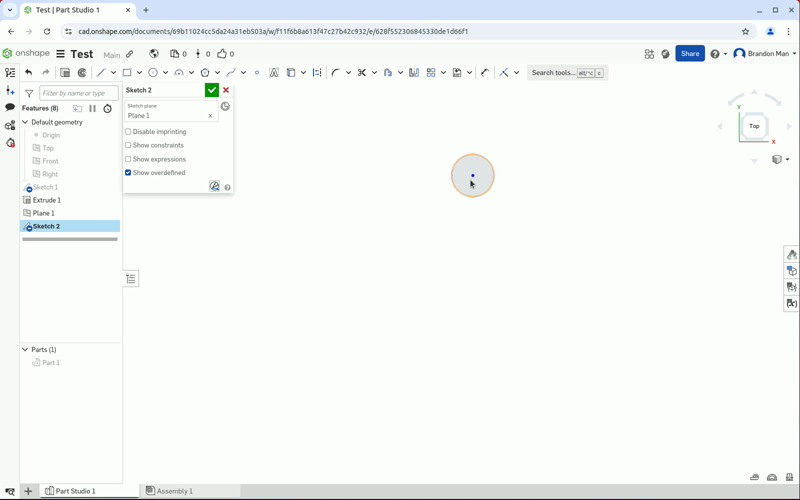
scroll(6)
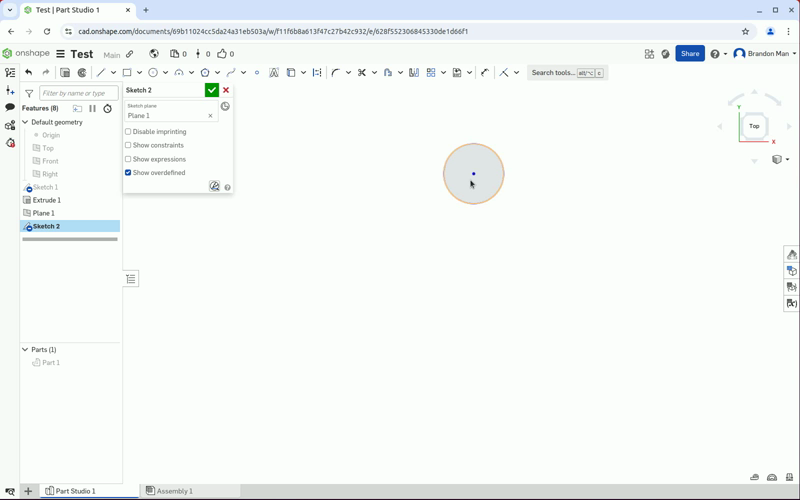
scroll(6)
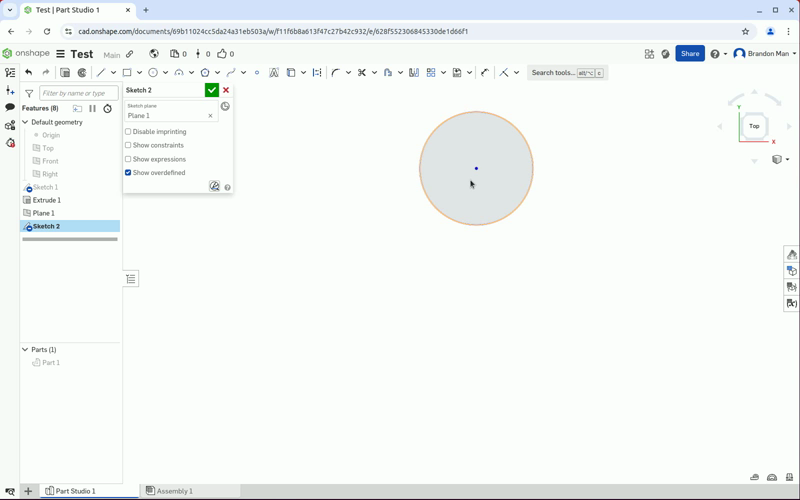
click(470, 179)
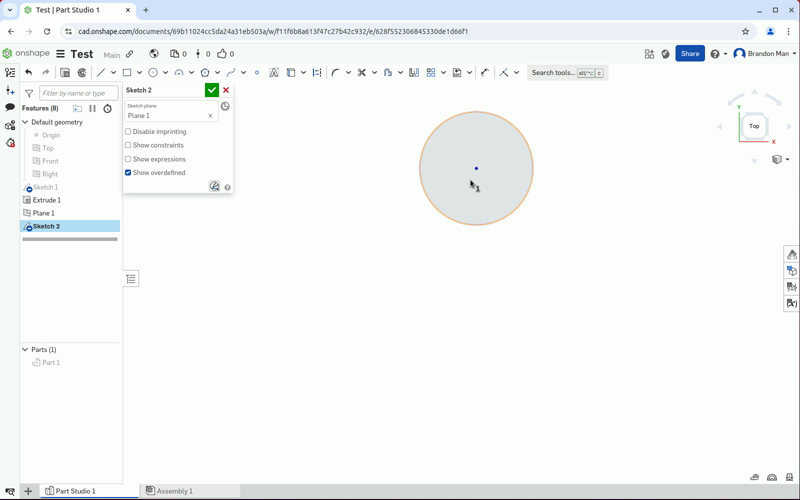
scroll(-6)
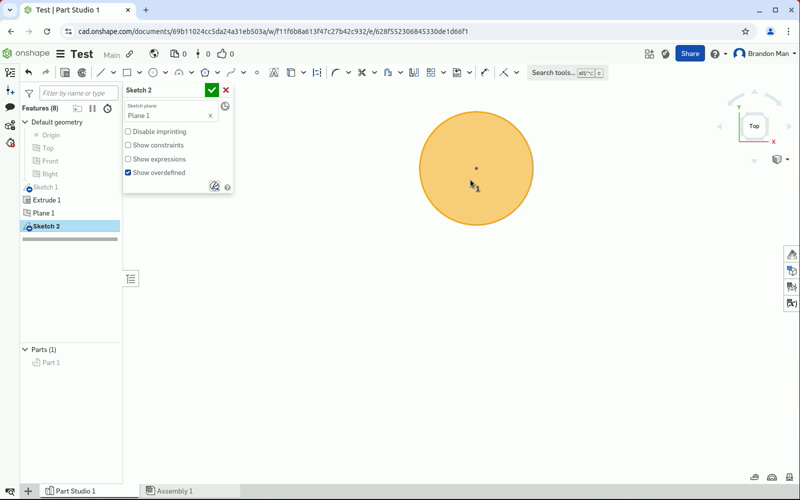
scroll(-6)
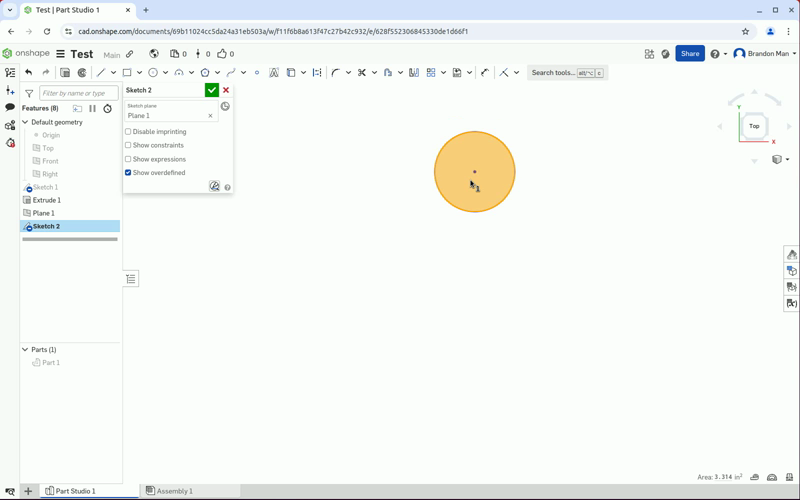
scroll(-6)
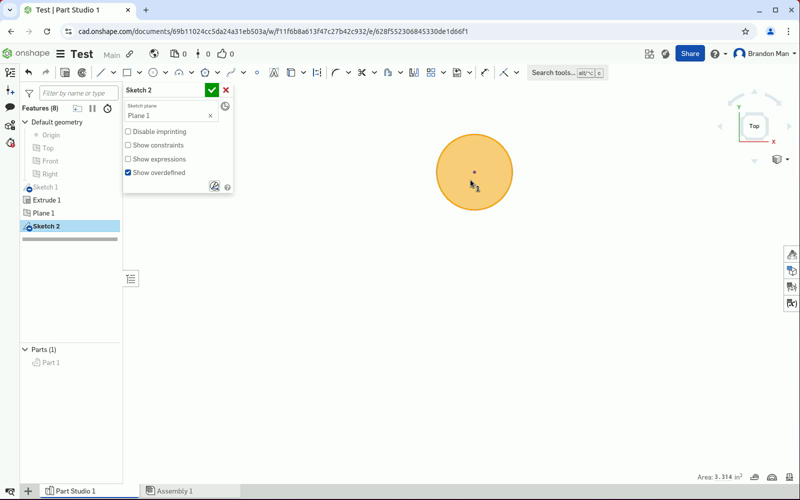
scroll(-6)
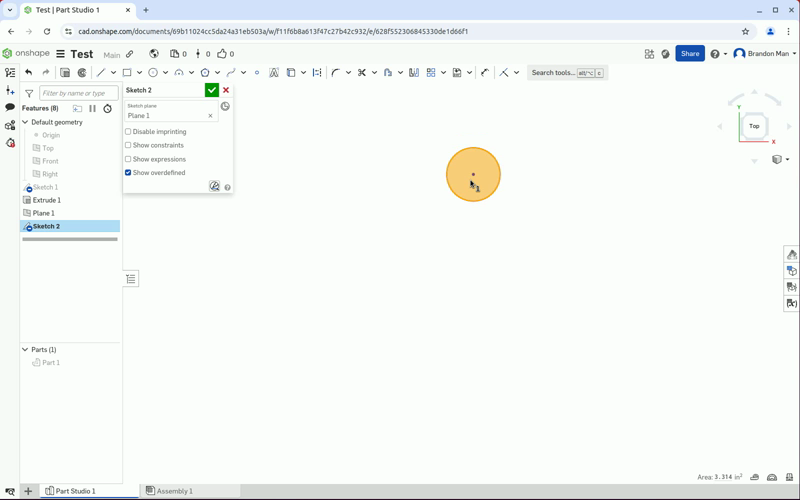
scroll(-6)
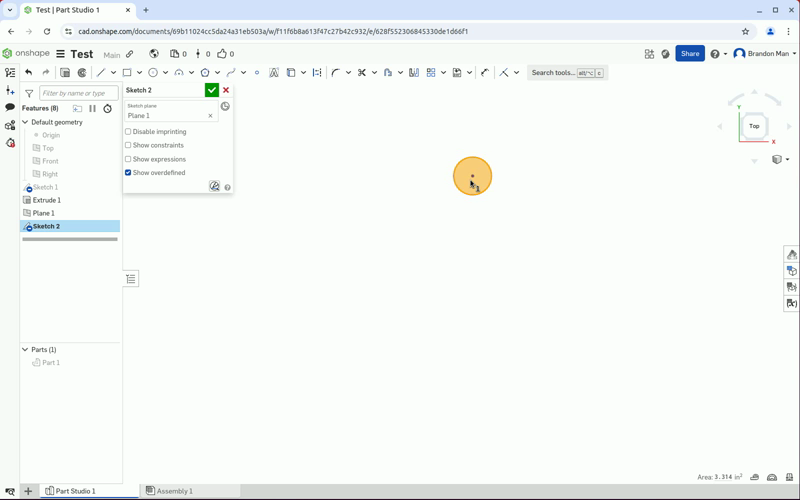
scroll(-6)
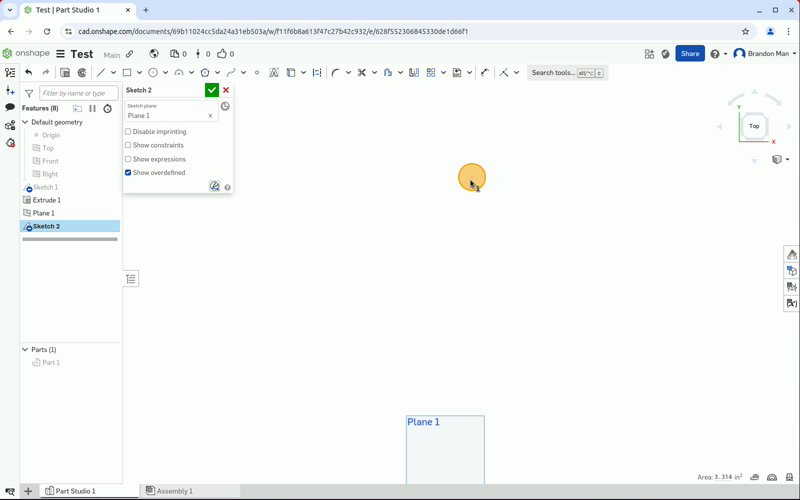
scroll(-6)
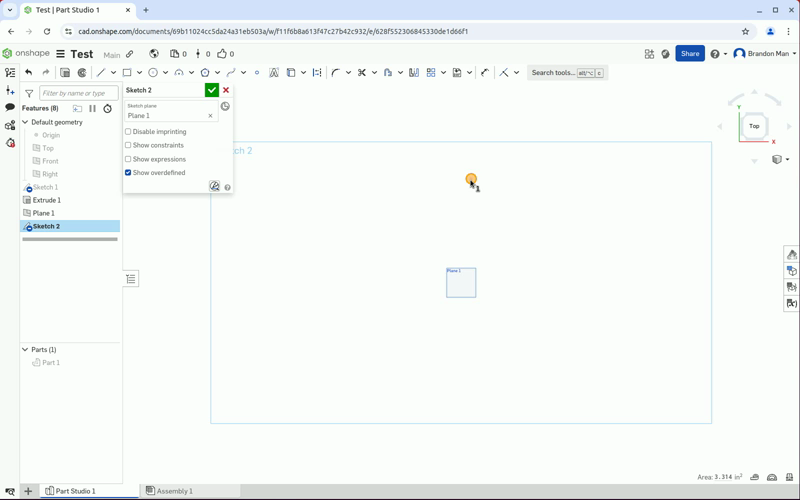
mouse_move(73, 352)
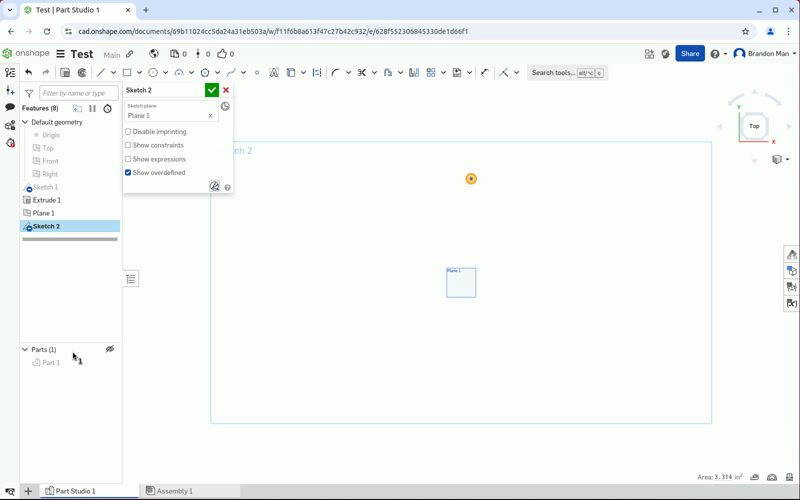
key(shift+y)
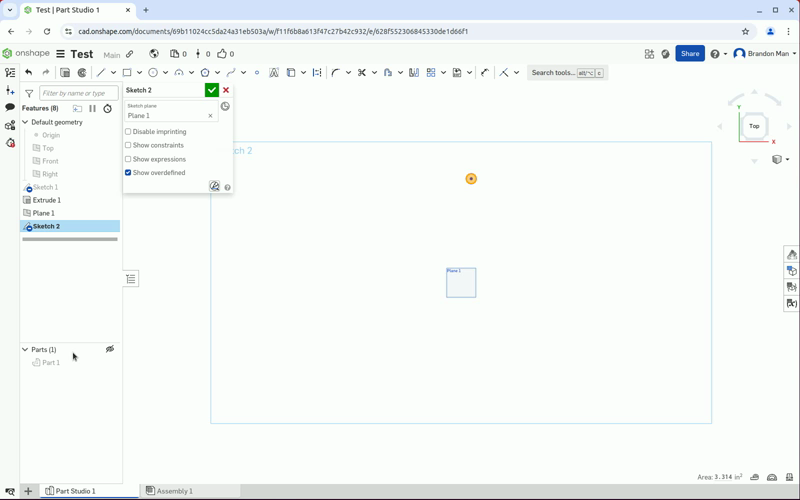
key(shift+e)
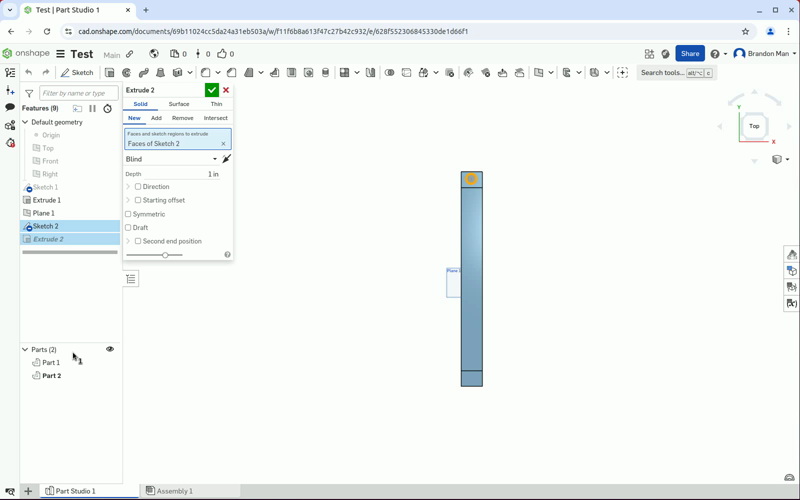
mouse_move(143, 106)
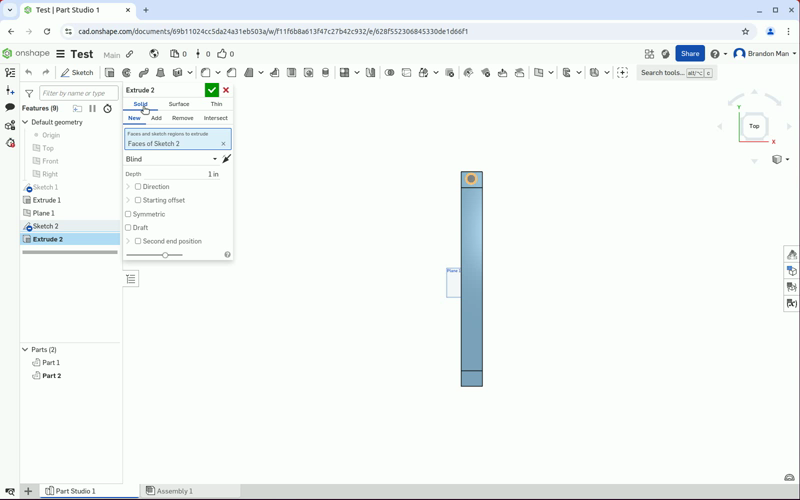
click(143, 106)
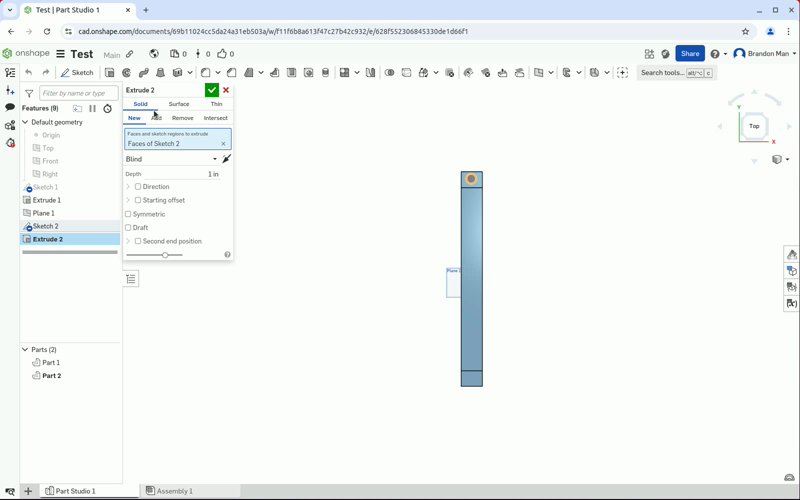
mouse_move(186, 120)
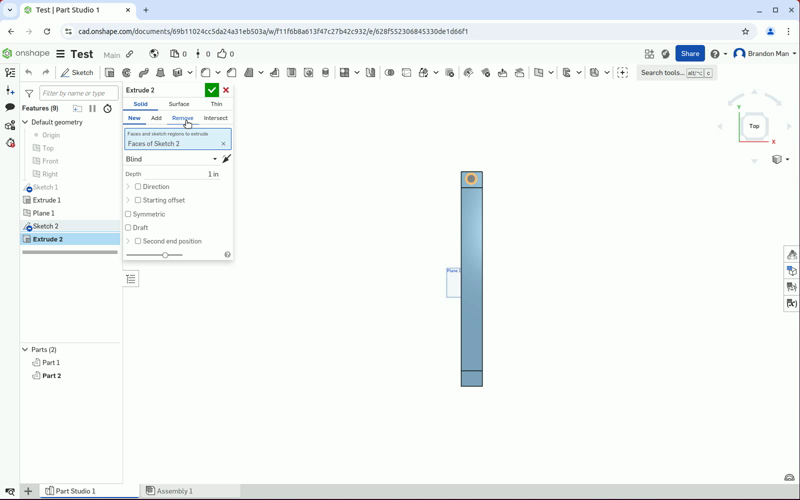
click(186, 120)
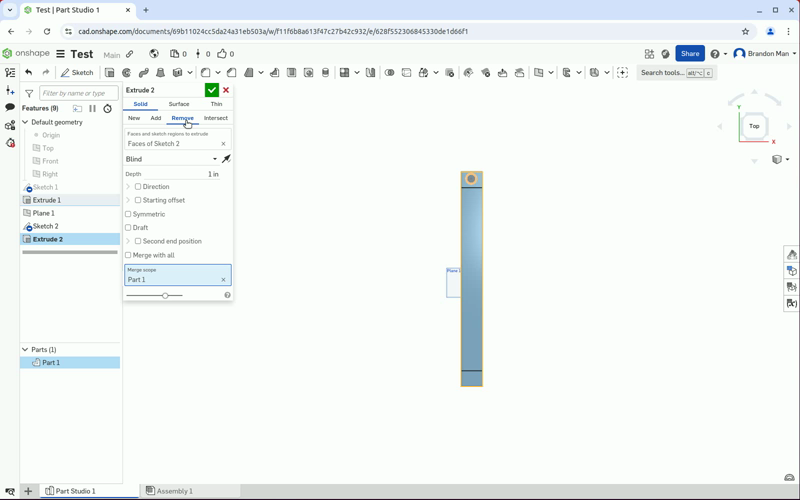
key(tab, 4)
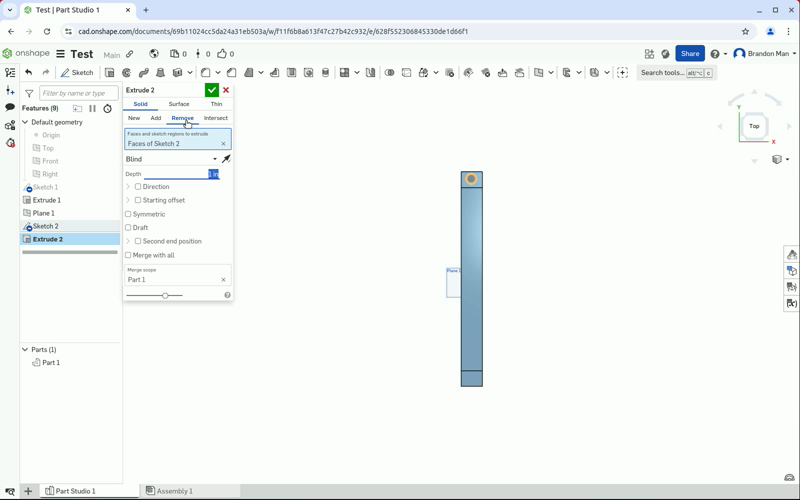
text(10.832)
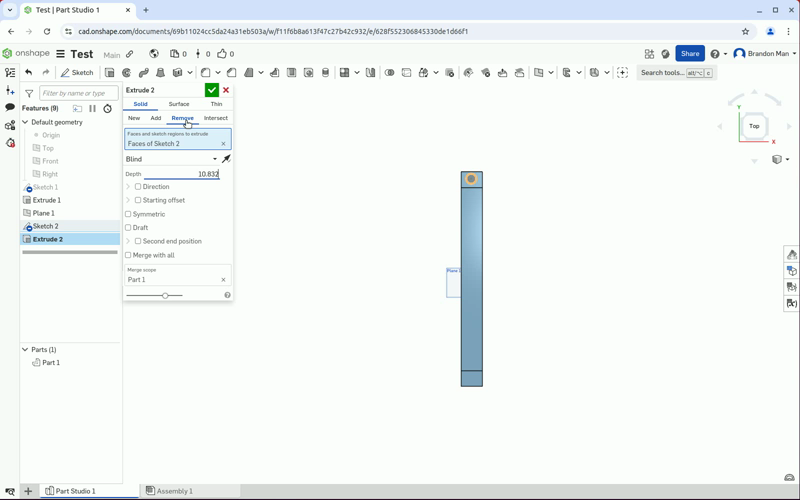
key(tab, 6)
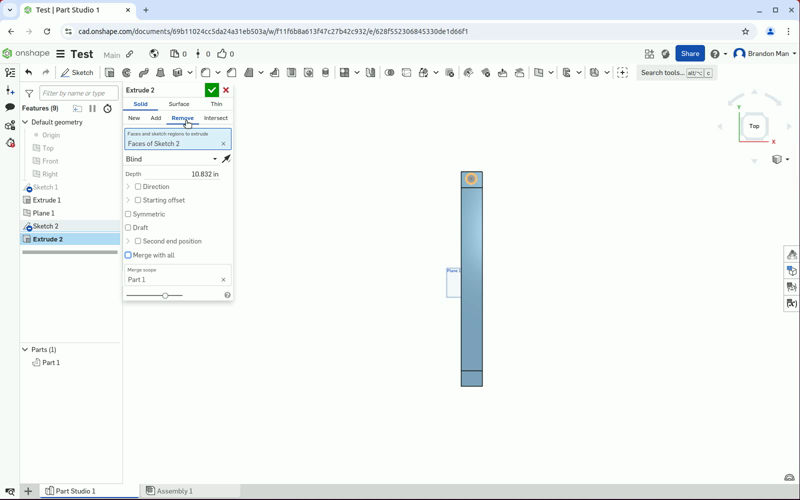
key(space)
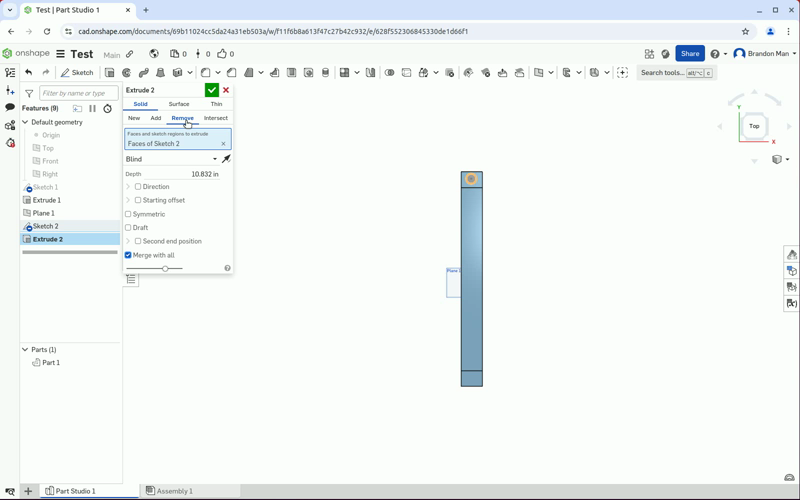
key(enter)
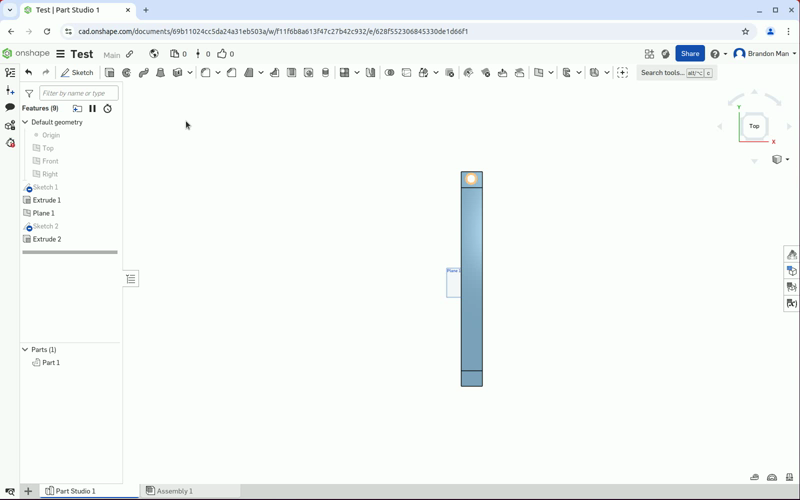
key(shift+h)
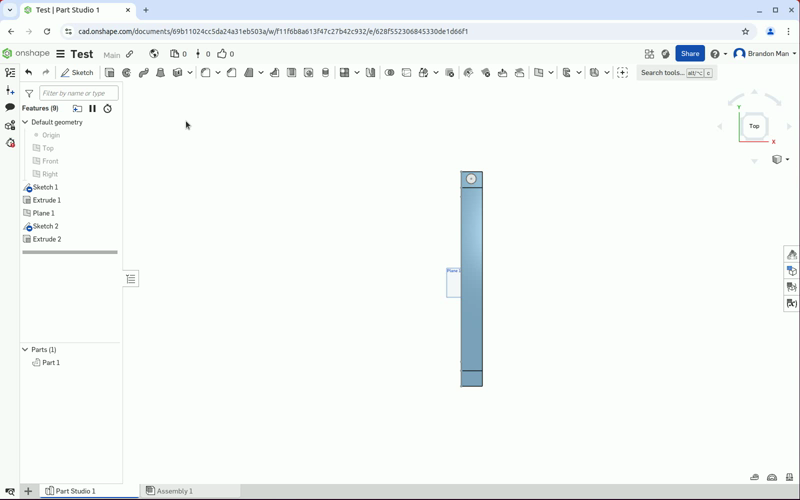
key(shift+h)
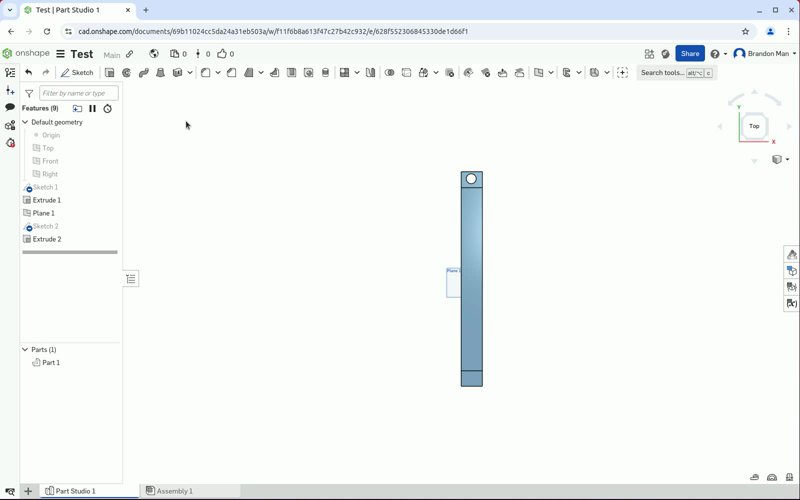
mouse_move(73, 189)
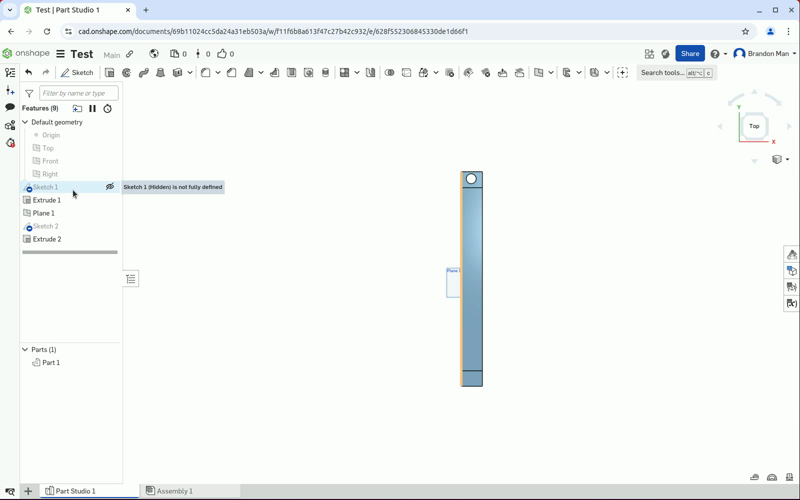
click(73, 189)
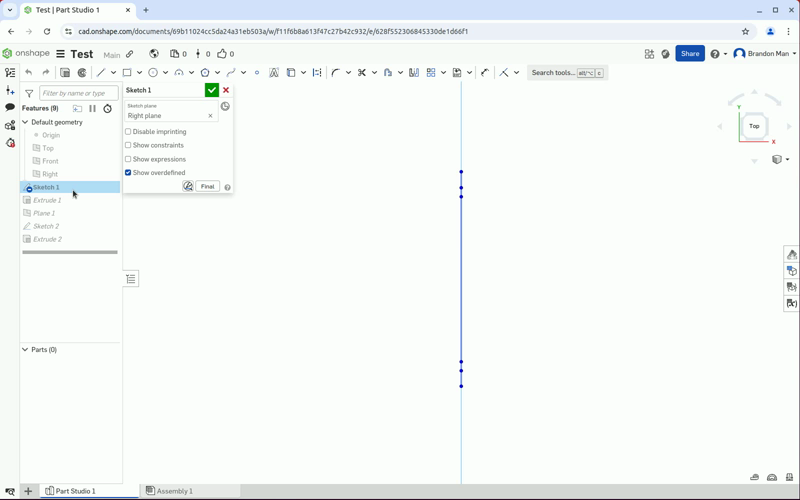
mouse_move(229, 92)
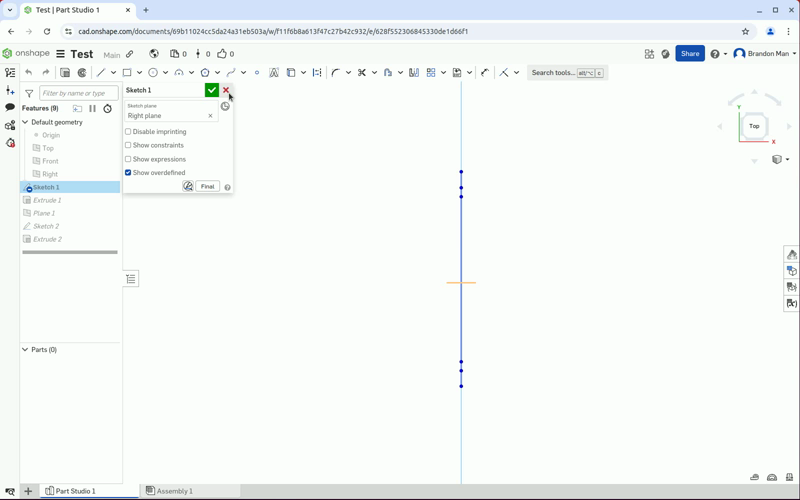
click(229, 92)
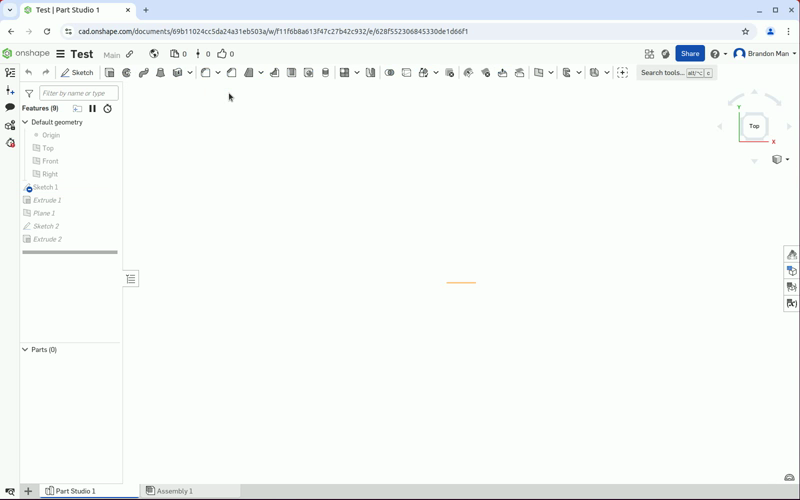
key(shift+s)
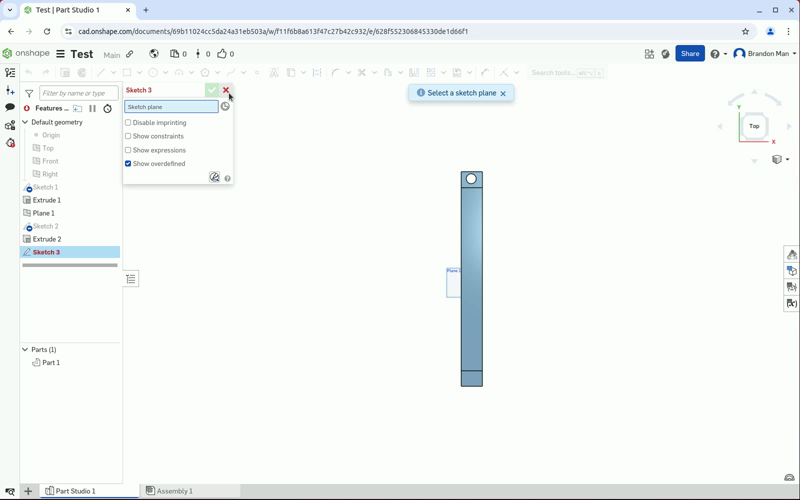
mouse_move(73, 215)
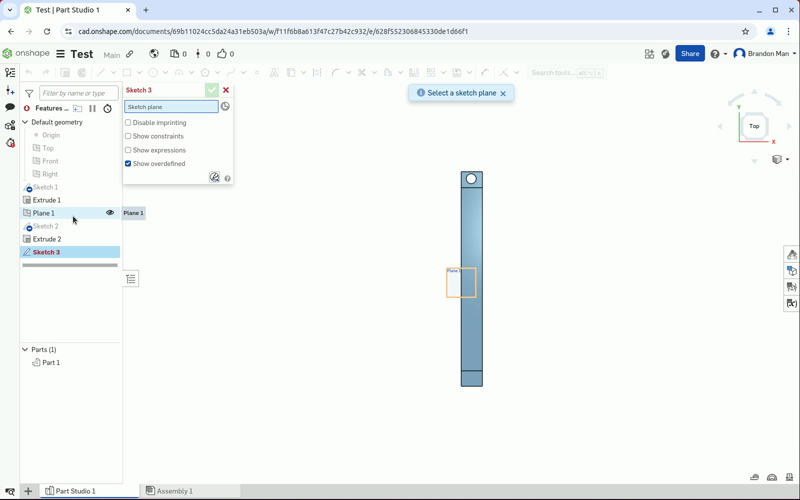
click(73, 215)
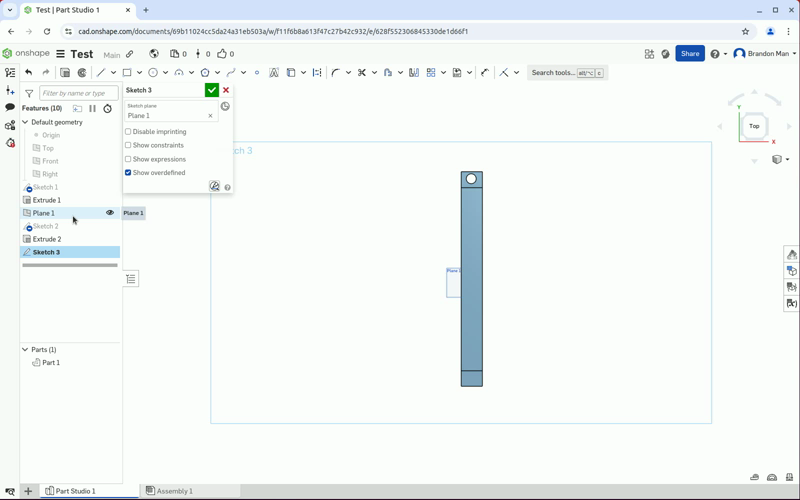
mouse_move(73, 352)
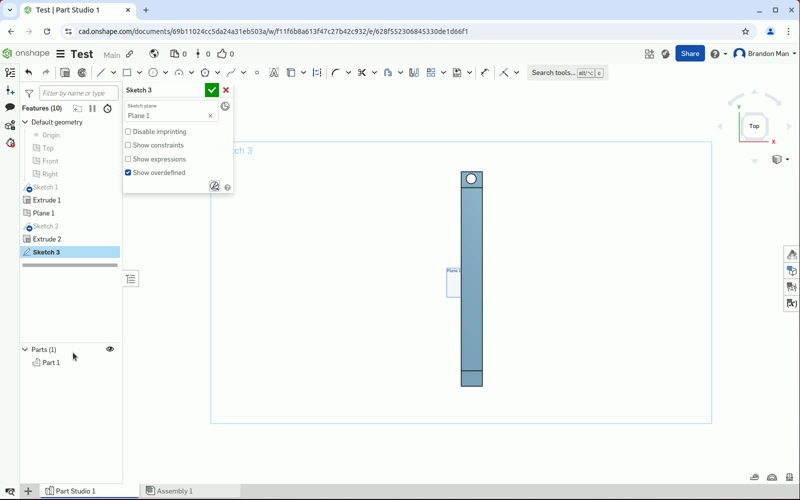
key(y)
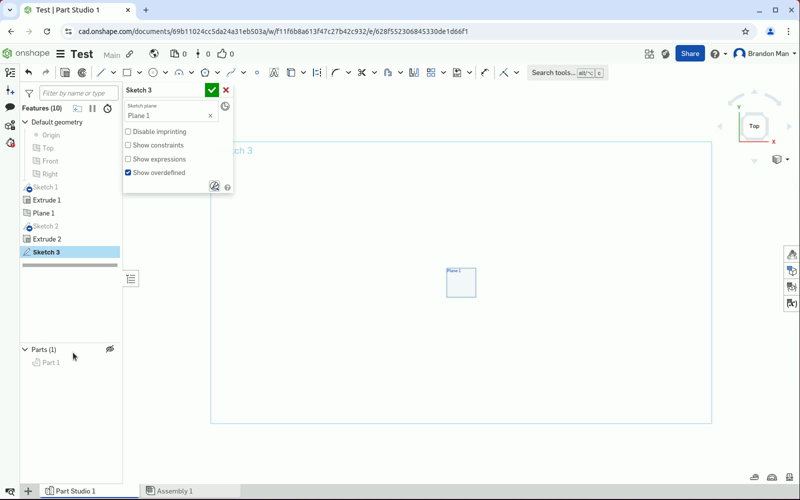
key(c)
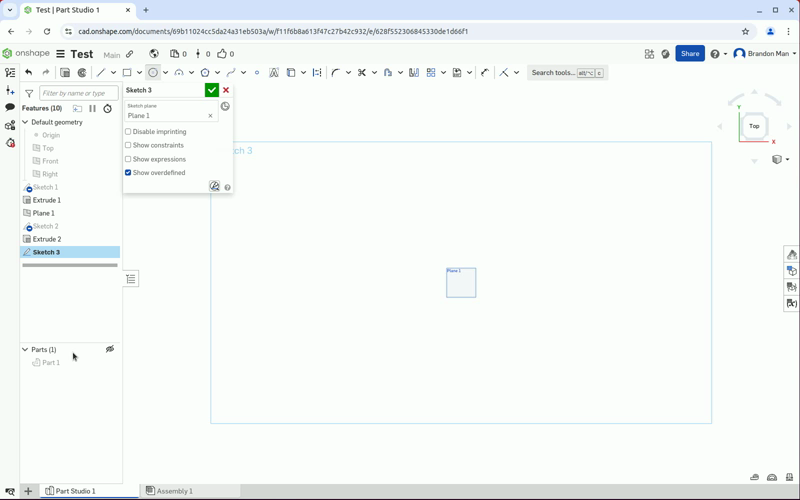
key_down(shift)
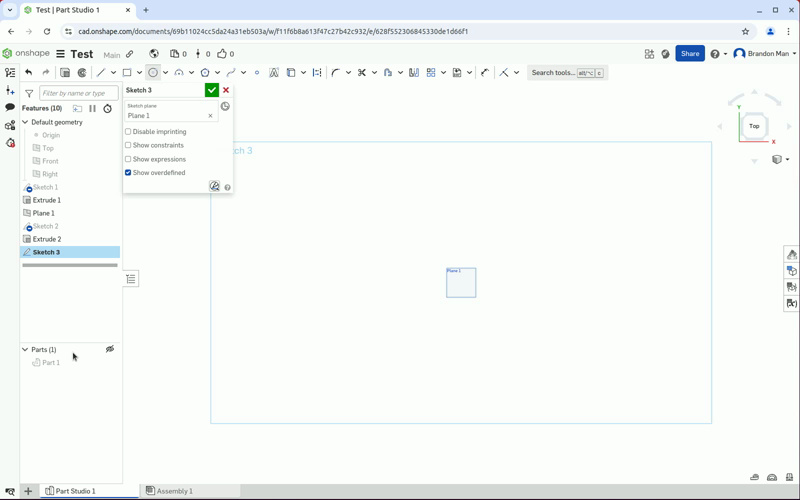
mouse_move(471, 378)
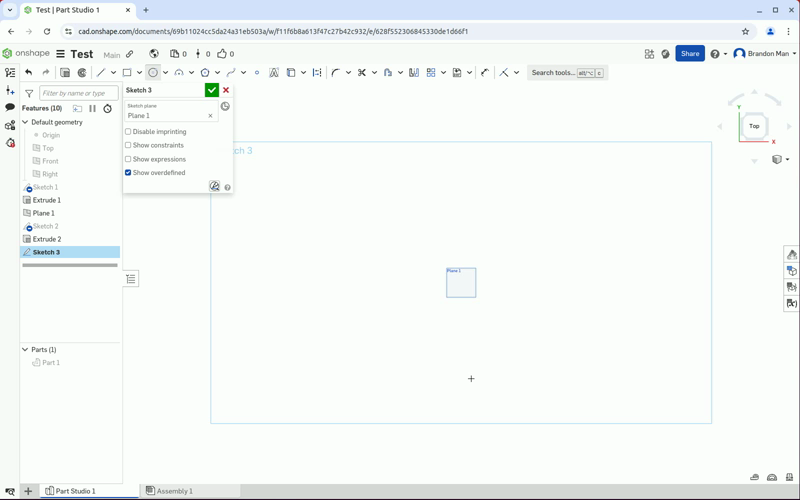
click(471, 378)
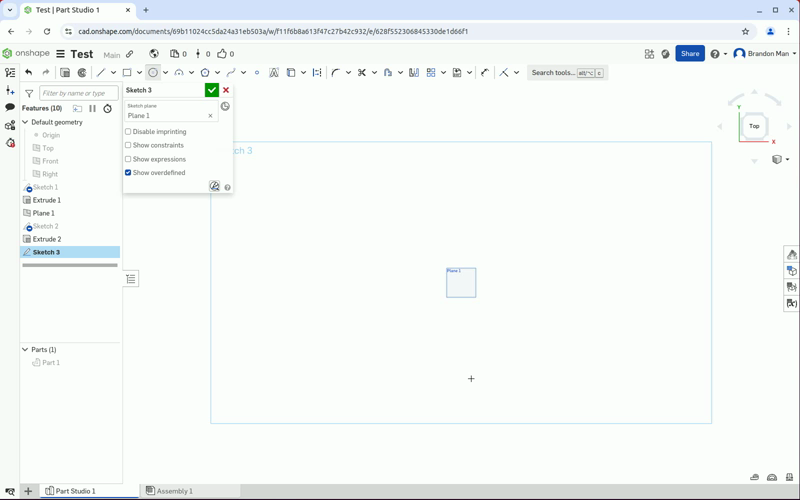
key_up(shift)
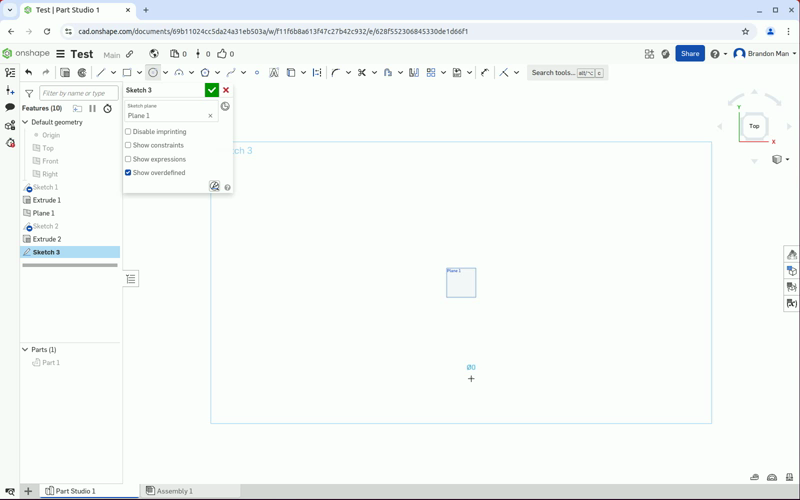
mouse_move(476, 378)
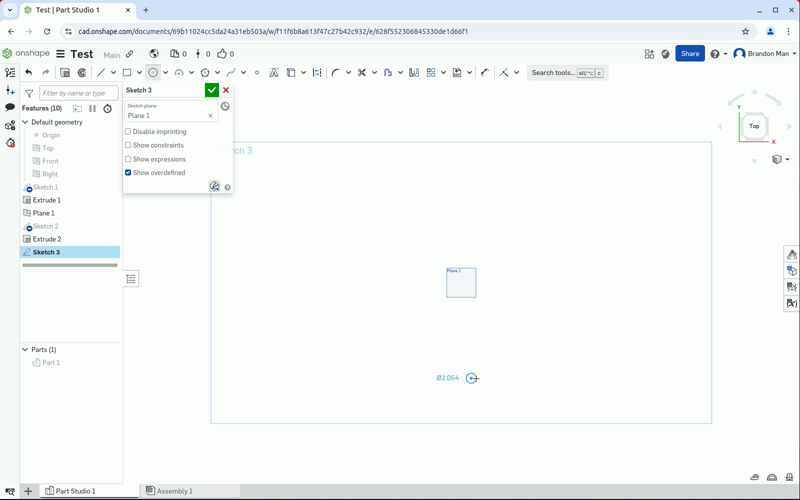
click(476, 378)
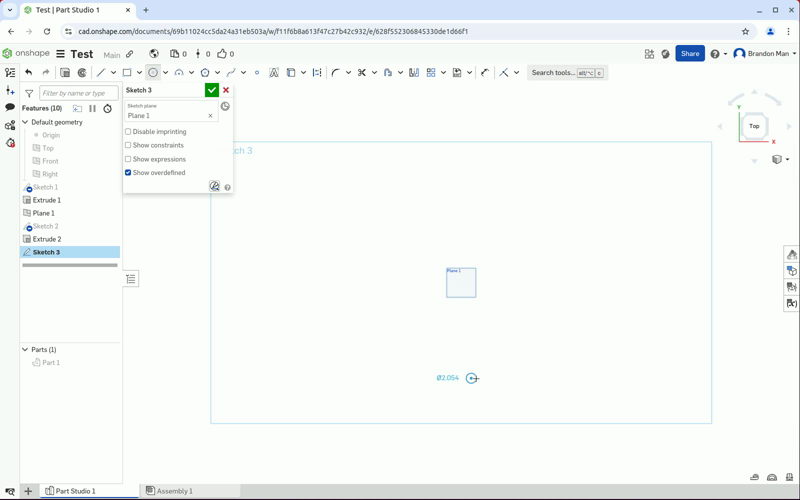
key(esc)
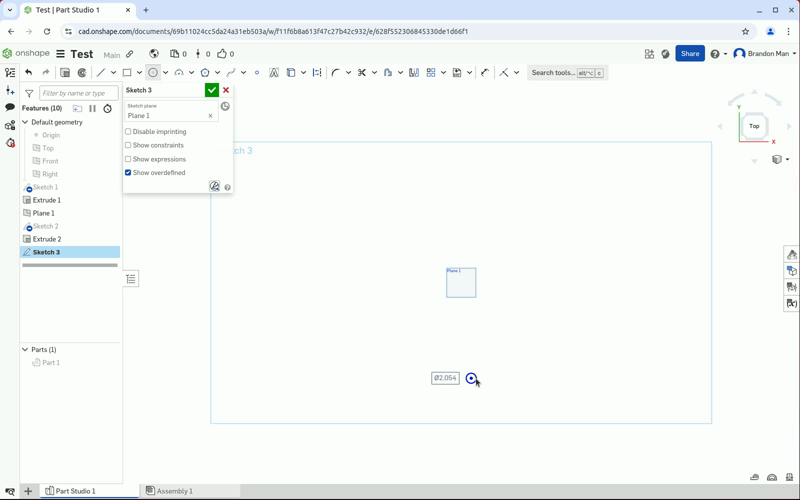
mouse_move(473, 375)
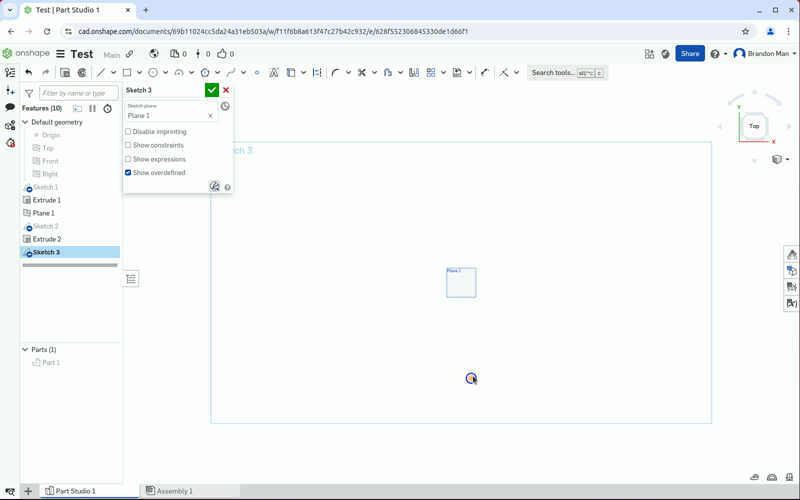
scroll(6)
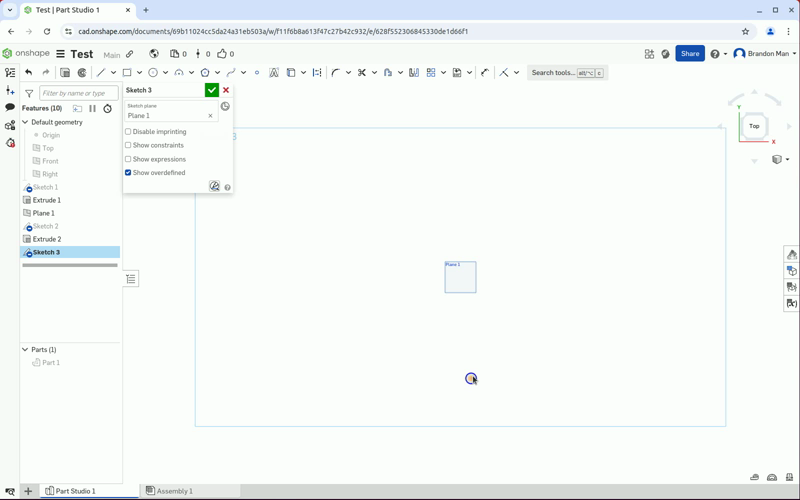
scroll(6)
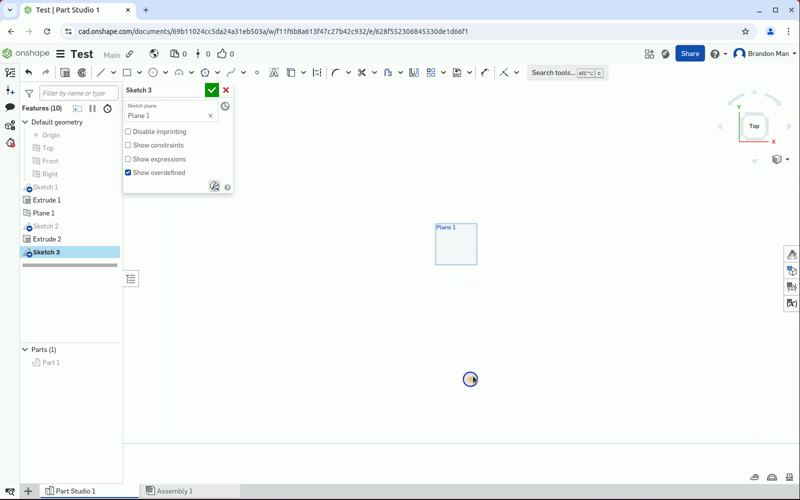
scroll(6)
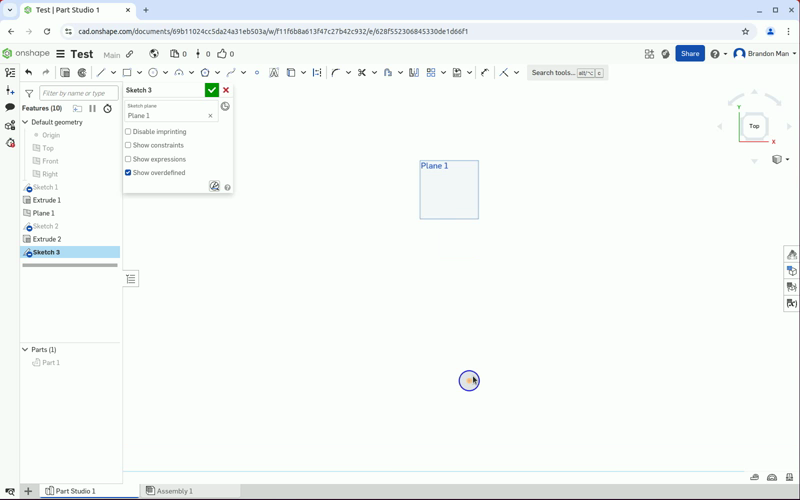
scroll(6)
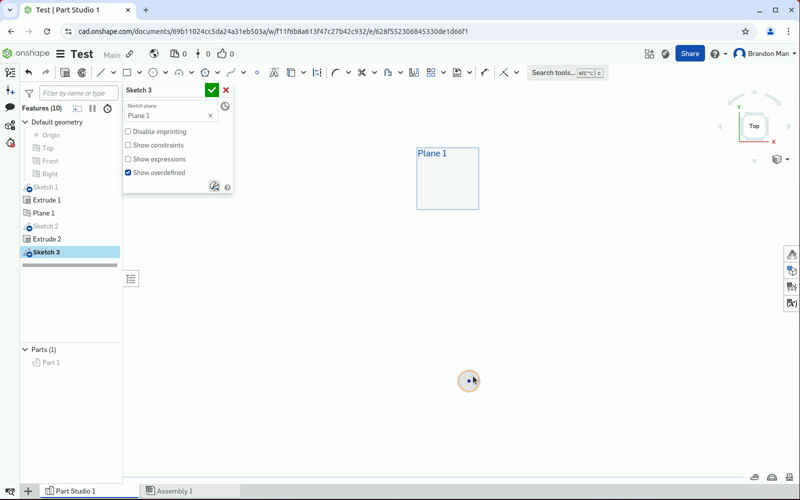
scroll(6)
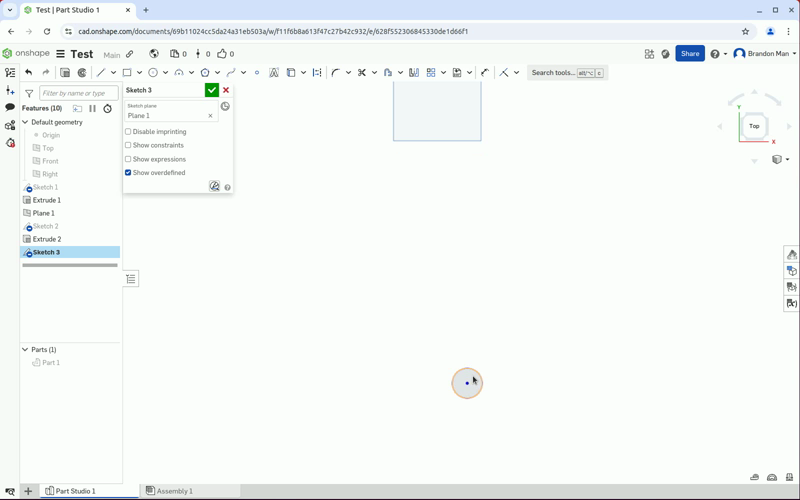
scroll(6)
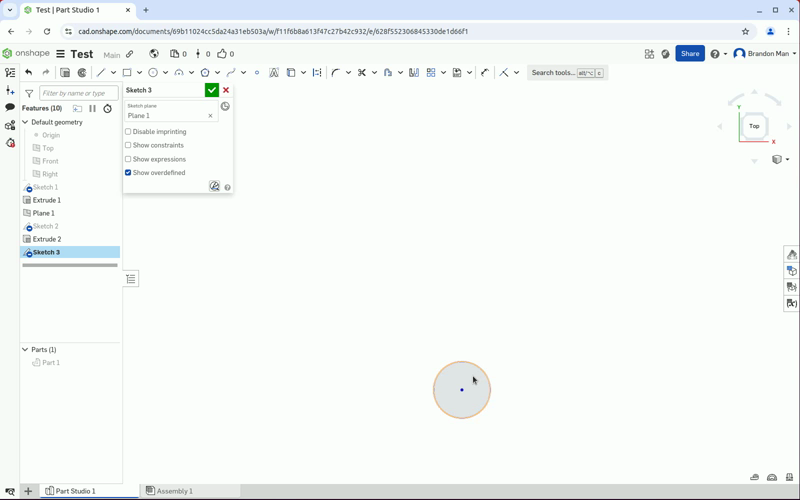
scroll(6)
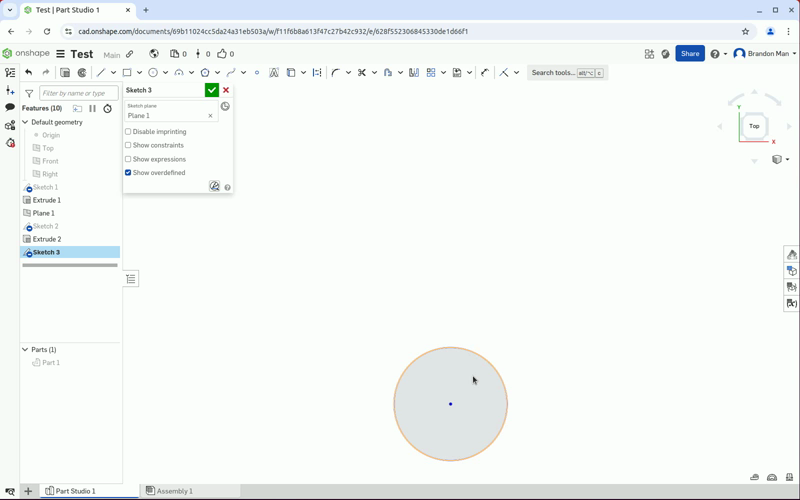
click(473, 375)
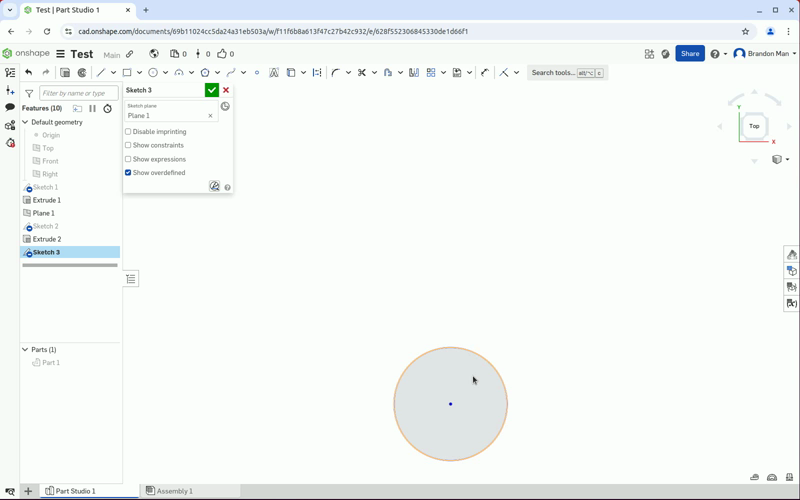
scroll(-6)
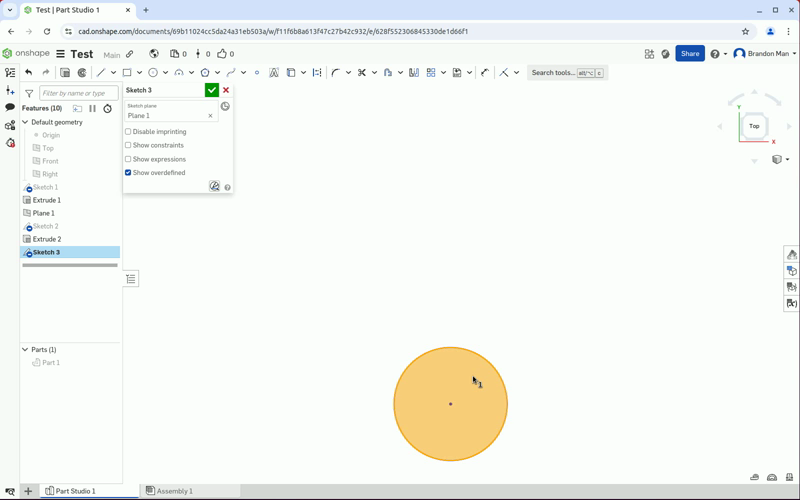
scroll(-6)
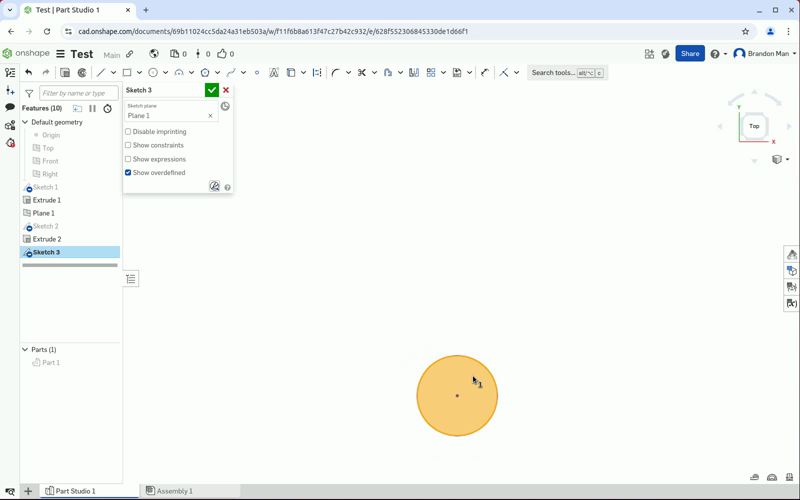
scroll(-6)
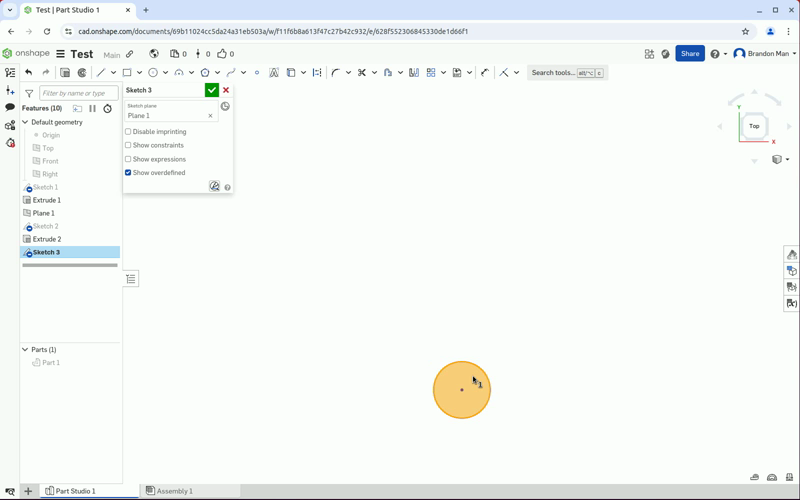
scroll(-6)
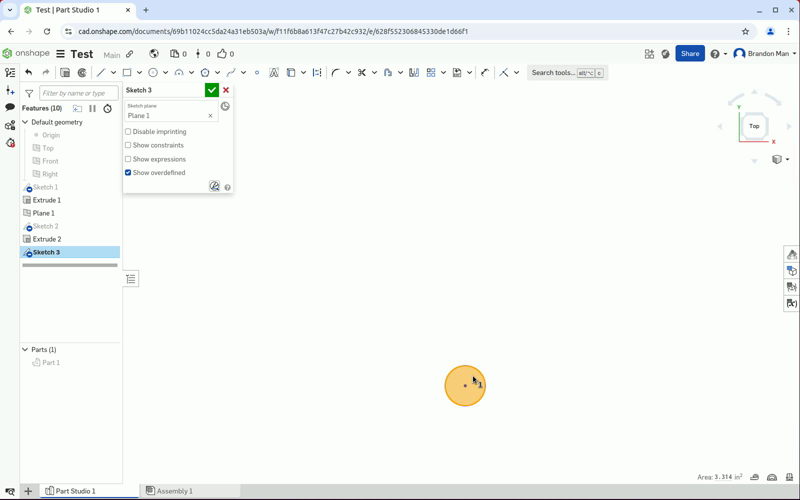
scroll(-6)
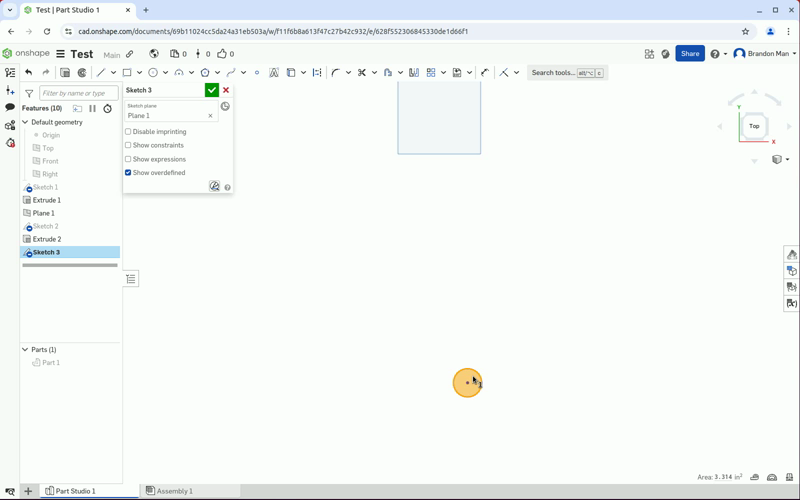
scroll(-6)
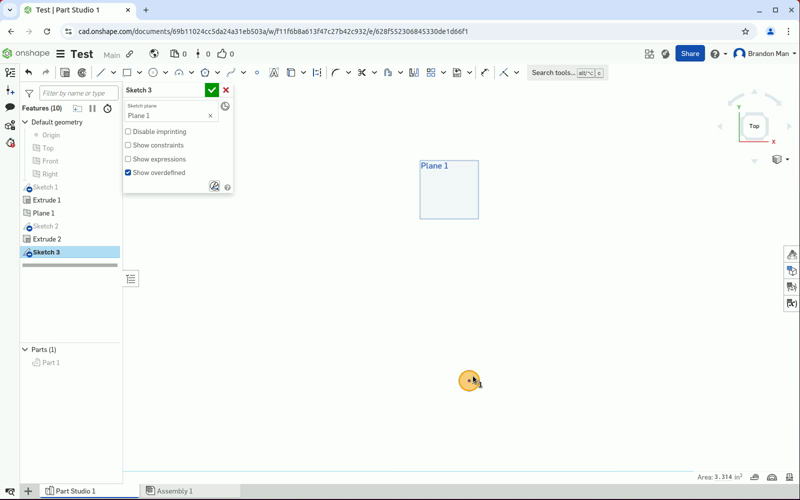
scroll(-6)
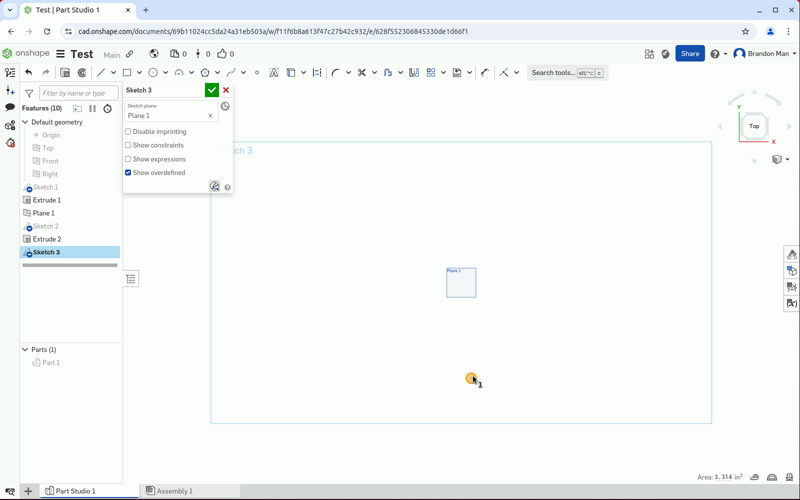
mouse_move(73, 352)
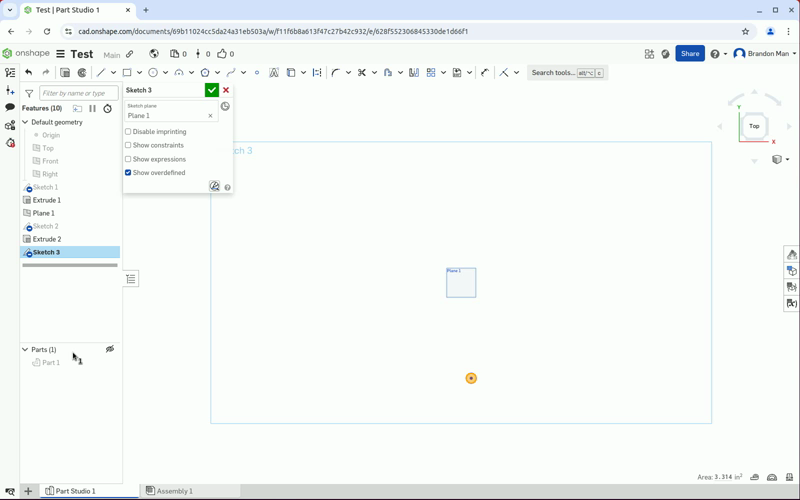
key(shift+y)
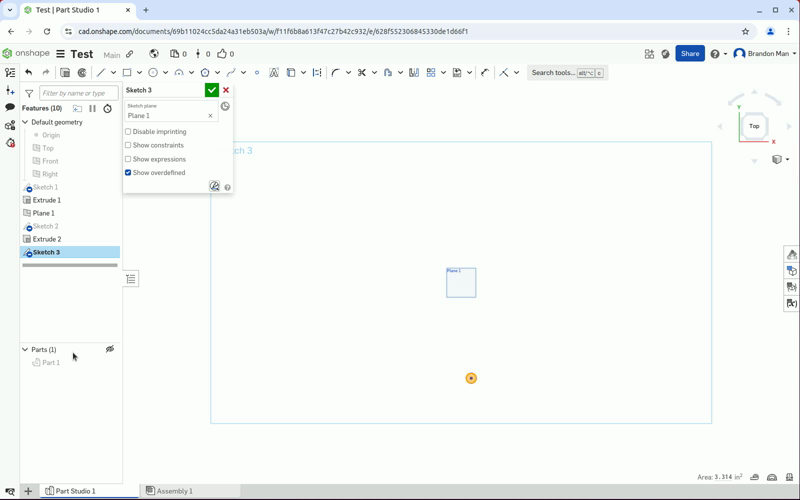
key(shift+e)
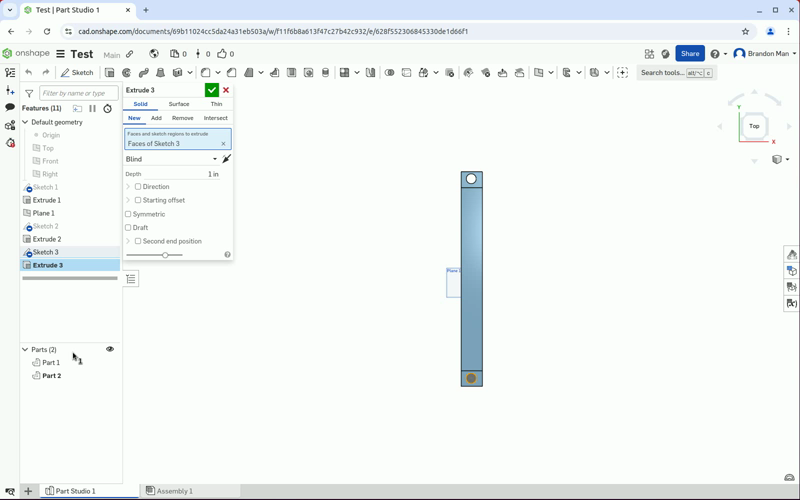
mouse_move(143, 106)
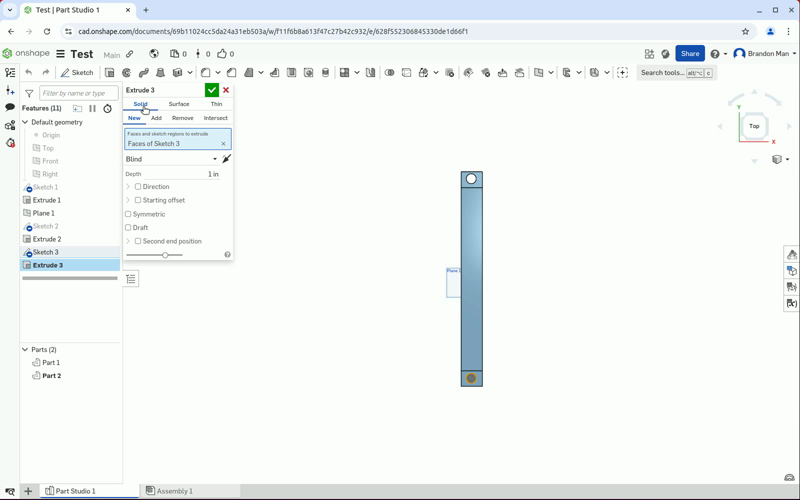
click(143, 106)
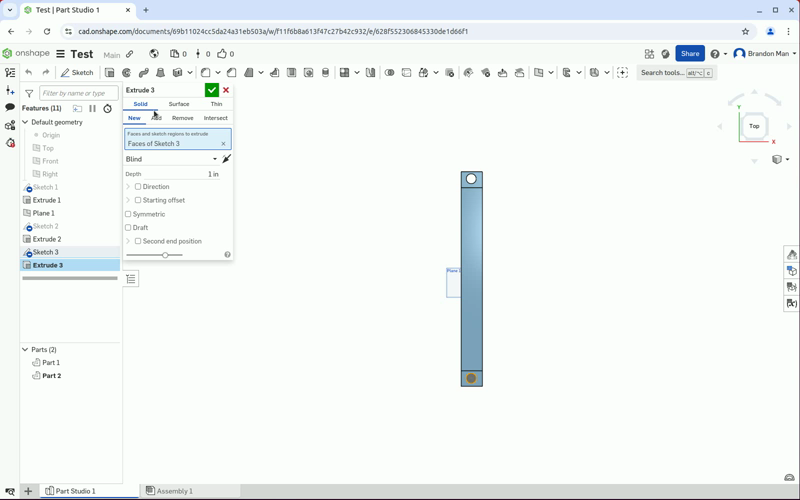
mouse_move(186, 120)
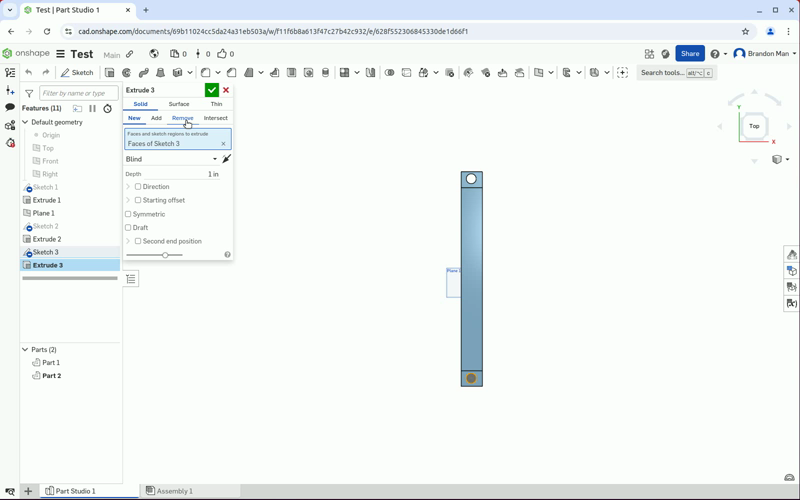
click(186, 120)
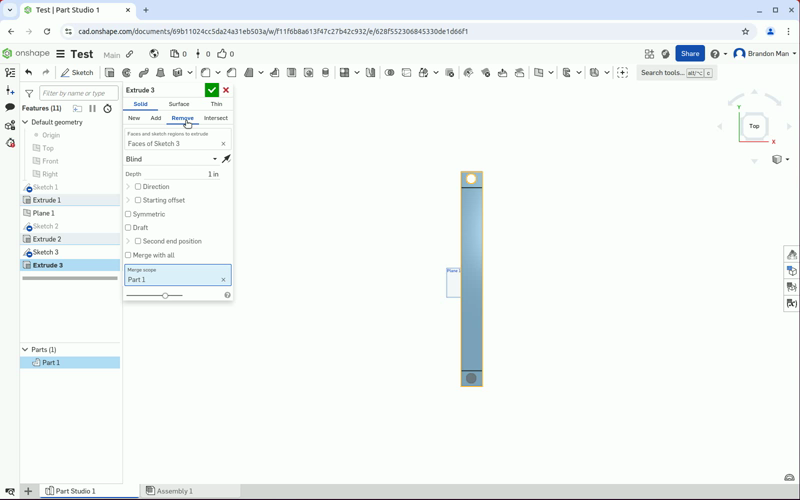
key(tab, 4)
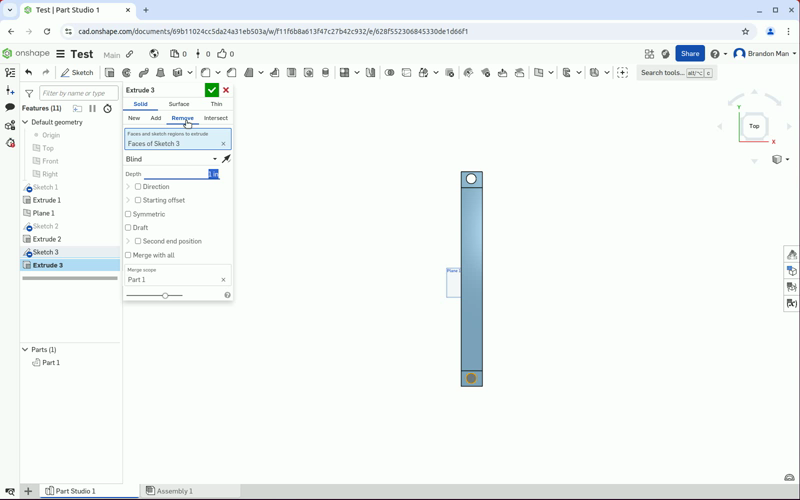
text(10.832)
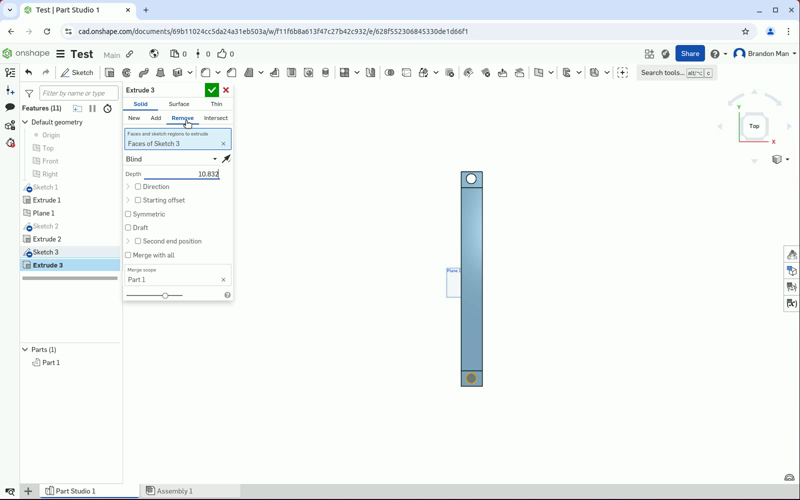
key(tab, 6)
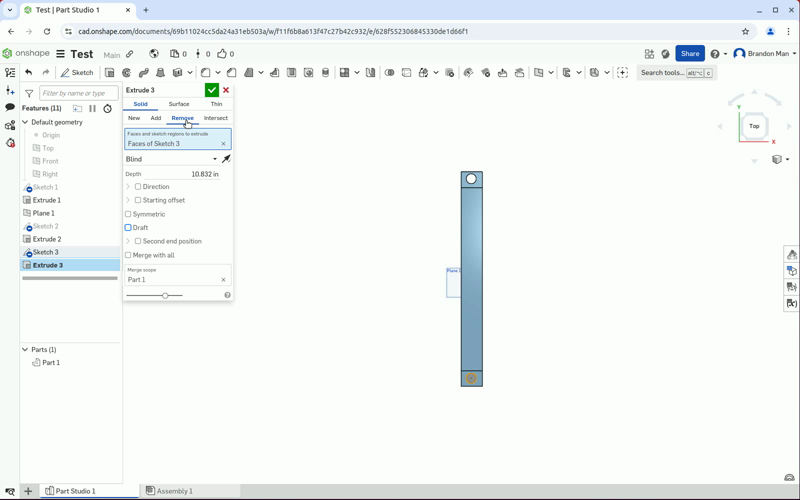
key(space)
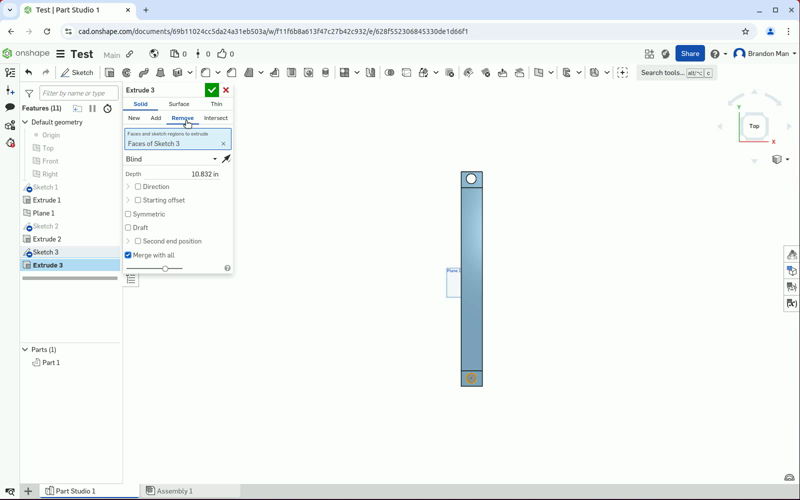
key(enter)
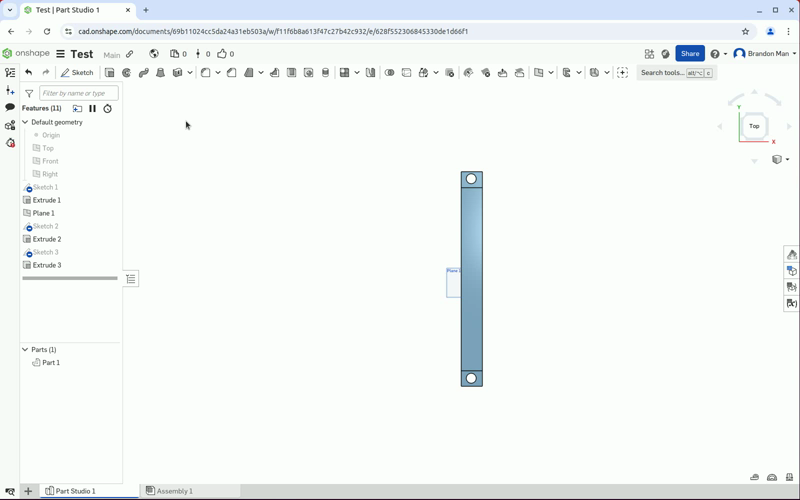
key(shift+h)
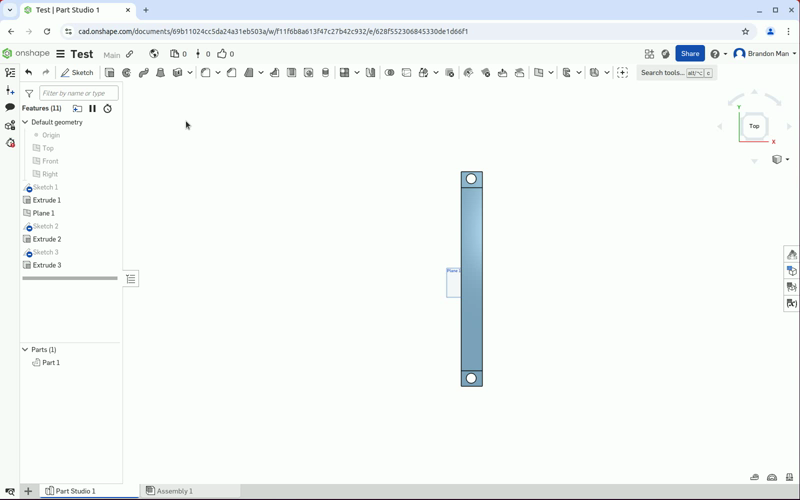
key(shift+h)
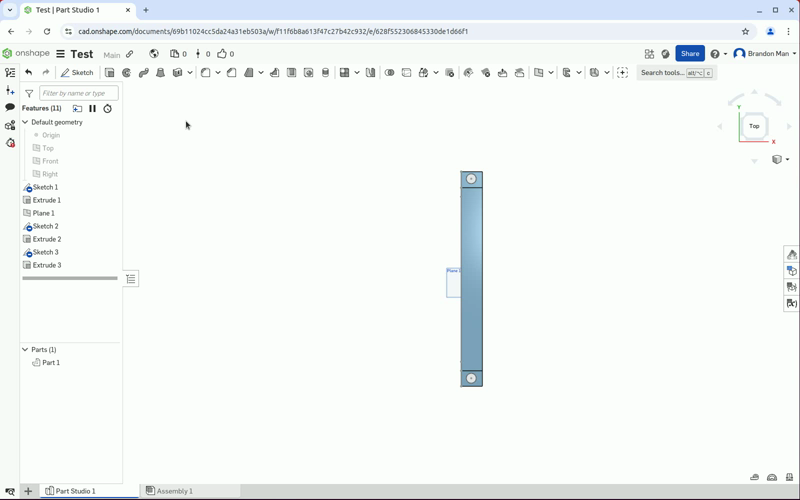
key(shift+7)
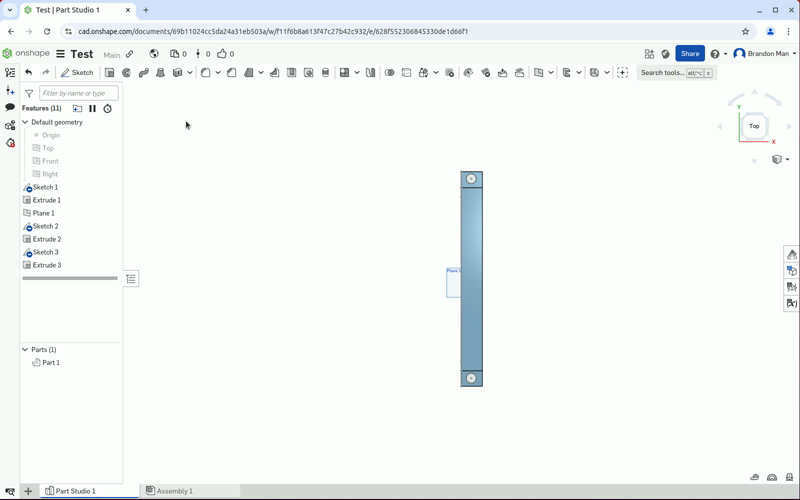
key(up, 3)
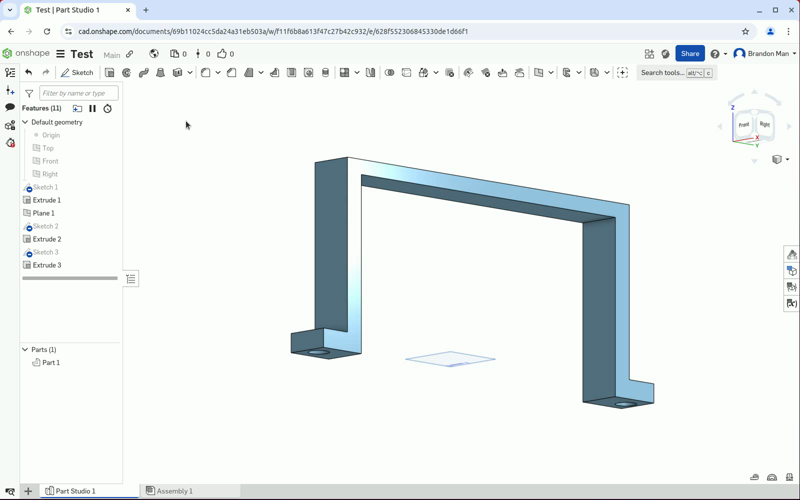
key(left, 3)
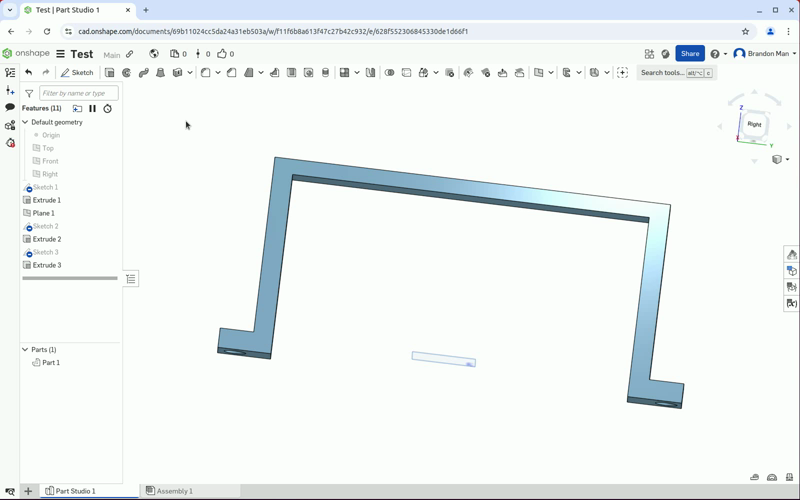
key(right, 3)
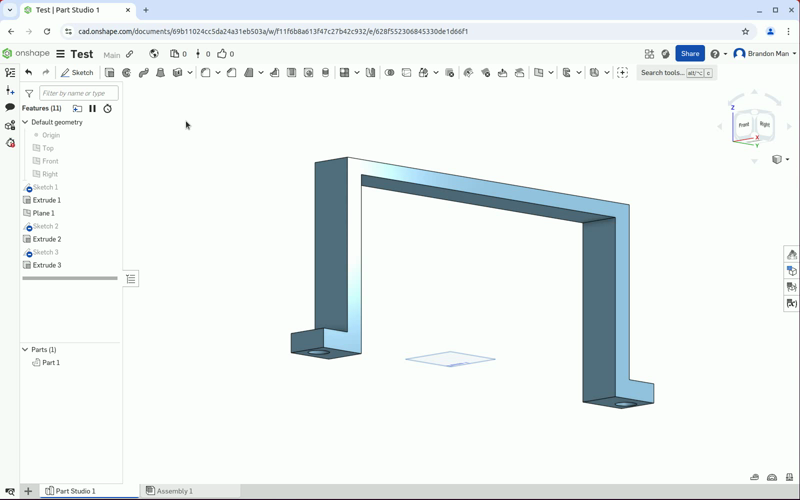
key(down, 3)
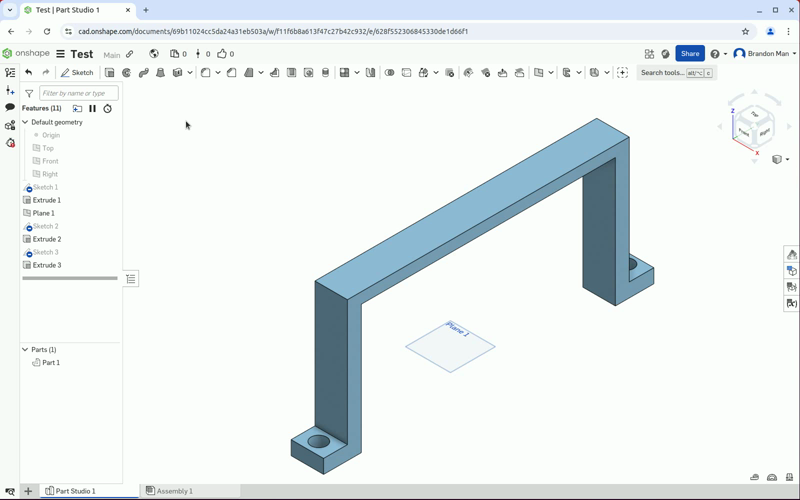
mouse_move(73, 189)
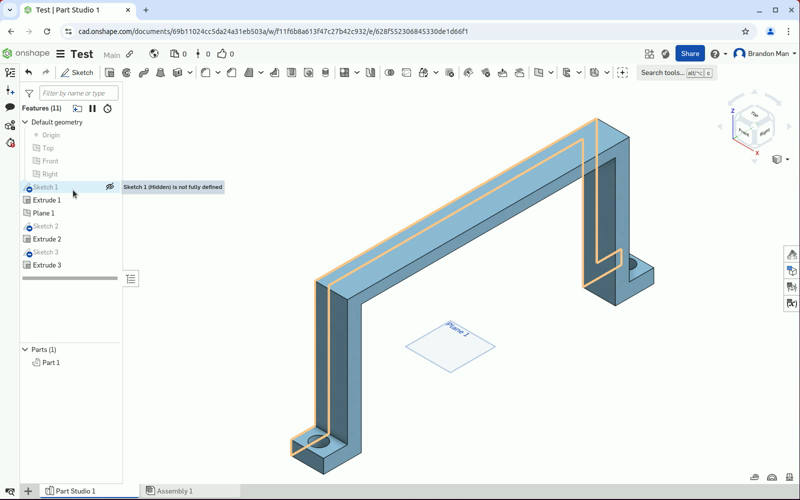
click(73, 189)